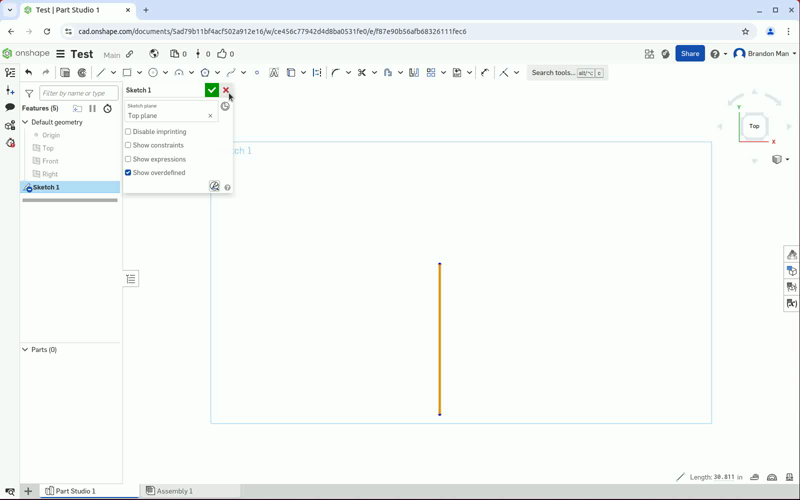
key(shift+h)
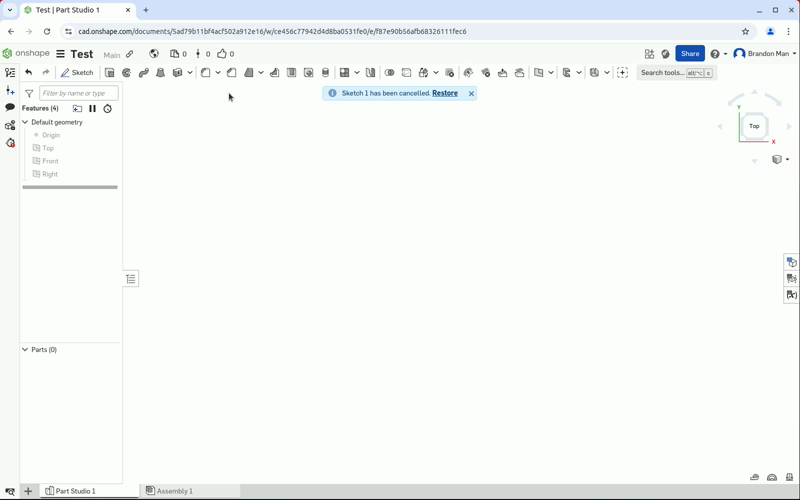
mouse_move(73, 352)
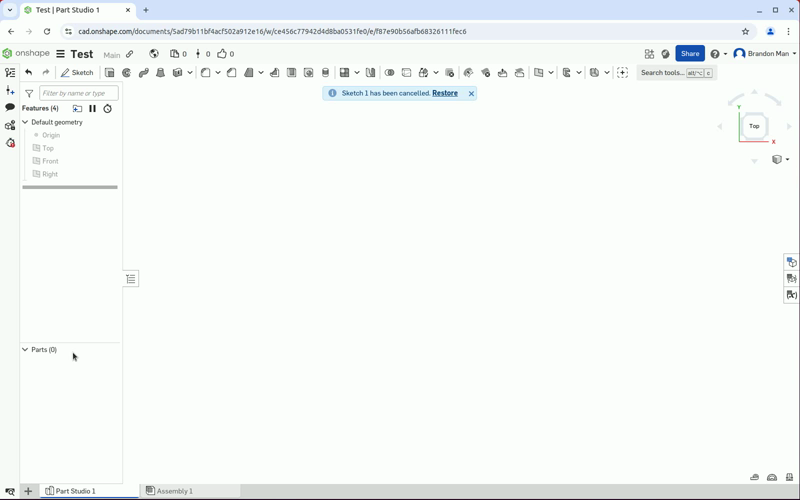
key(y)
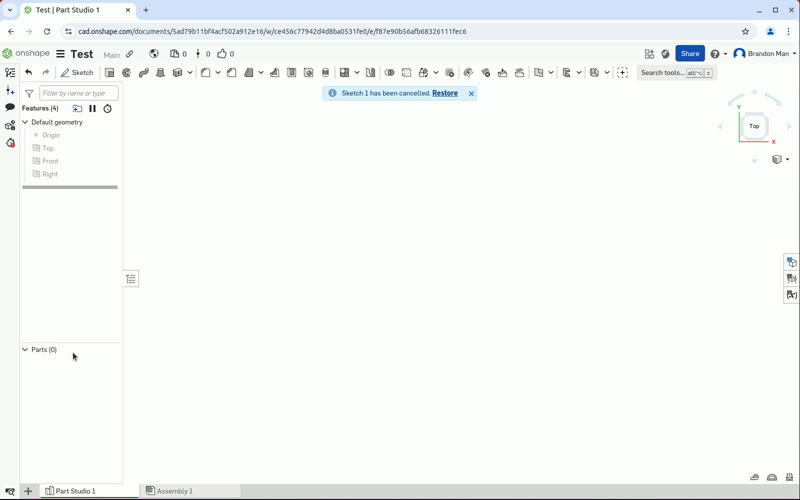
key(shift+p)
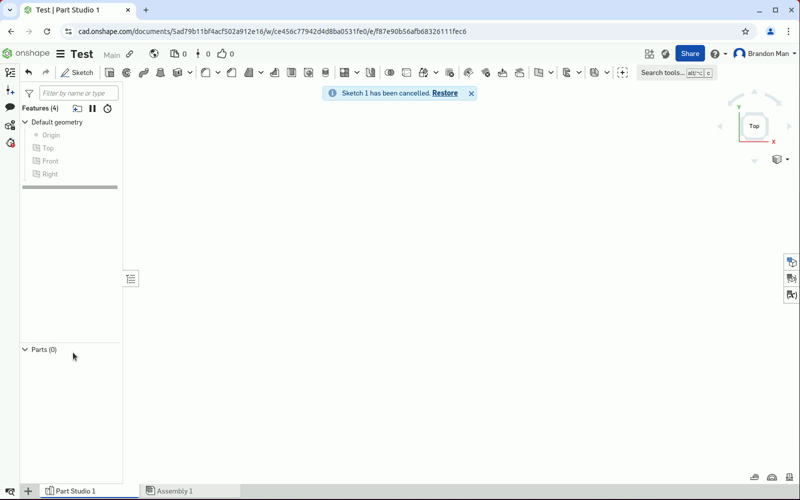
key(space)
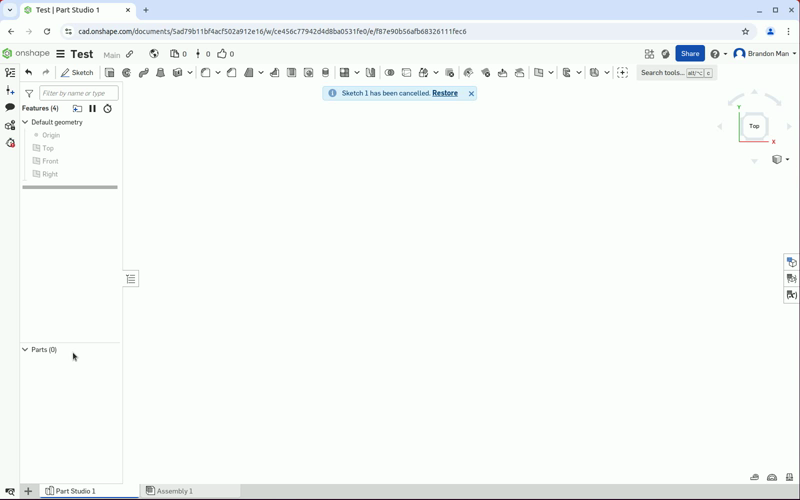
key_down(shift)
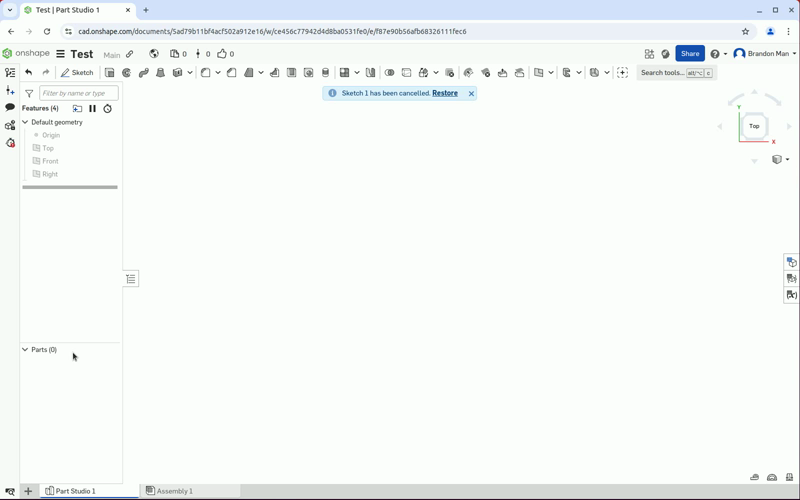
key(up)
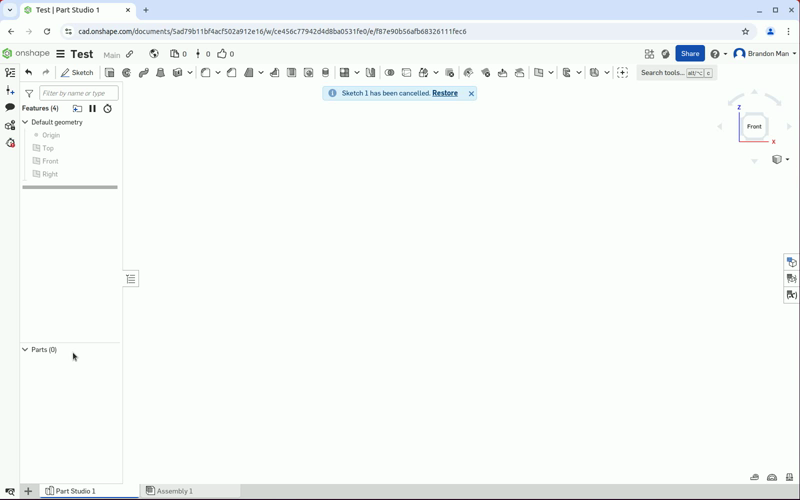
key_up(shift)
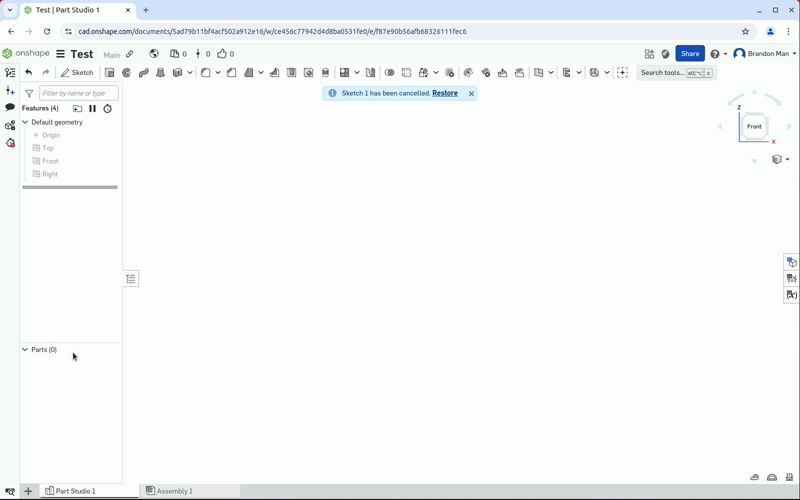
mouse_move(73, 352)
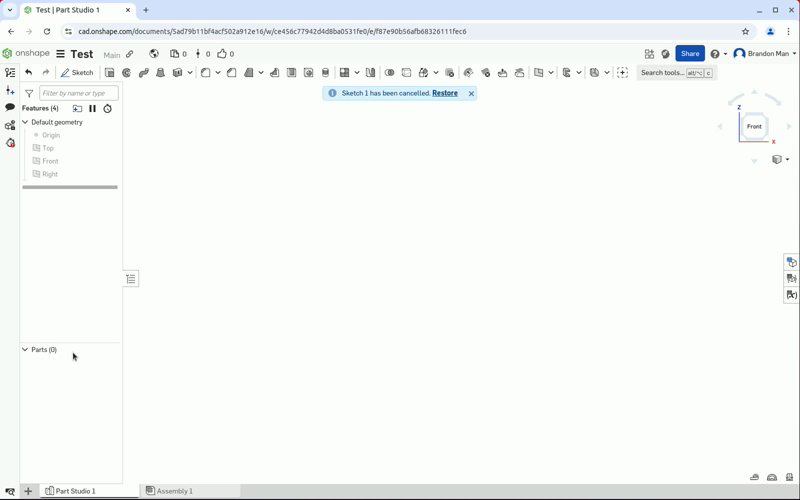
key(shift+y)
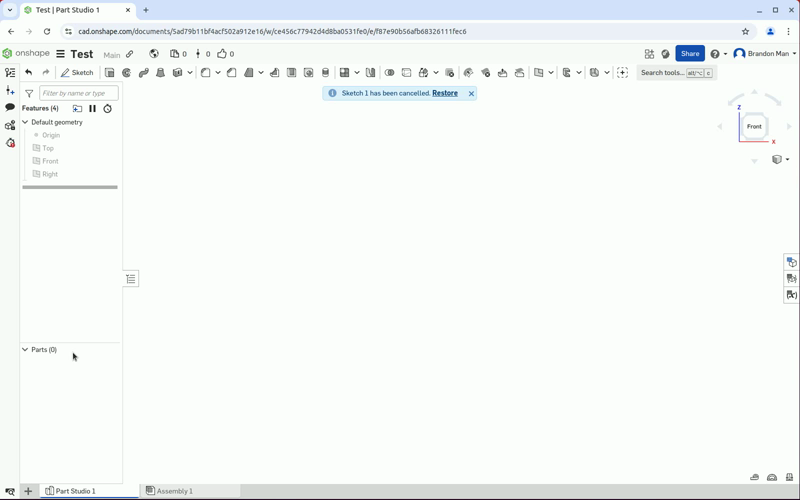
key(shift+s)
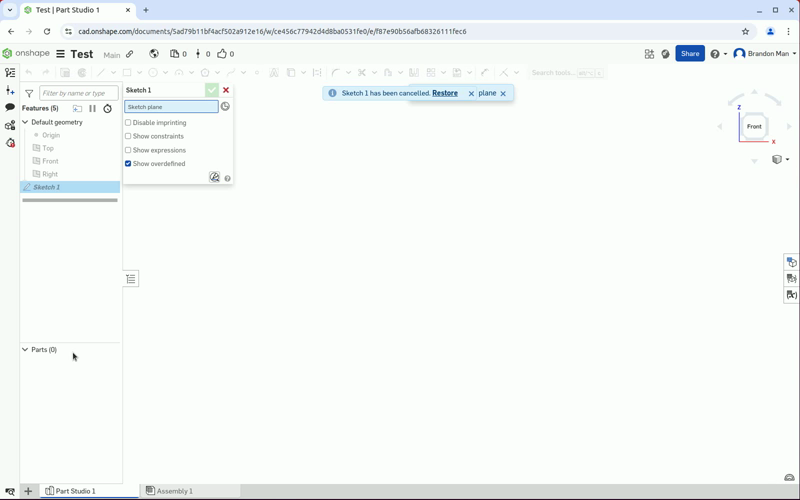
mouse_move(73, 163)
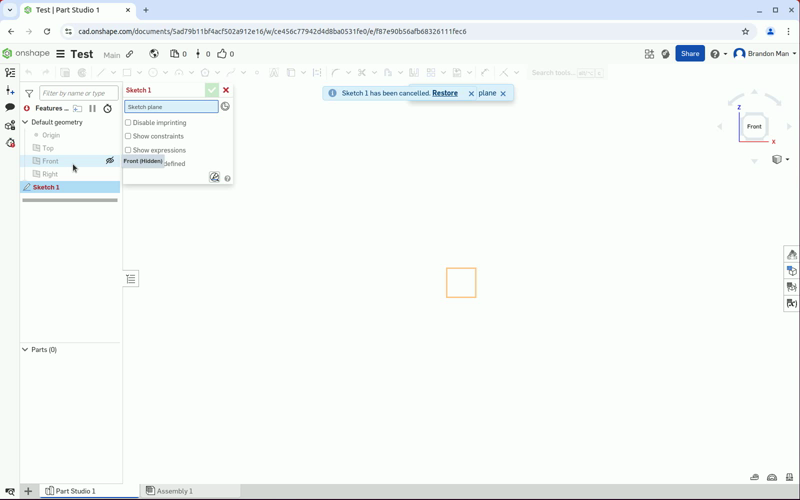
click(73, 163)
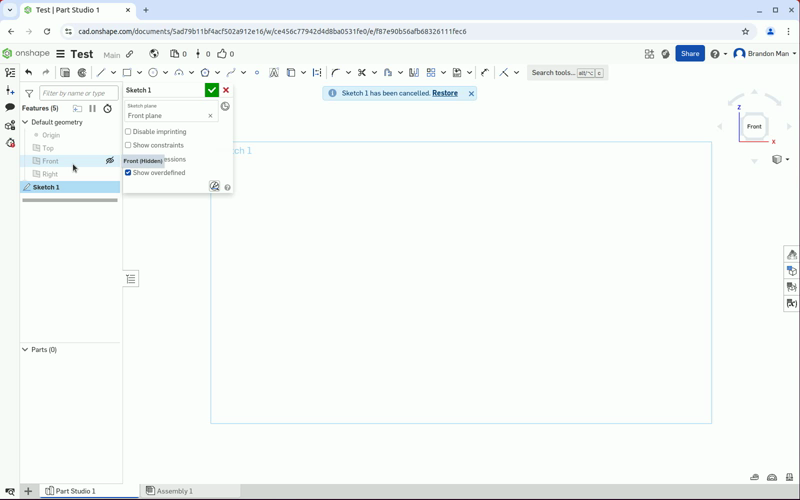
mouse_move(73, 352)
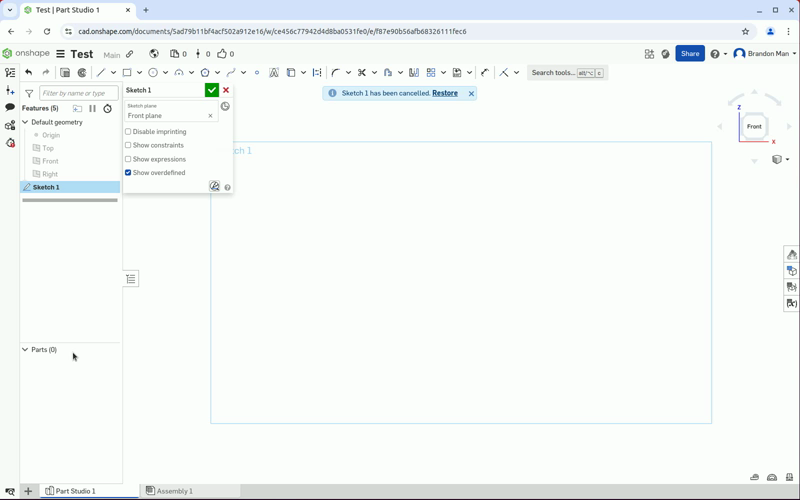
key(y)
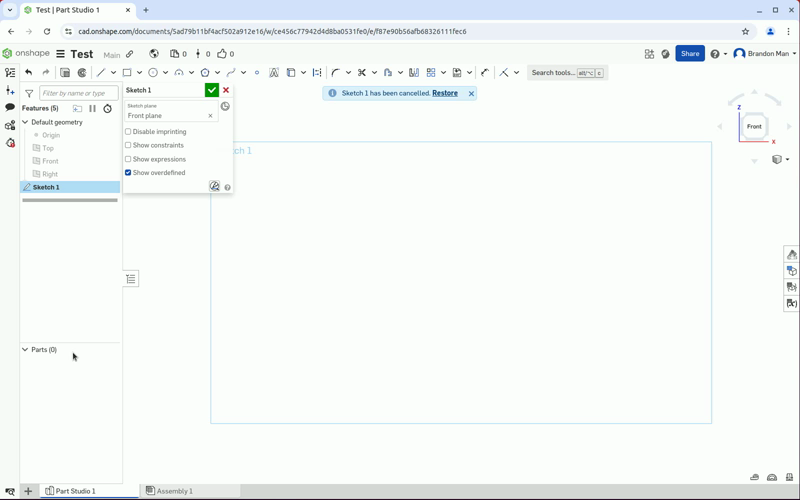
key(l)
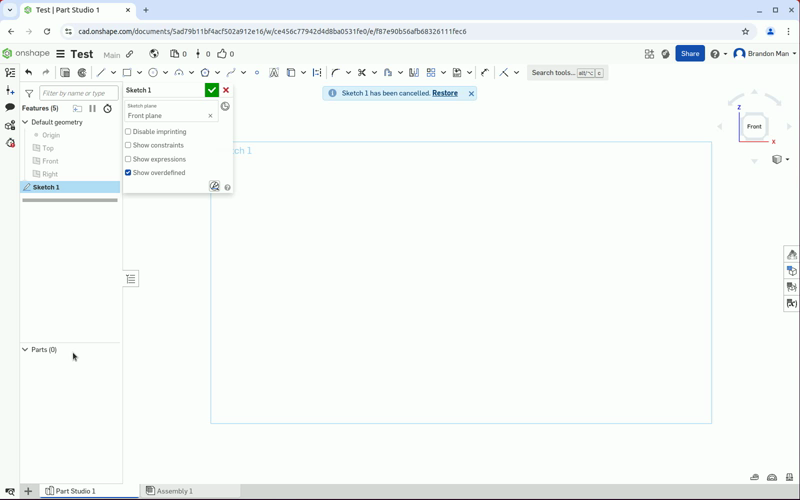
key_down(shift)
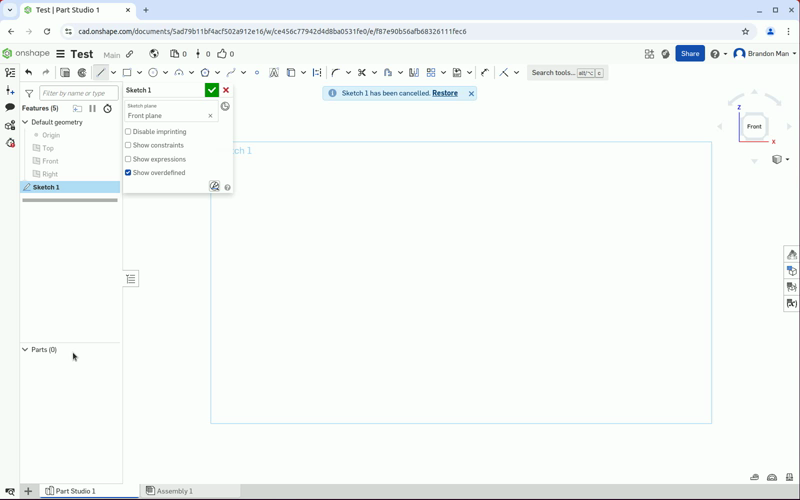
mouse_move(357, 349)
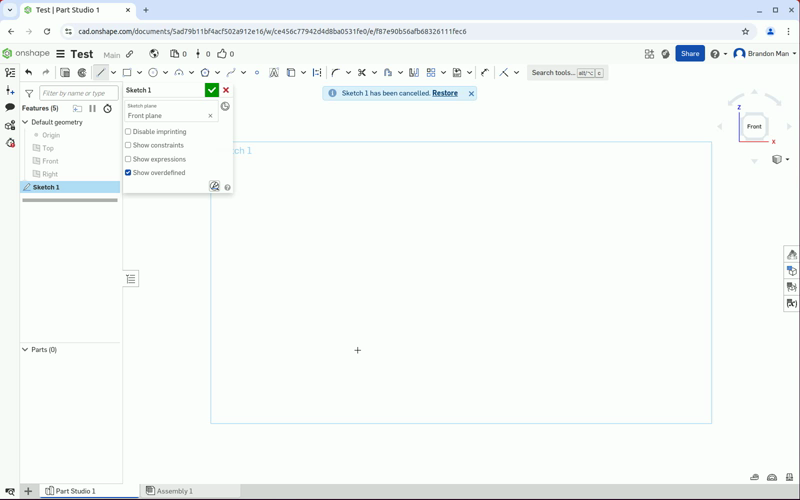
click(357, 349)
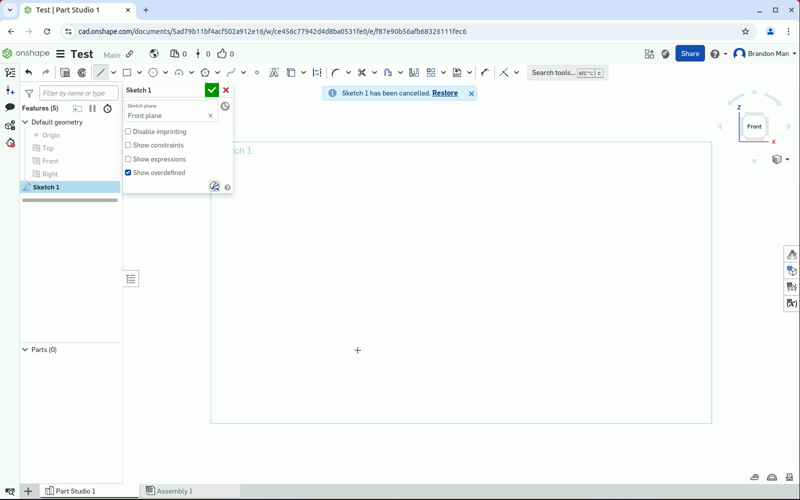
key_up(shift)
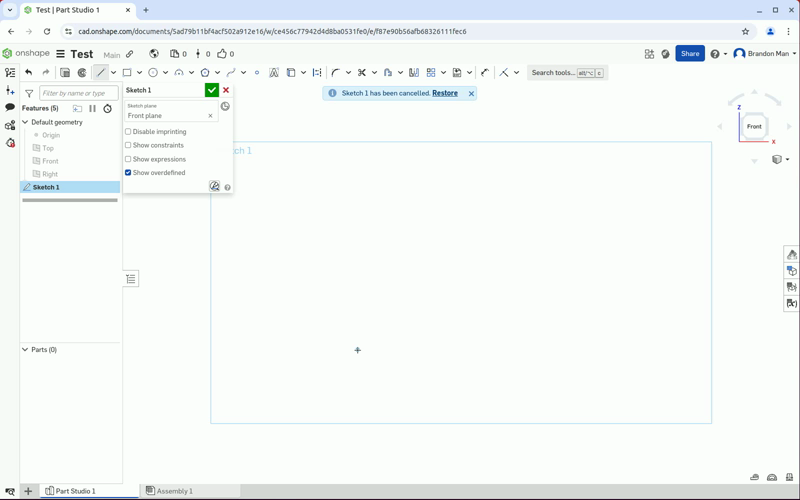
key_down(shift)
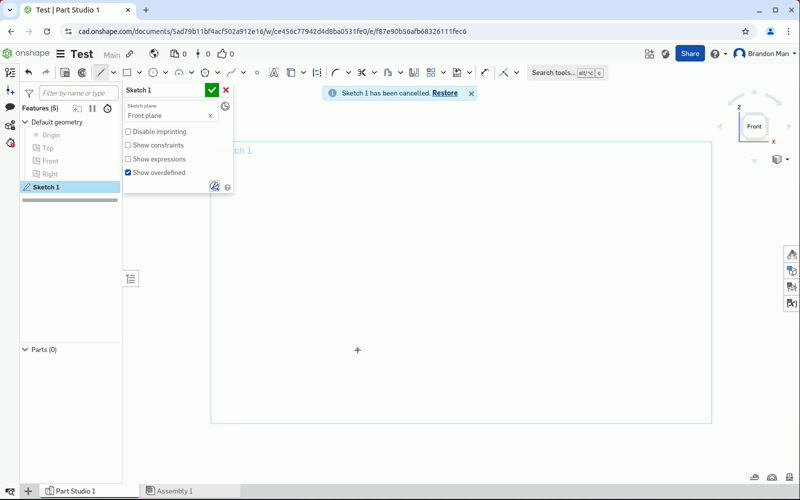
mouse_move(572, 349)
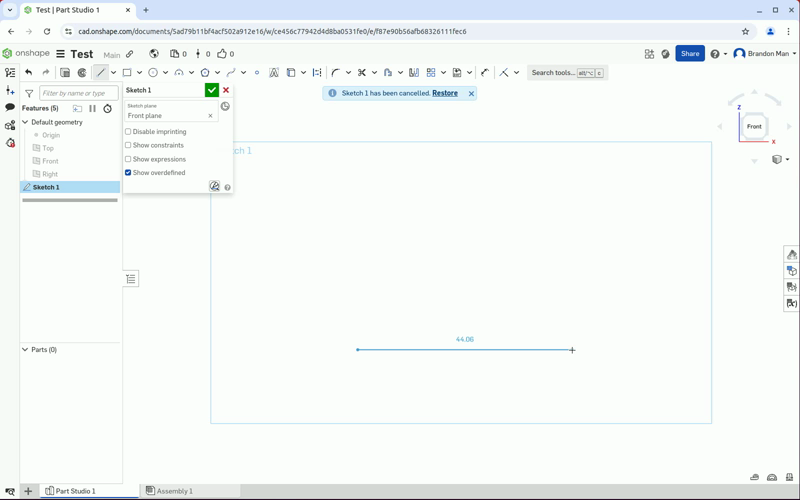
click(572, 349)
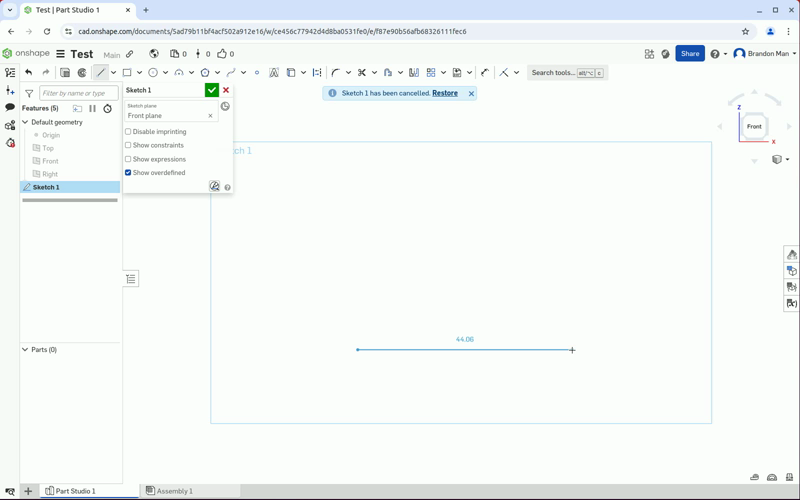
key_up(shift)
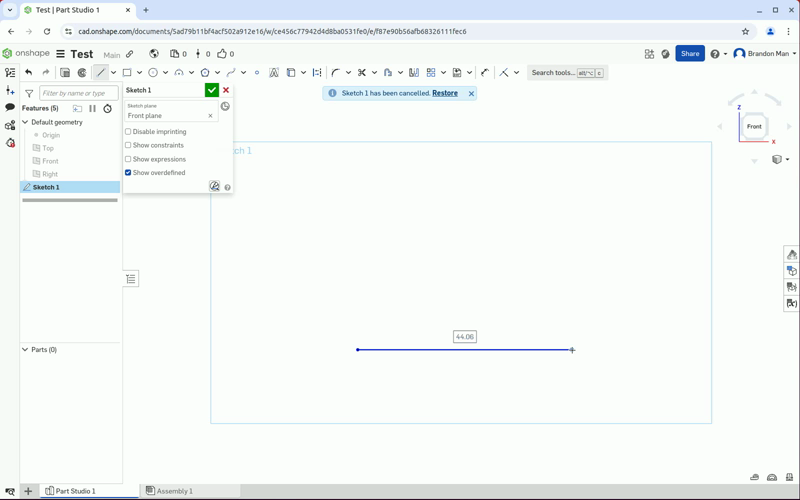
key_down(shift)
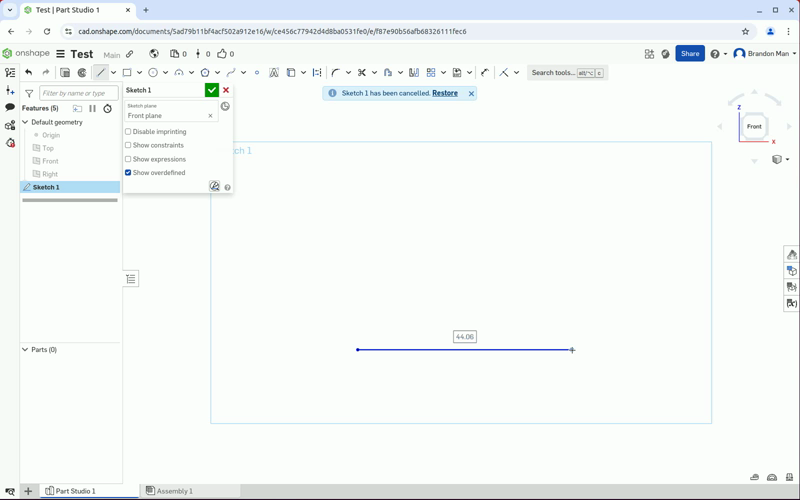
mouse_move(572, 216)
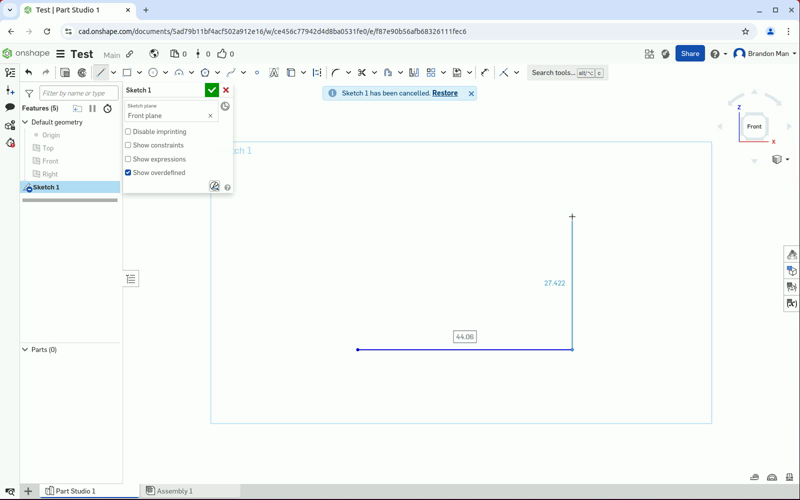
click(572, 216)
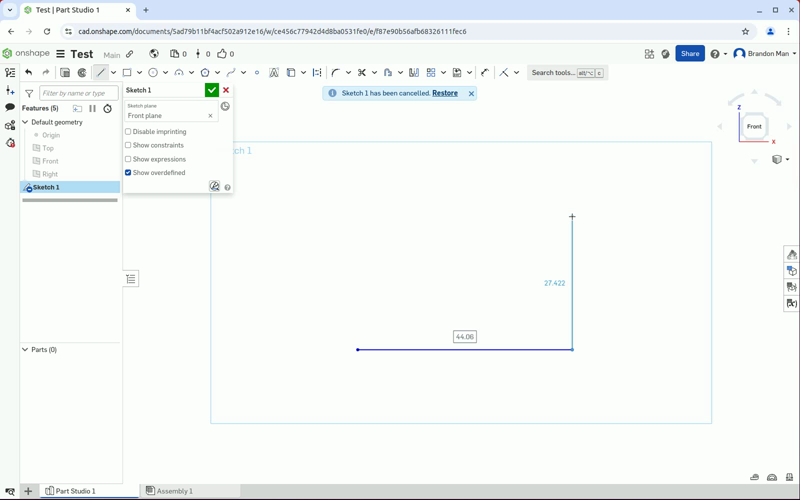
key_up(shift)
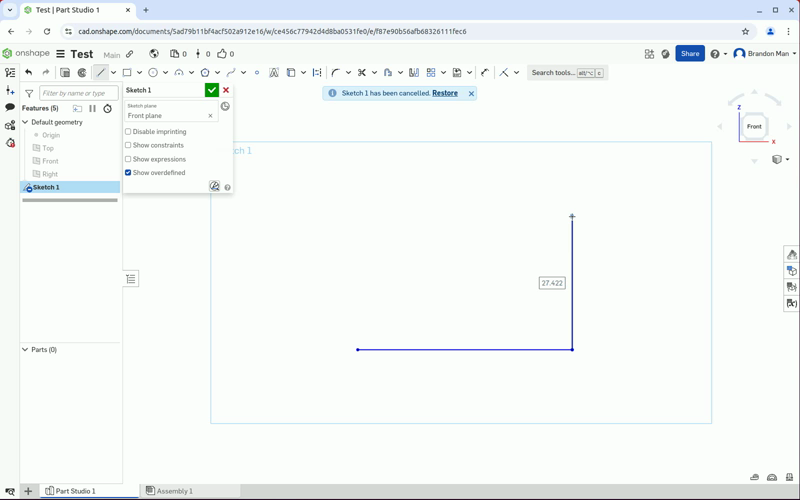
key_down(shift)
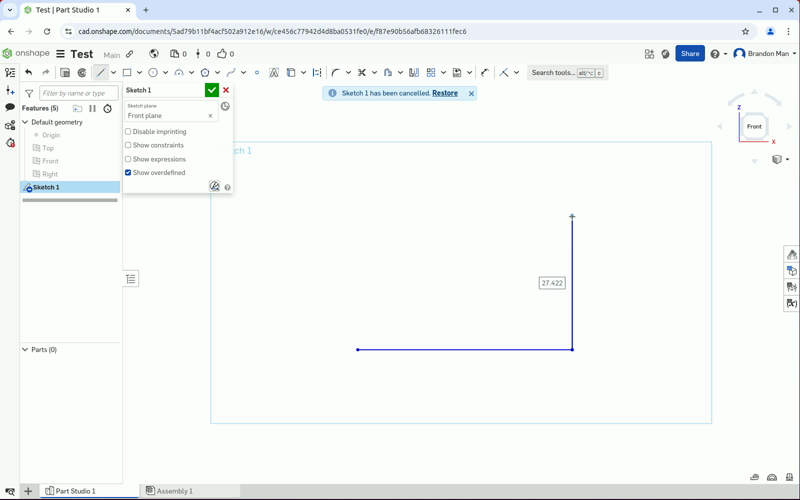
mouse_move(357, 216)
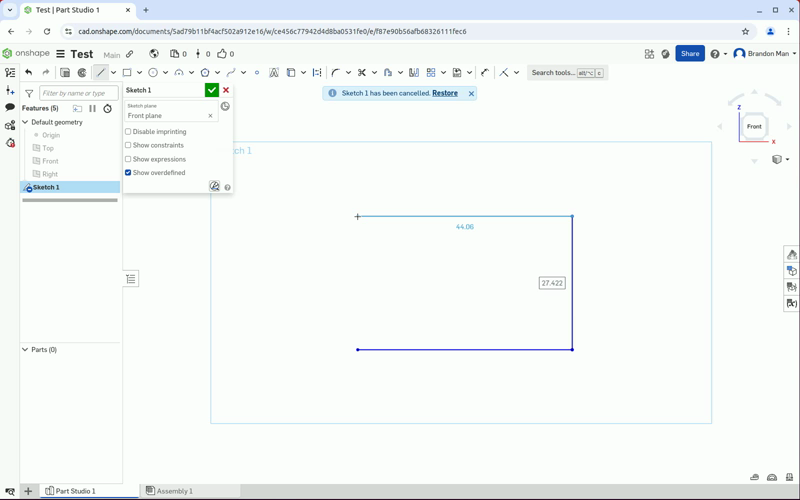
click(357, 216)
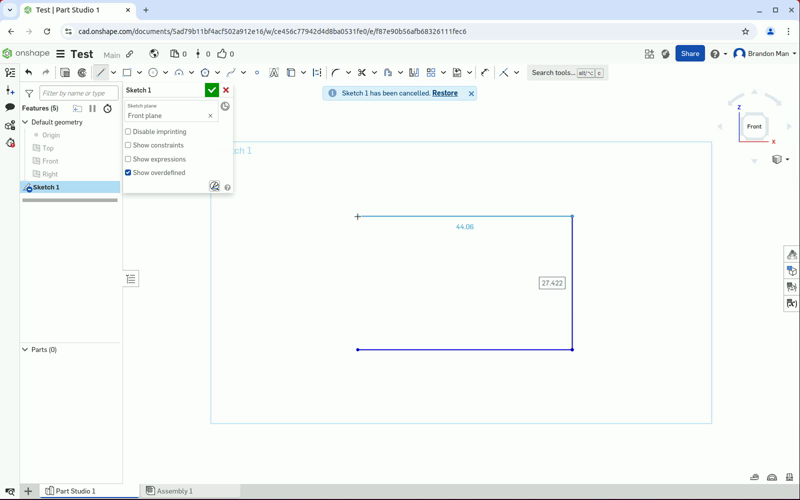
key_up(shift)
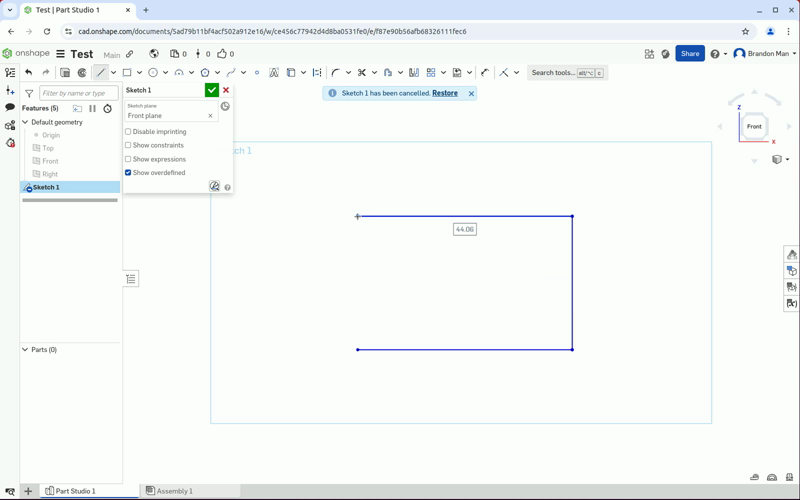
key_down(shift)
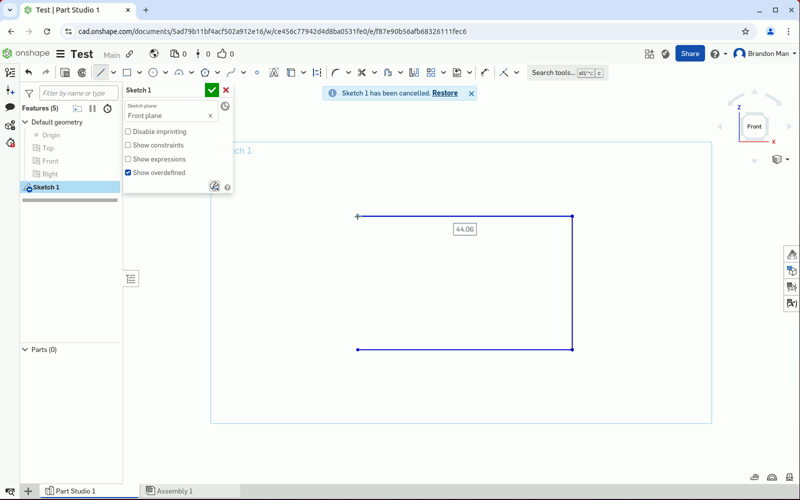
mouse_move(357, 349)
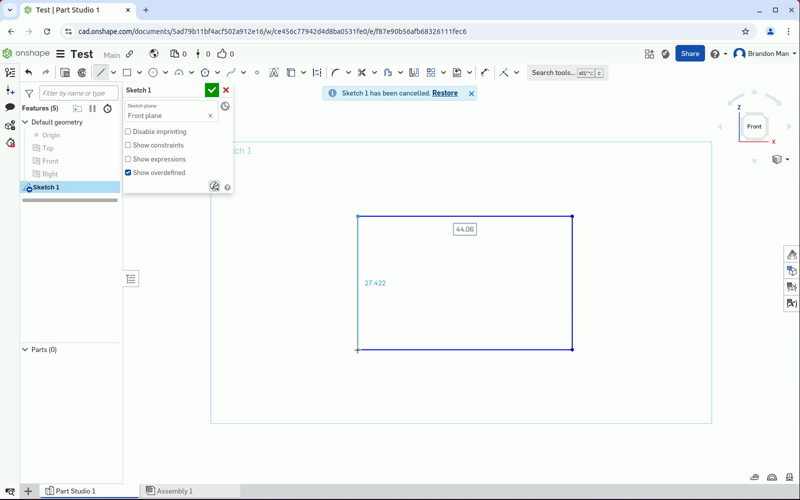
key_up(shift)
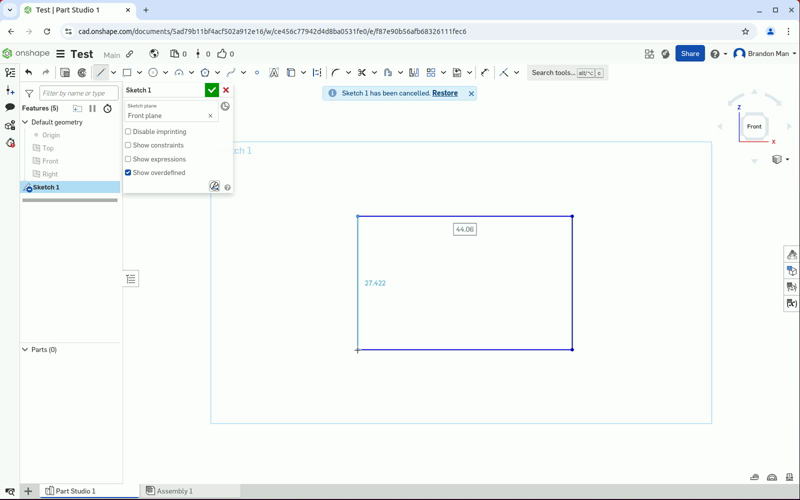
click(357, 349)
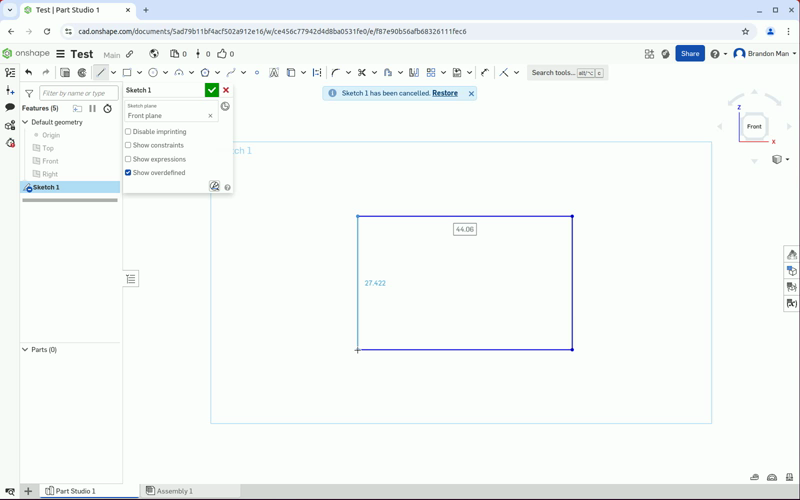
key(esc)
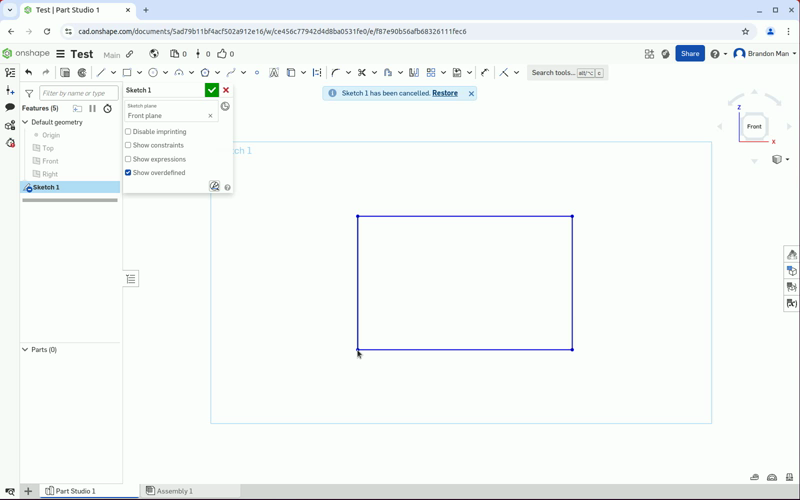
mouse_move(452, 258)
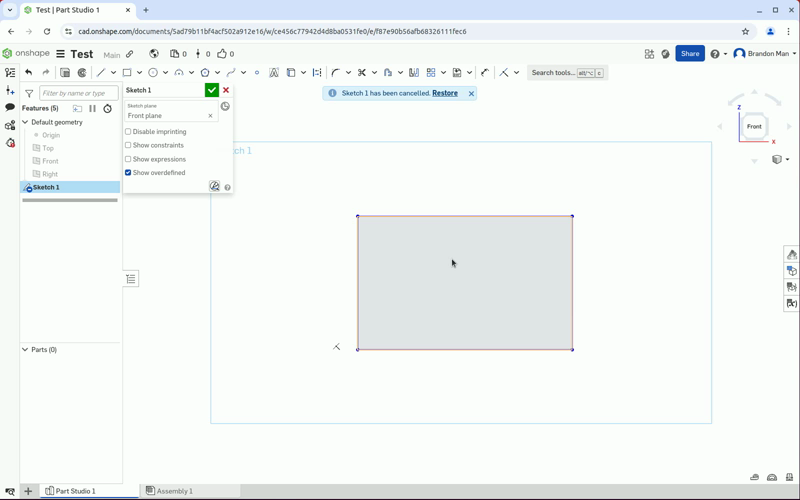
click(452, 258)
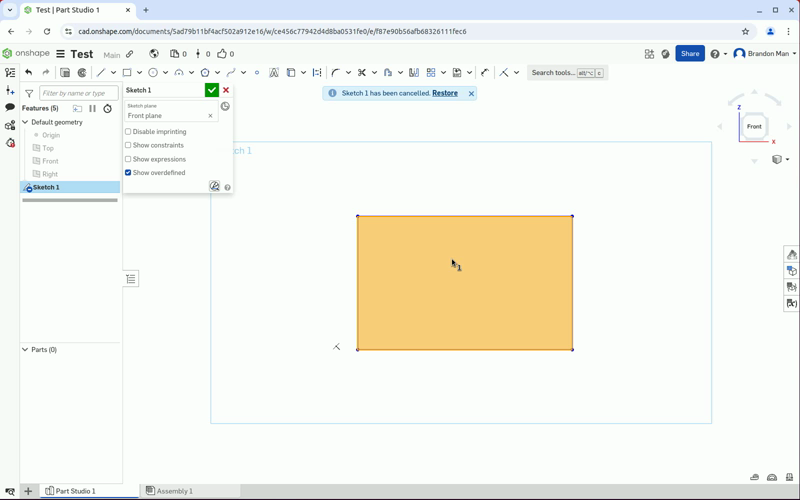
mouse_move(73, 352)
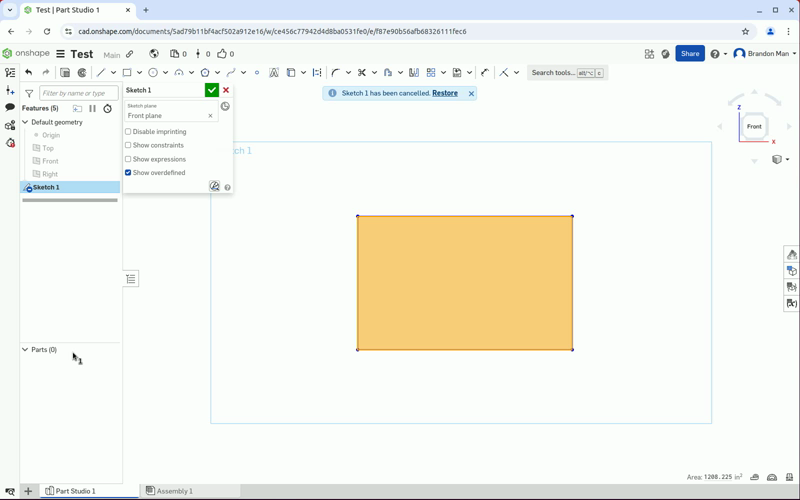
key(shift+y)
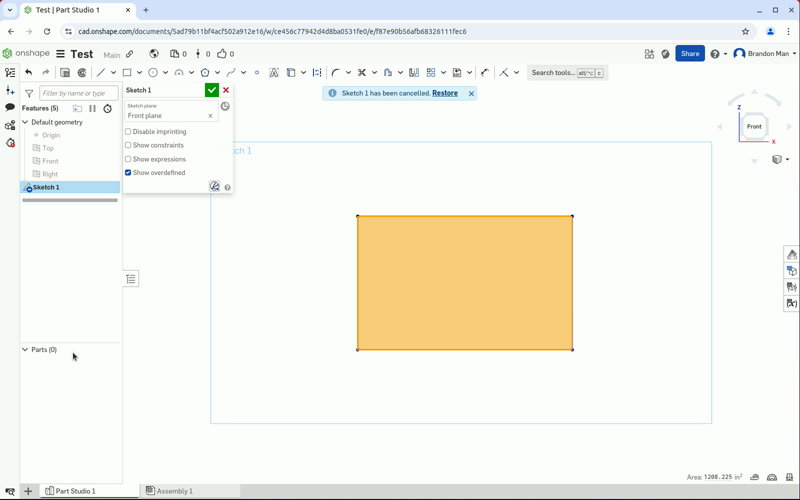
key(shift+e)
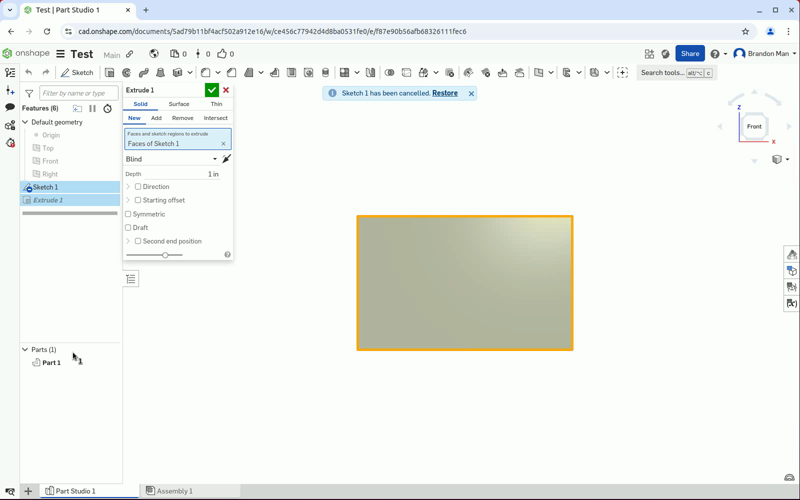
mouse_move(143, 106)
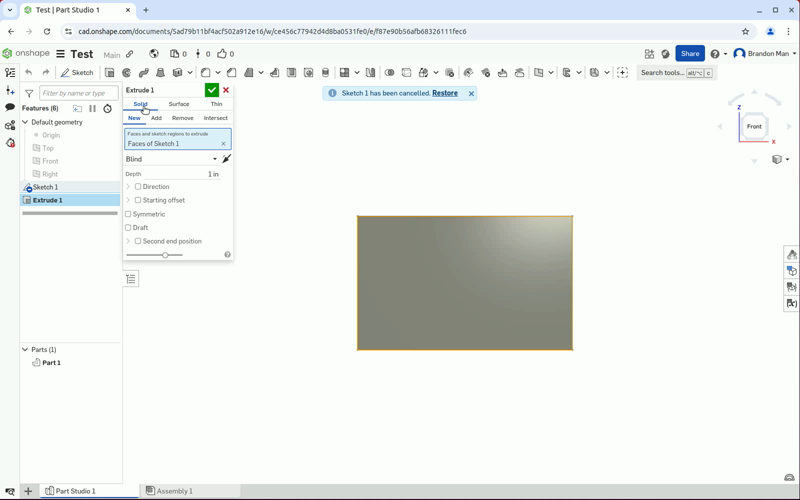
click(143, 106)
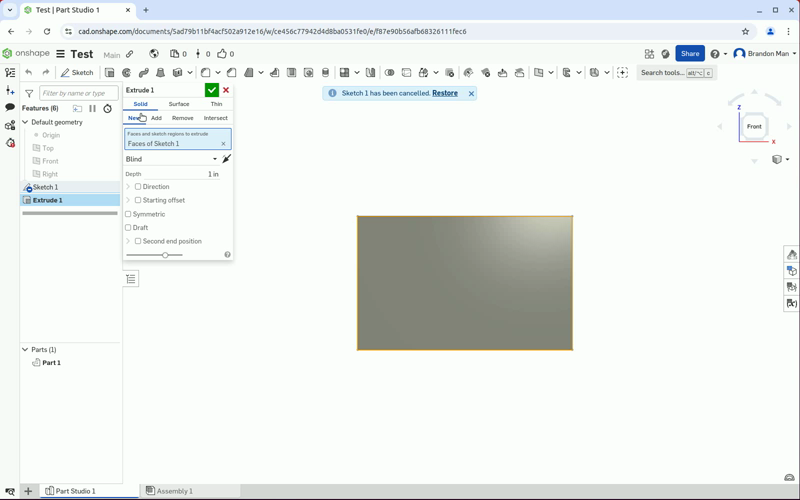
mouse_move(137, 120)
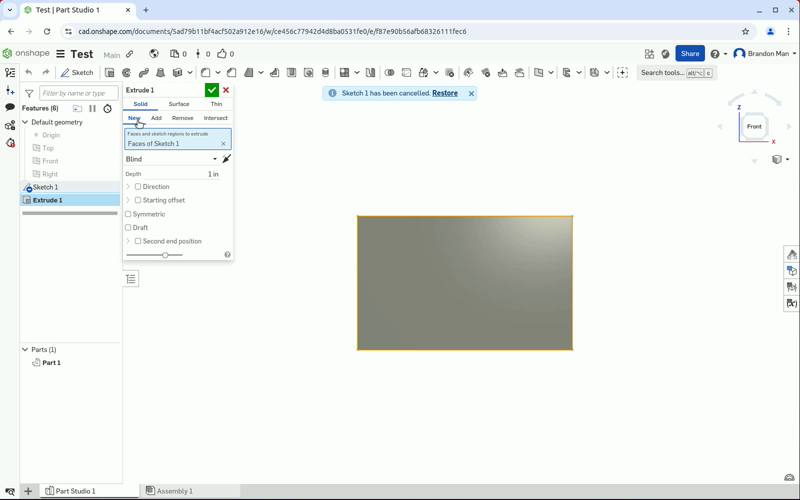
click(137, 120)
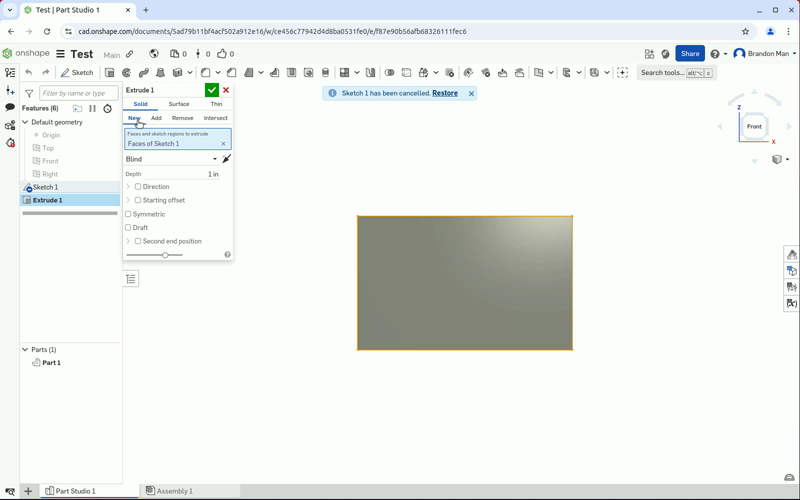
key(tab, 4)
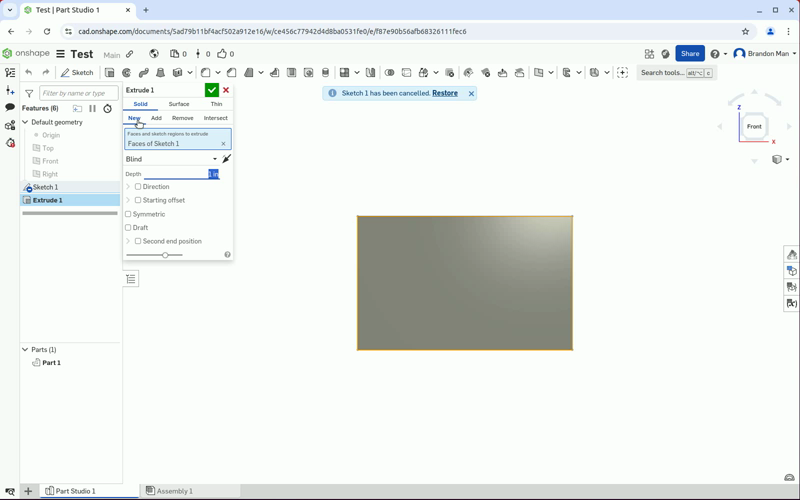
text(4.333)
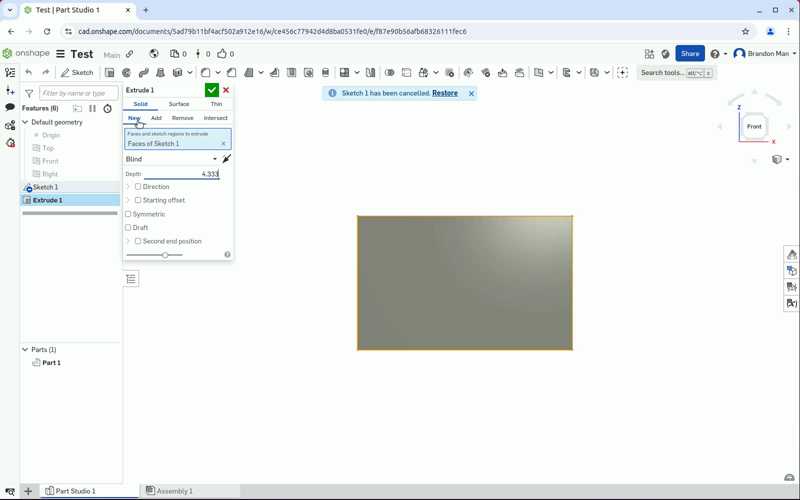
key(enter)
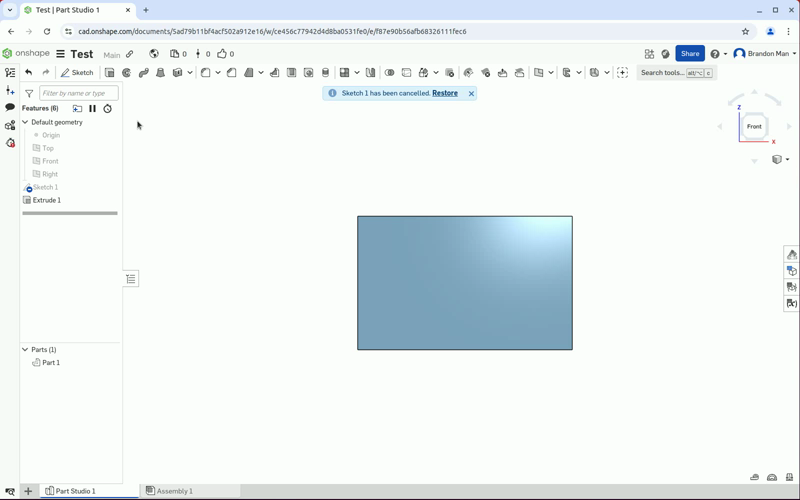
key(shift+h)
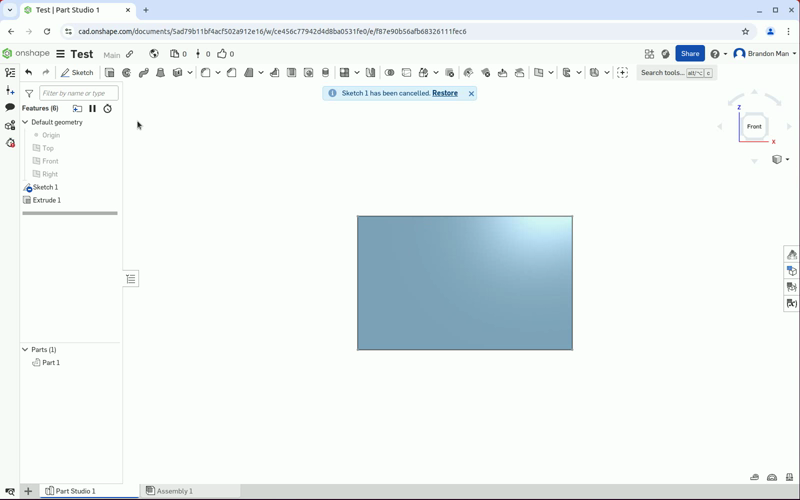
key(shift+h)
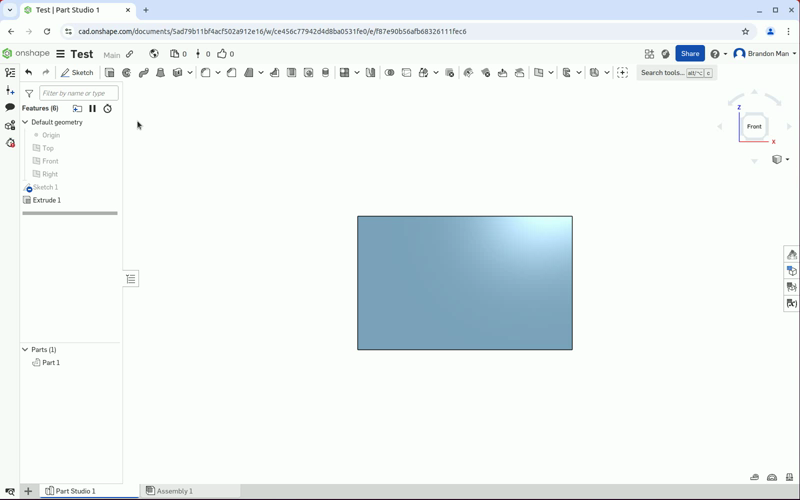
mouse_move(73, 189)
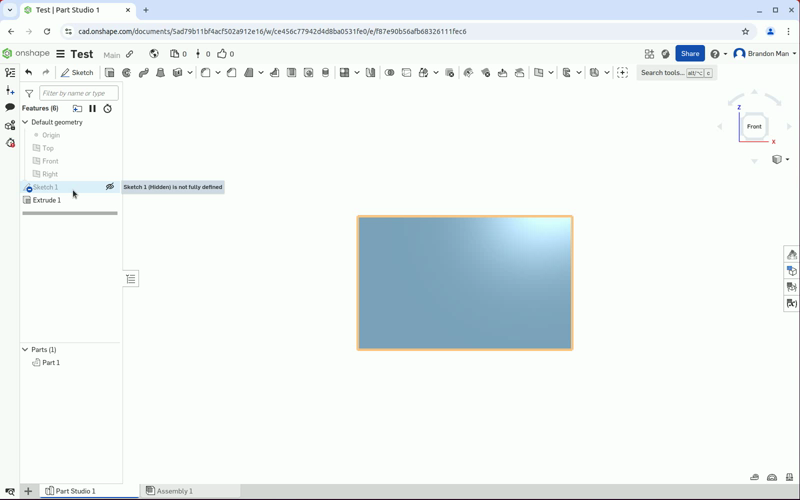
click(73, 189)
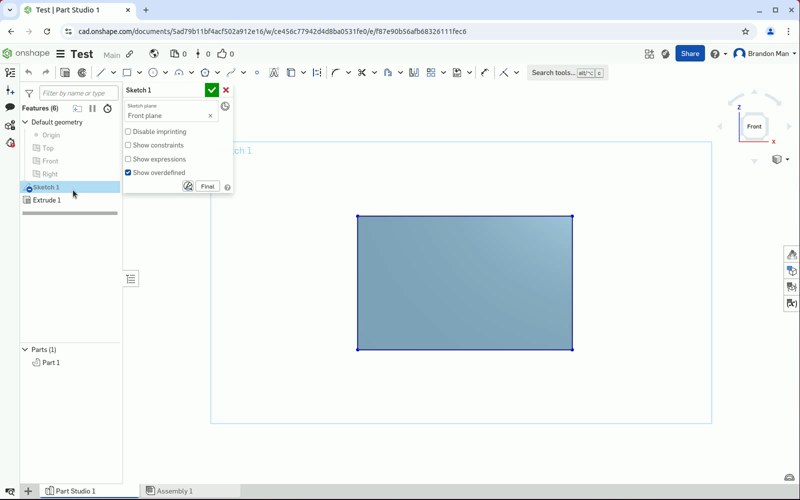
mouse_move(229, 92)
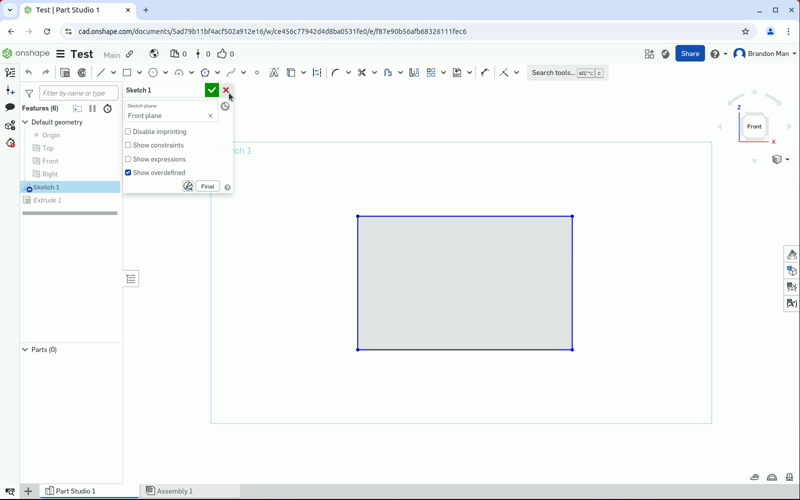
click(229, 92)
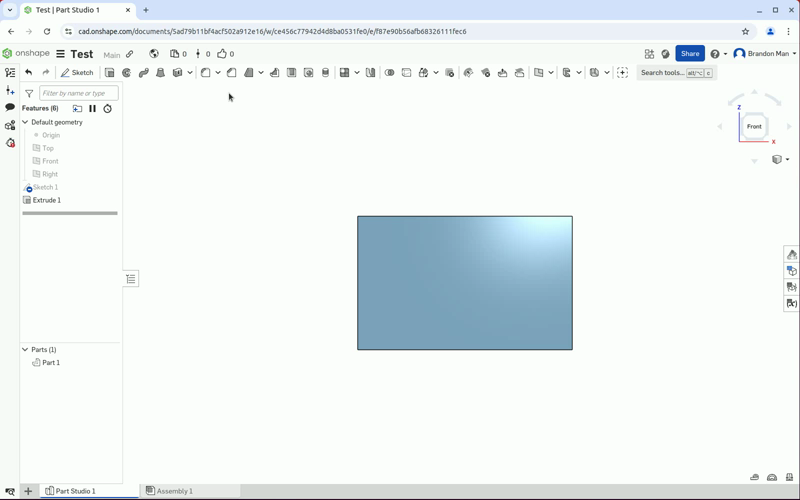
mouse_move(541, 75)
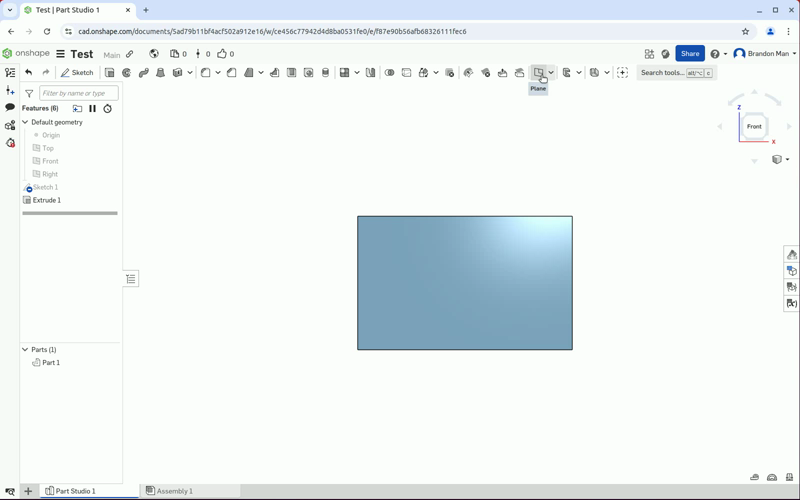
click(541, 75)
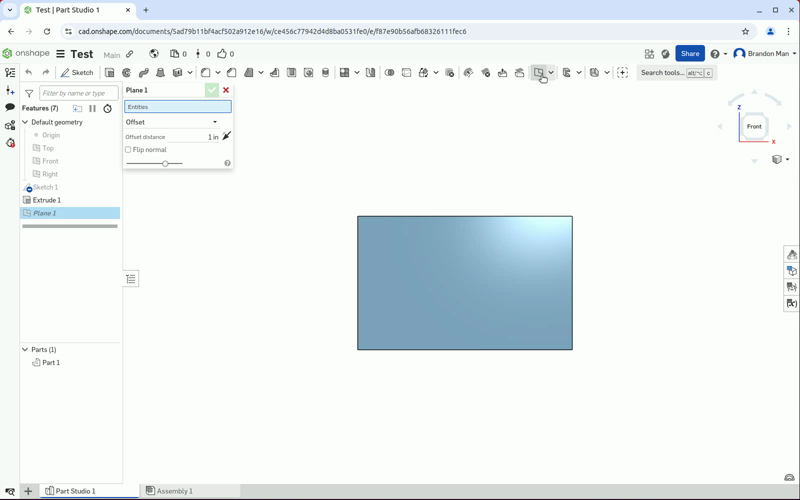
mouse_move(73, 163)
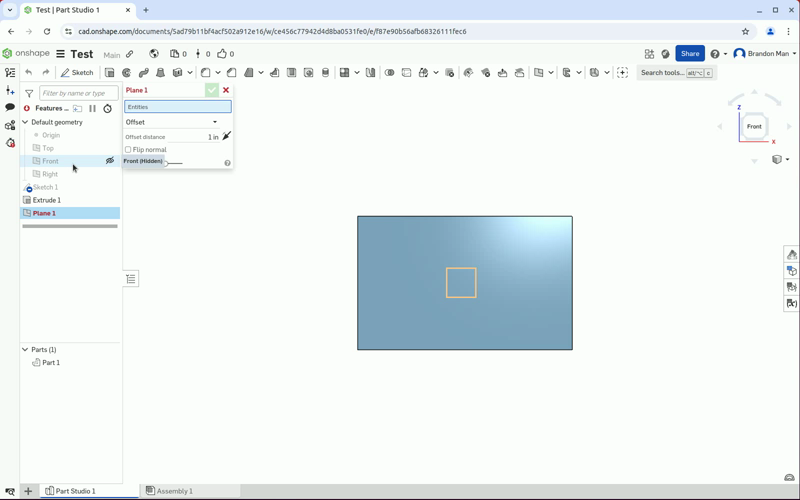
click(73, 163)
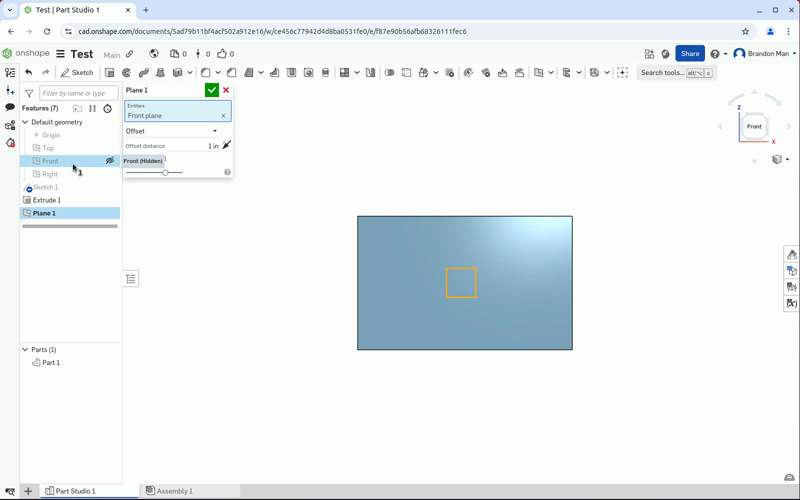
key(tab, 2)
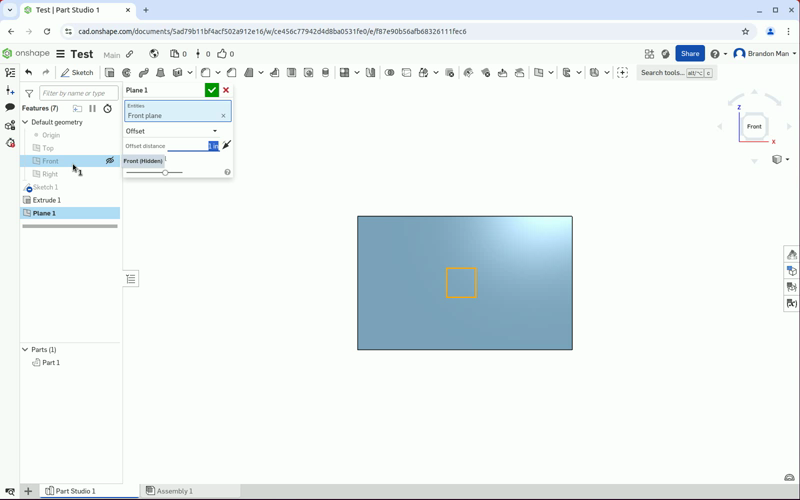
text(4.344)
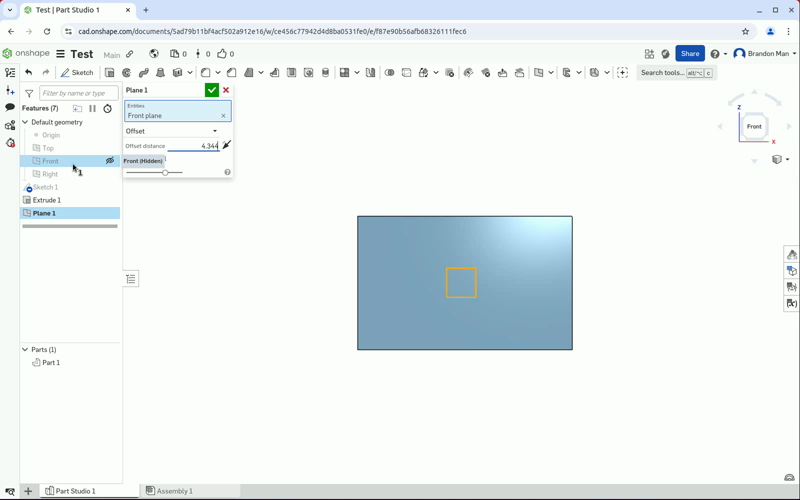
key(enter, 2)
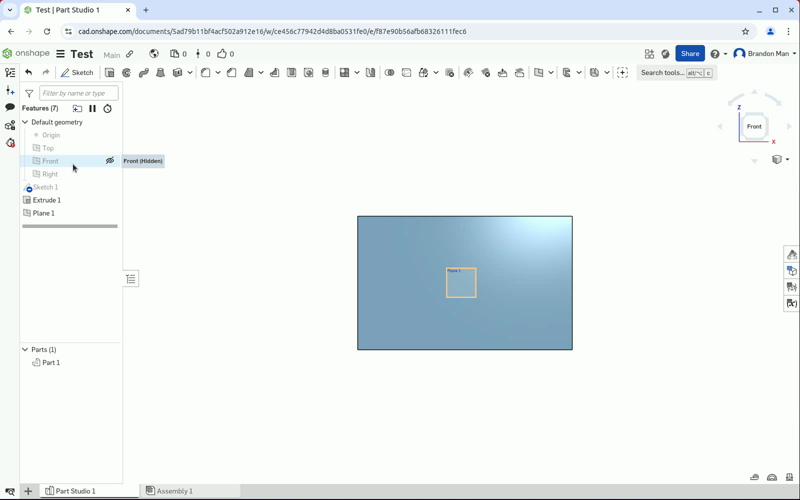
key(shift+s)
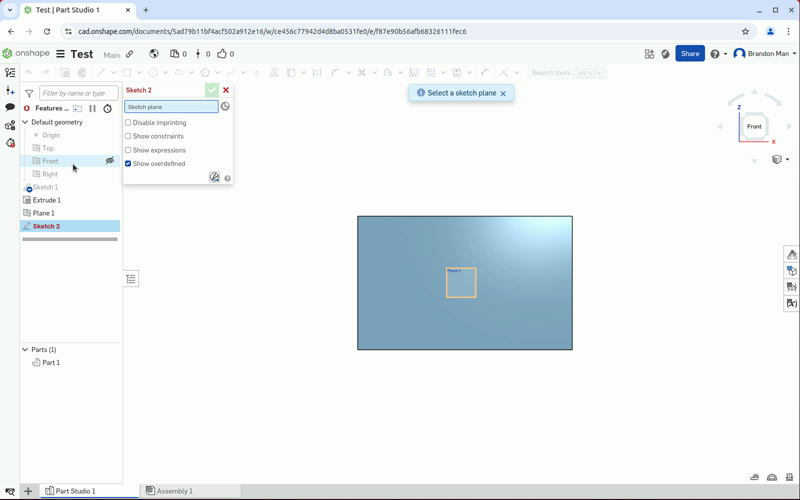
mouse_move(73, 215)
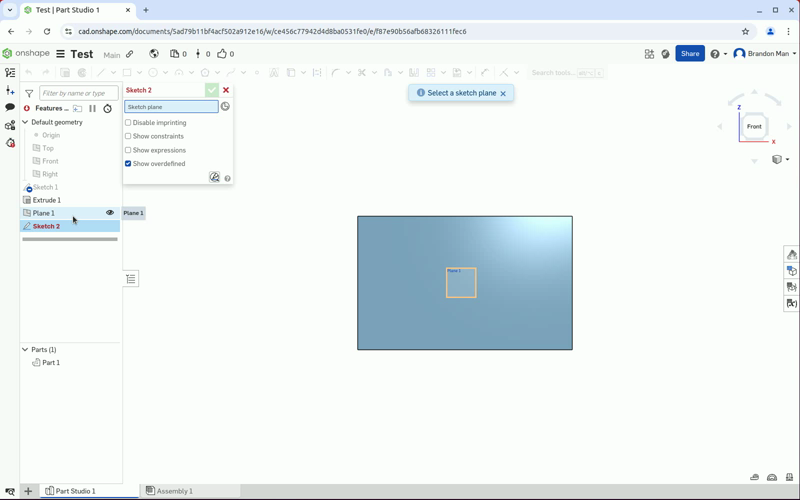
click(73, 215)
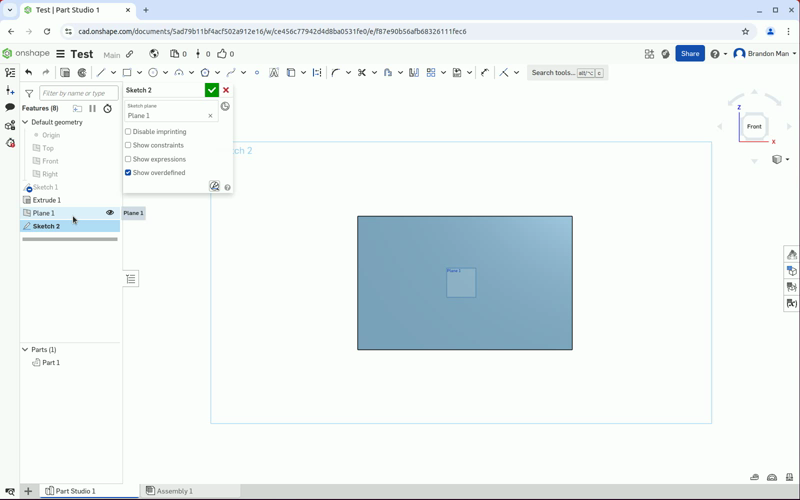
mouse_move(73, 352)
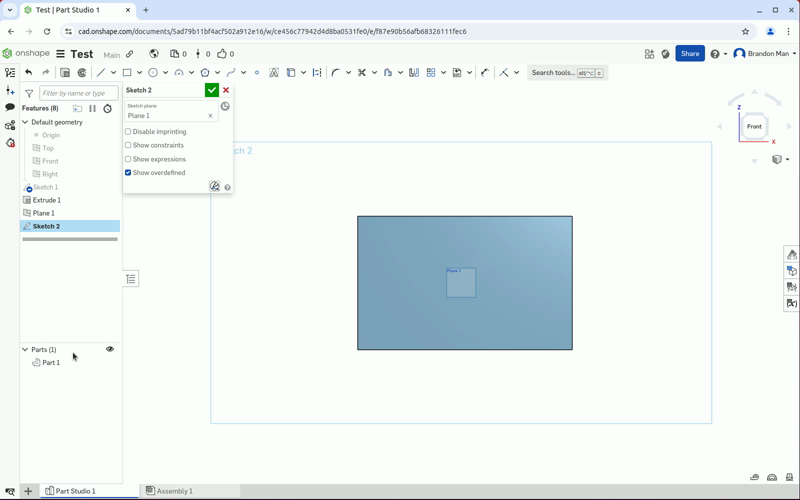
key(y)
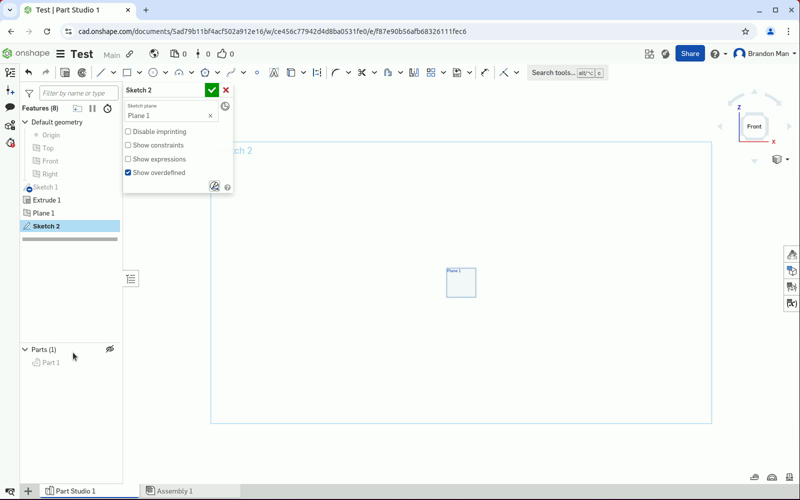
key(c)
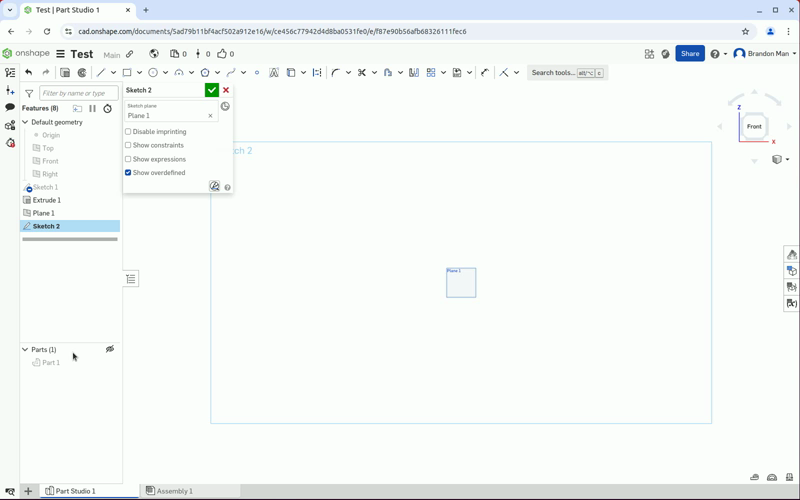
key_down(shift)
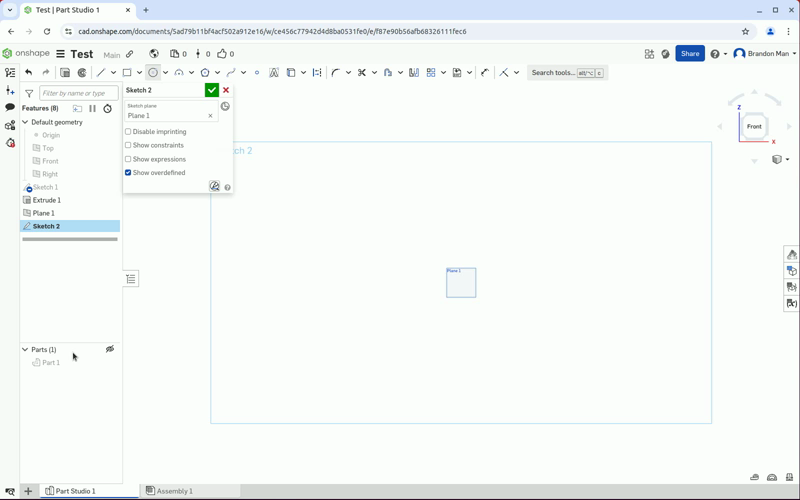
mouse_move(412, 255)
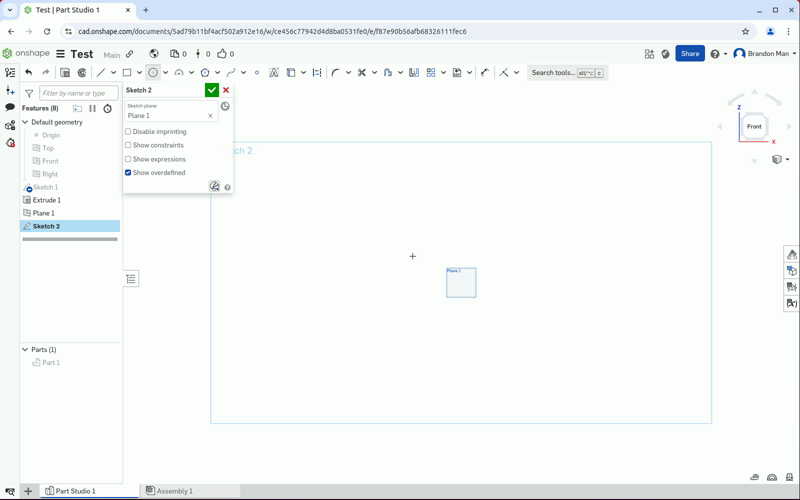
click(412, 255)
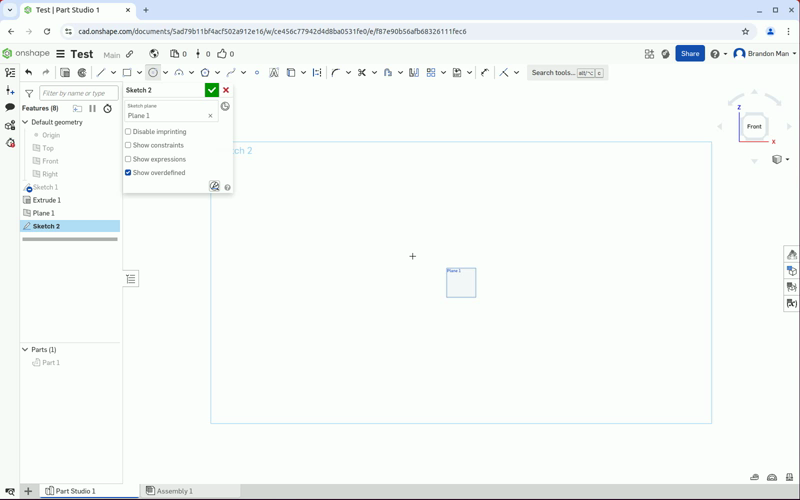
key_up(shift)
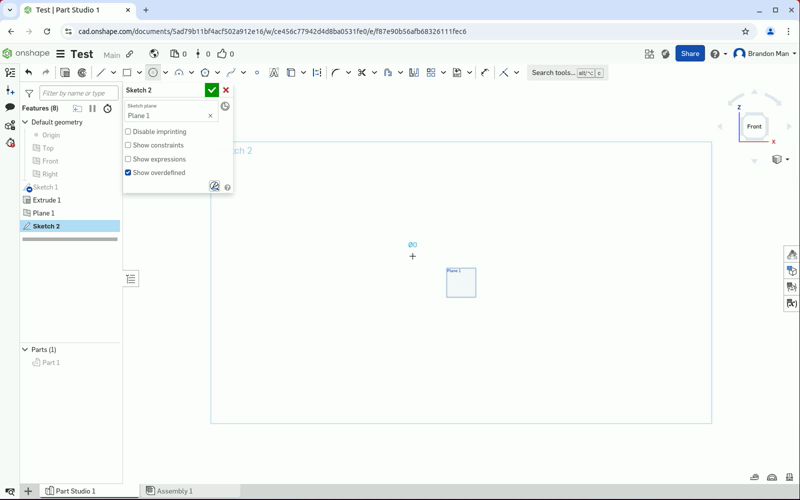
mouse_move(417, 255)
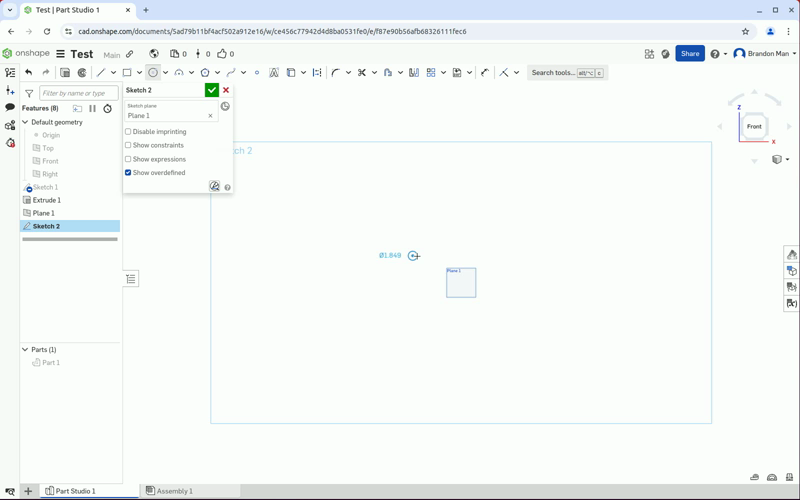
click(417, 255)
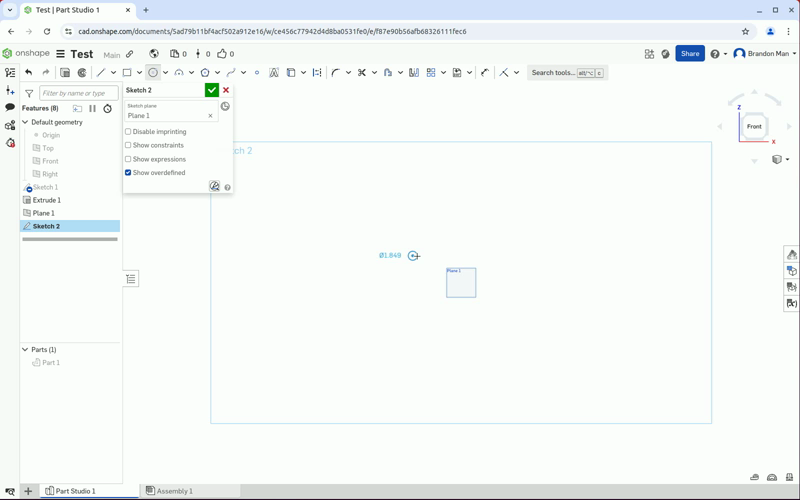
key(esc)
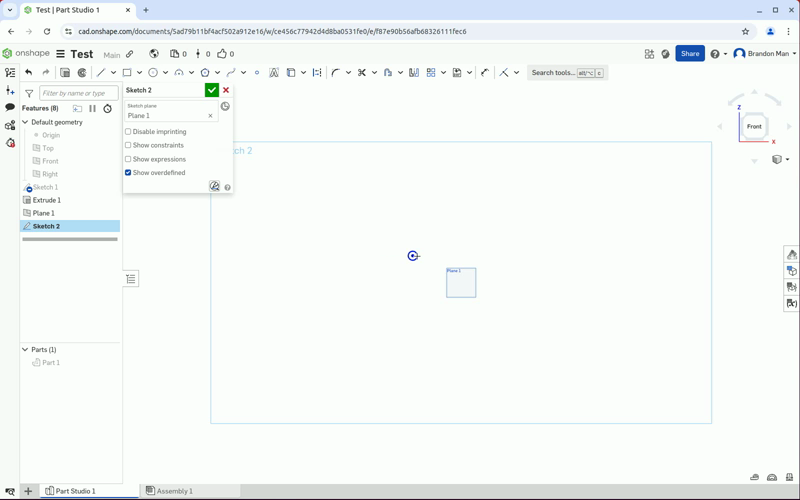
mouse_move(414, 258)
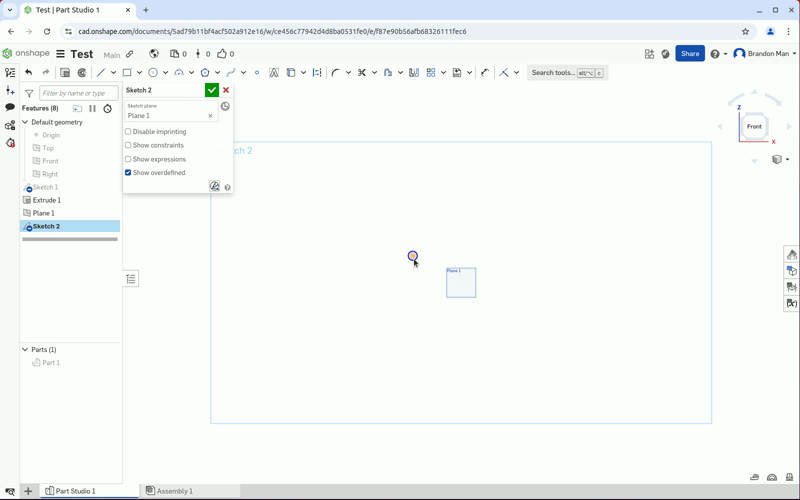
scroll(6)
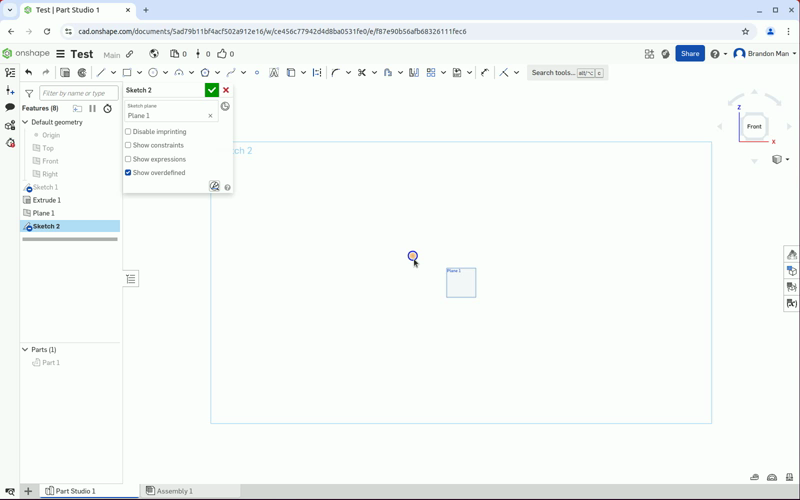
scroll(6)
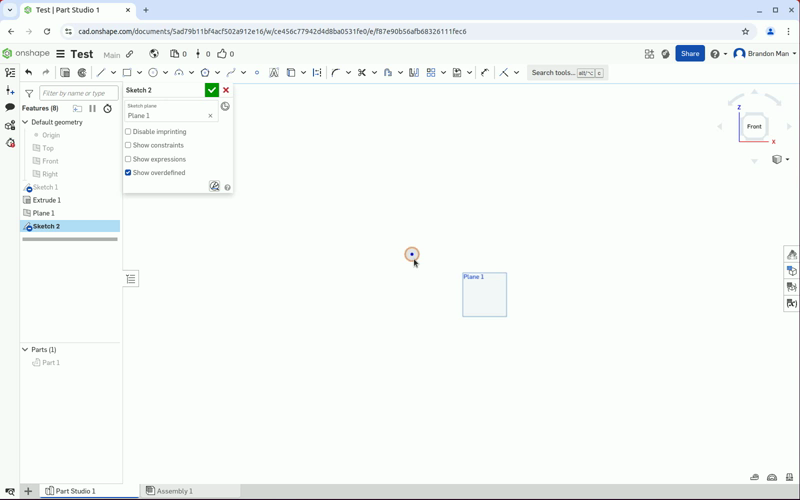
scroll(6)
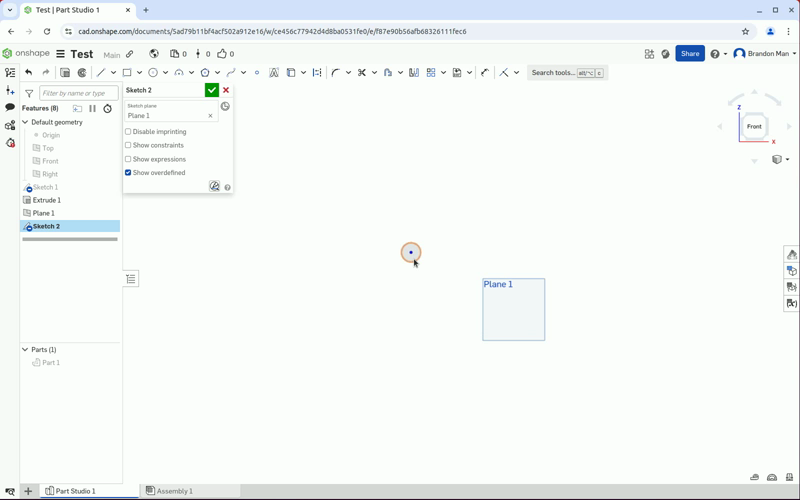
scroll(6)
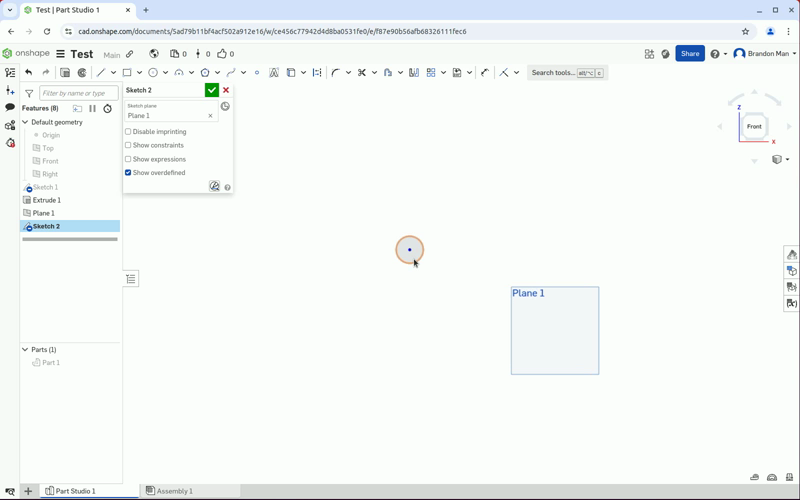
scroll(6)
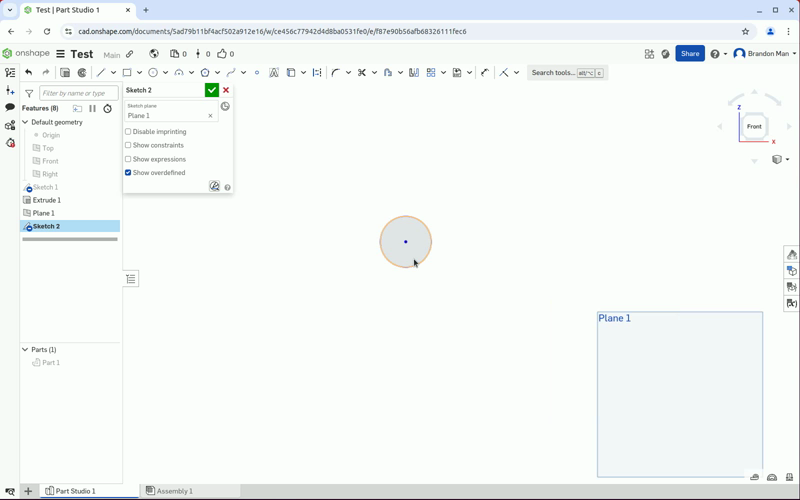
scroll(6)
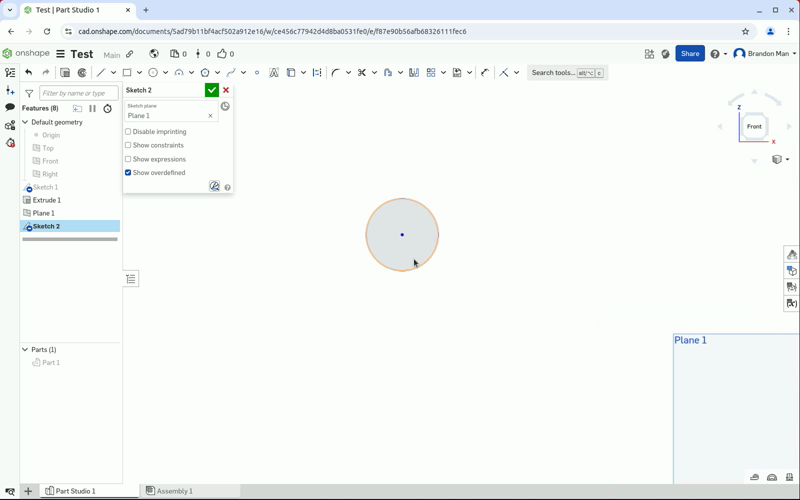
scroll(6)
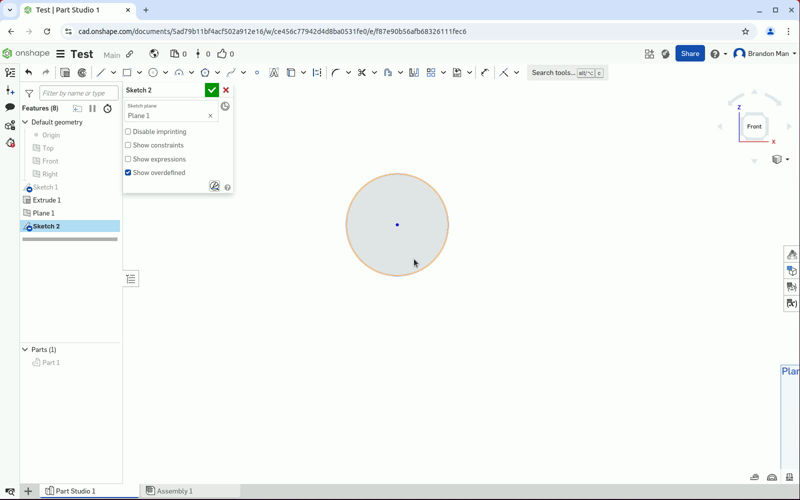
click(414, 258)
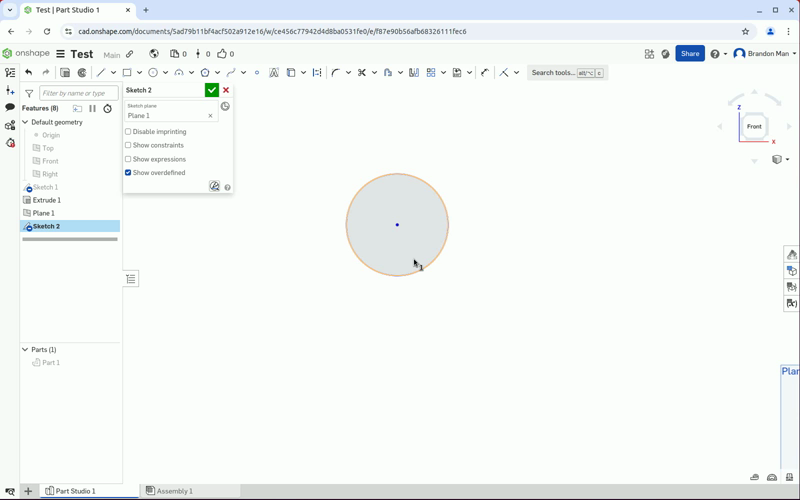
scroll(-6)
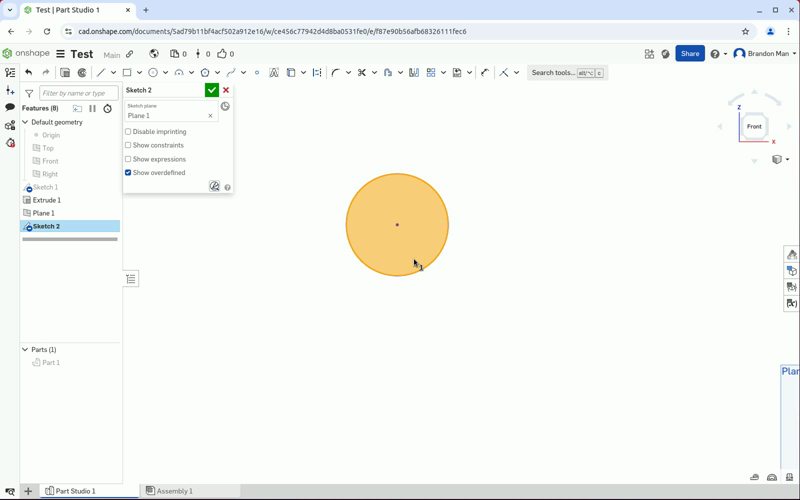
scroll(-6)
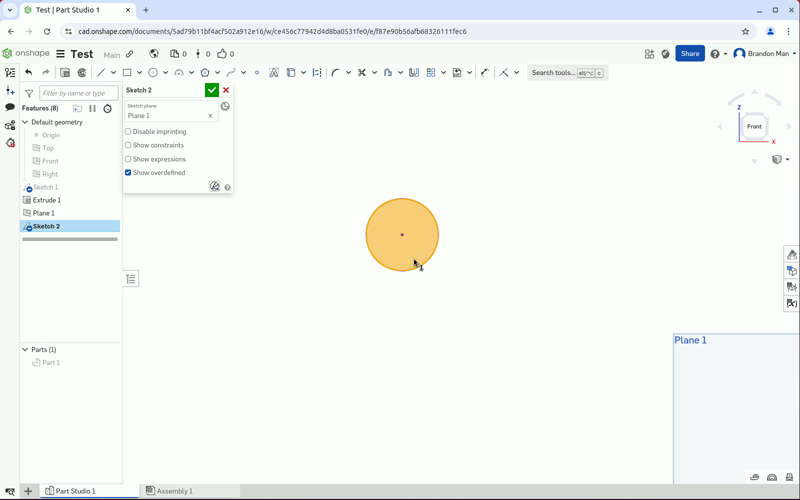
scroll(-6)
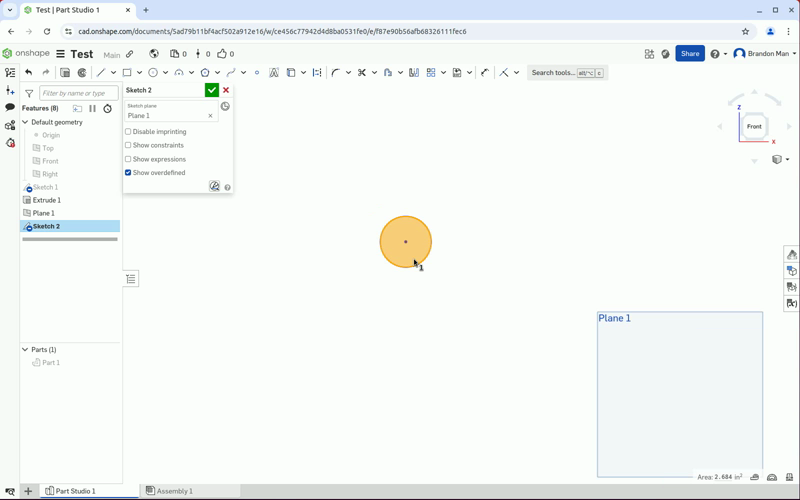
scroll(-6)
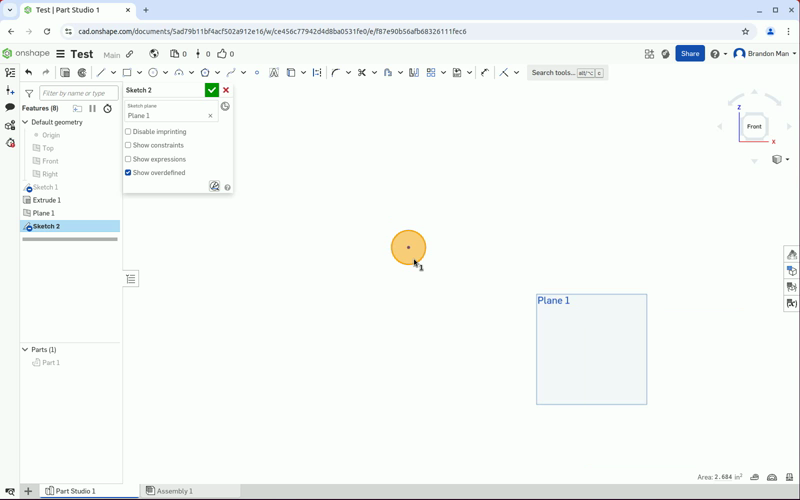
scroll(-6)
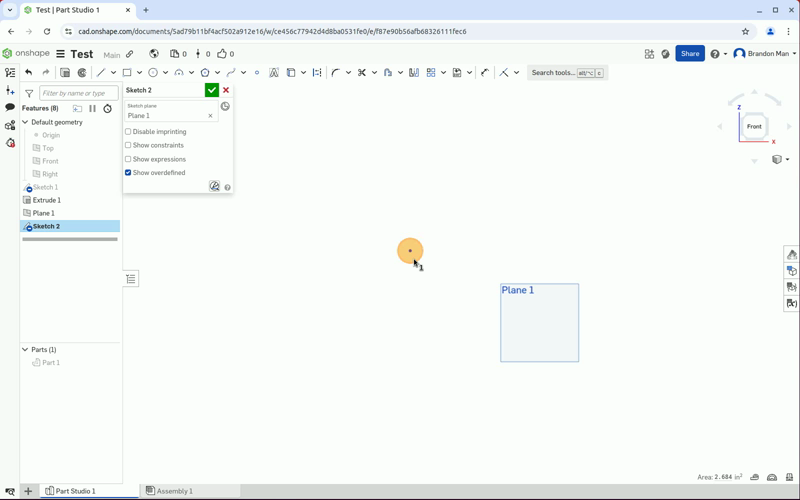
scroll(-6)
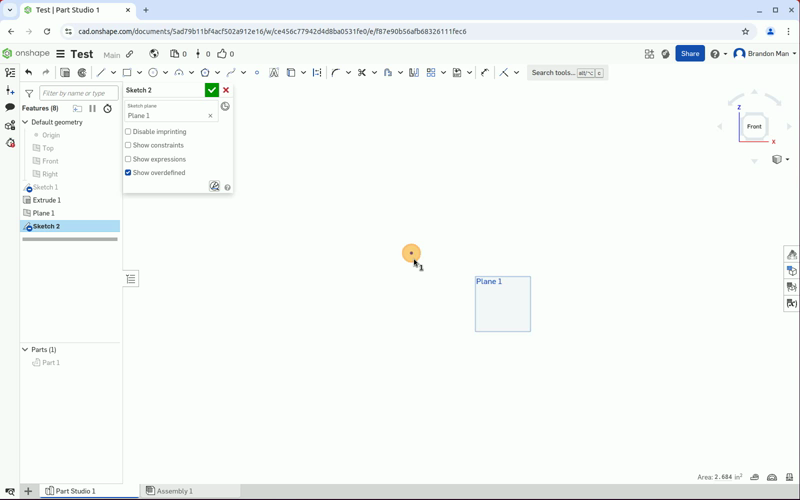
scroll(-6)
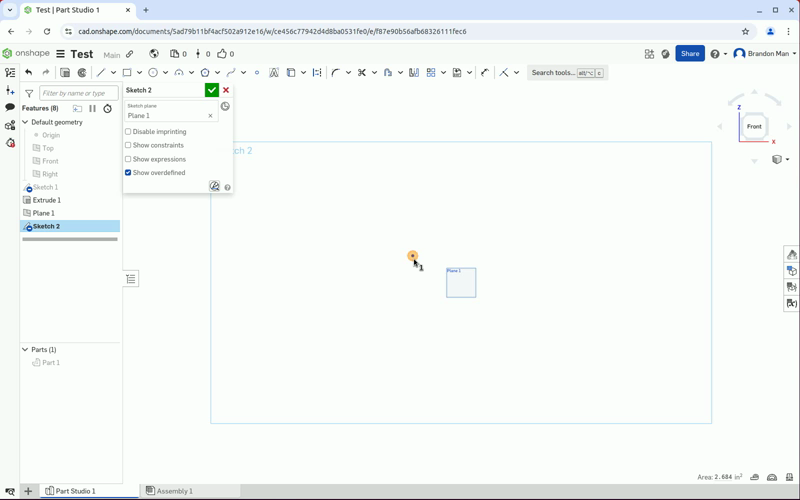
mouse_move(73, 352)
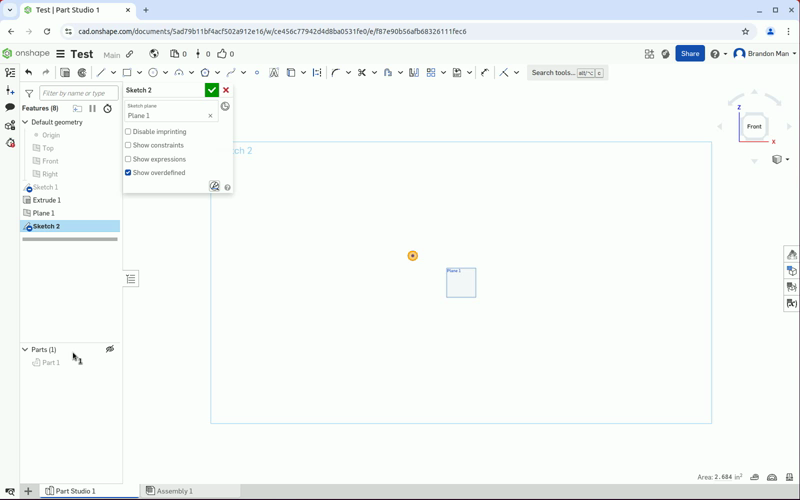
key(shift+y)
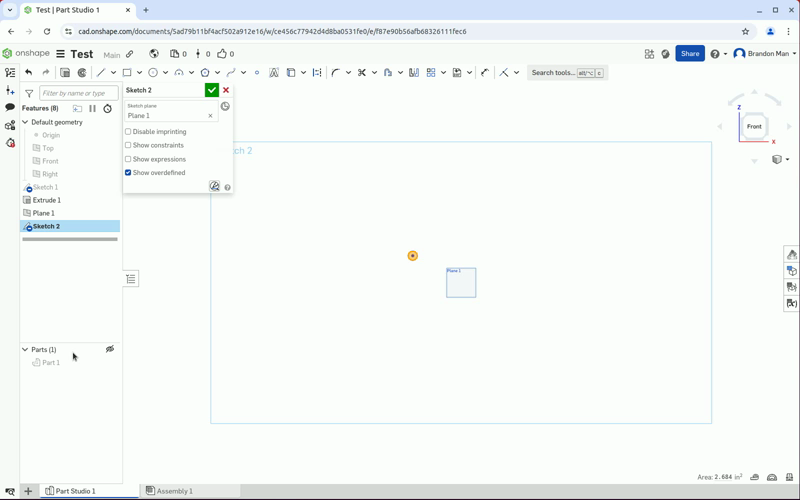
key(shift+e)
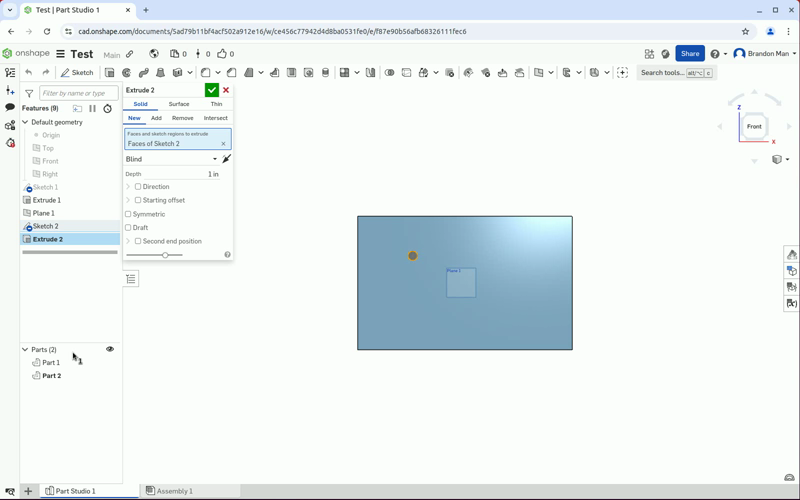
mouse_move(143, 106)
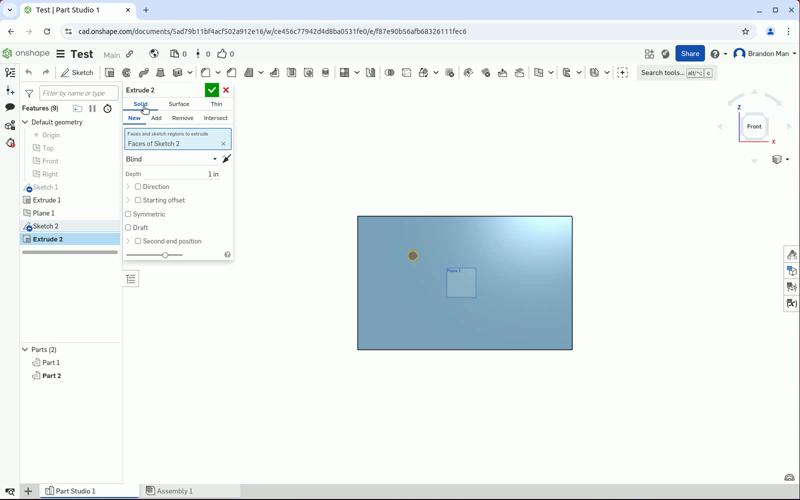
click(143, 106)
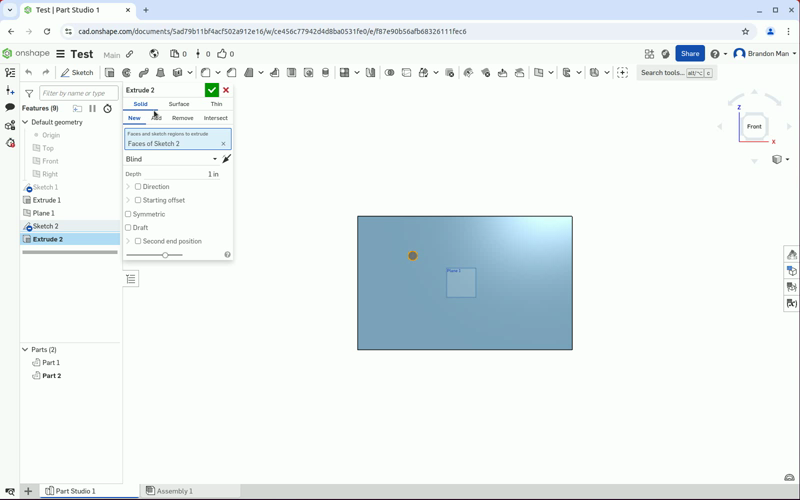
mouse_move(186, 120)
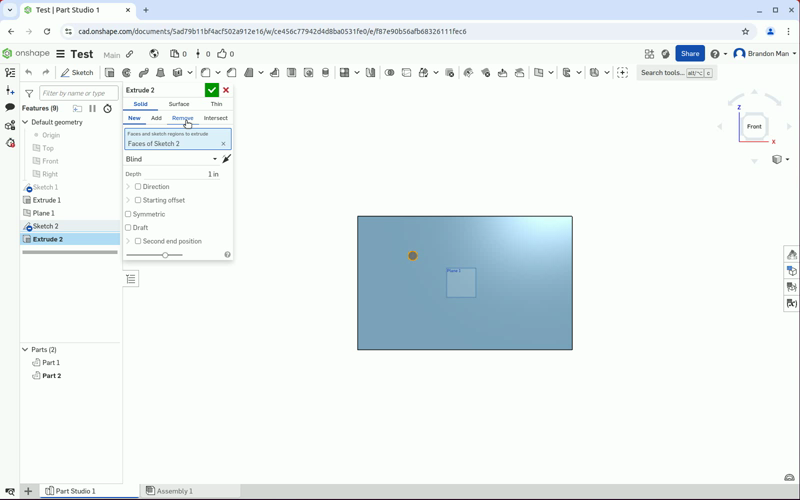
click(186, 120)
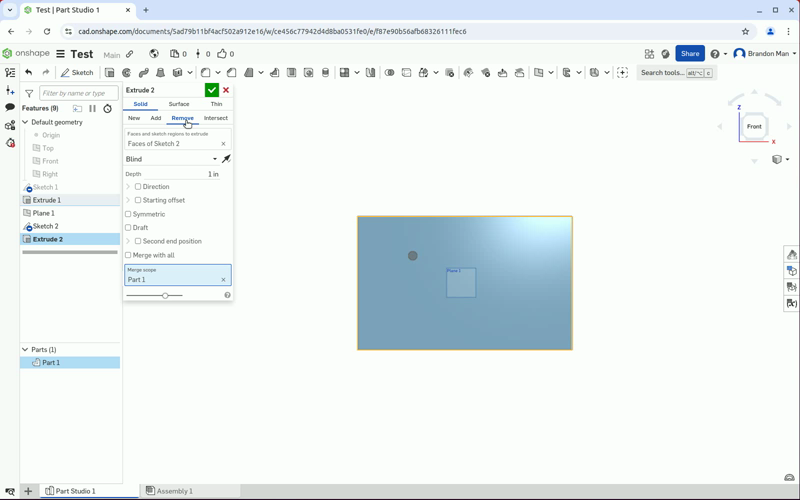
key(tab, 4)
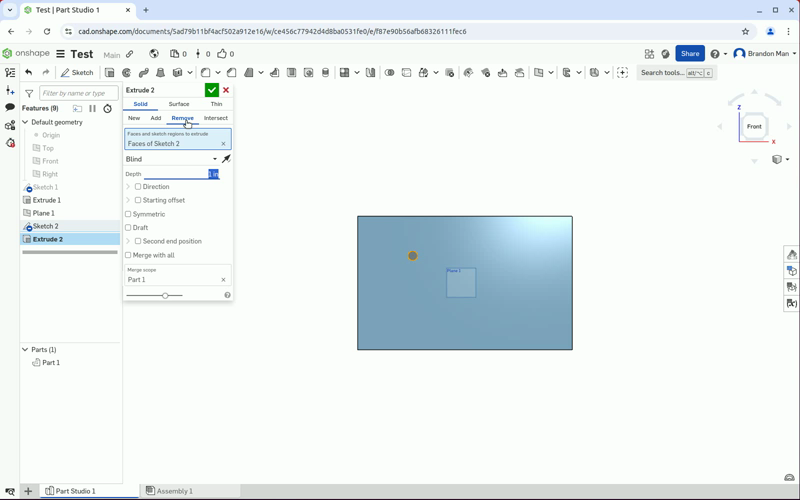
text(13.721)
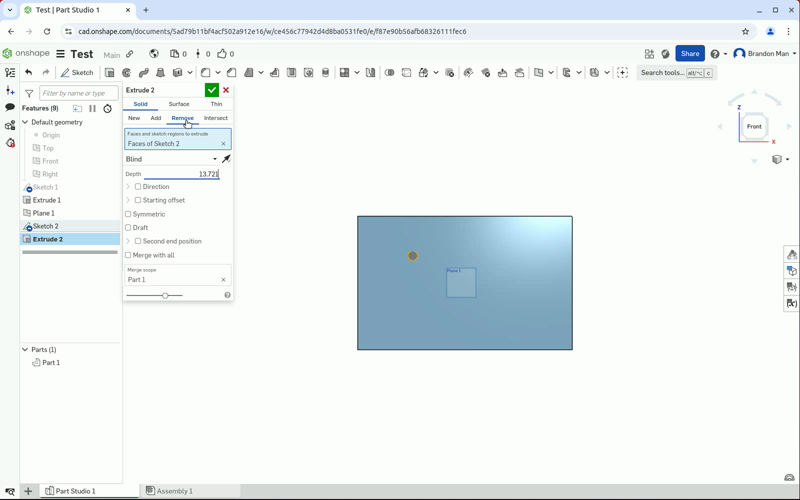
key(tab, 6)
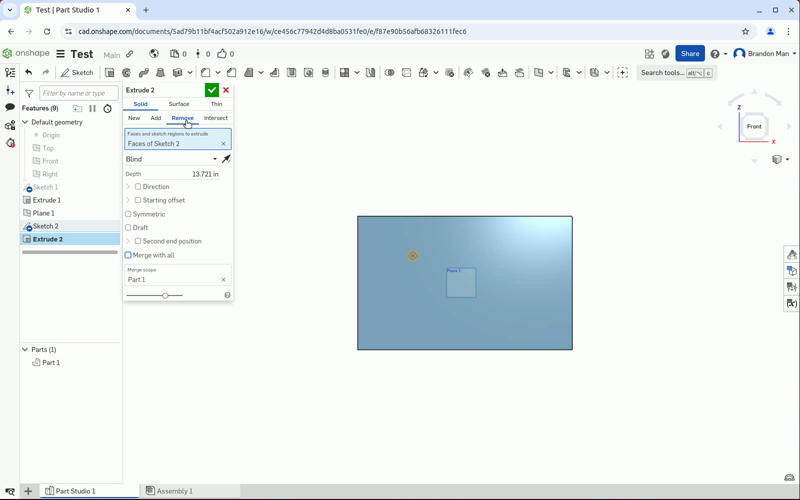
key(space)
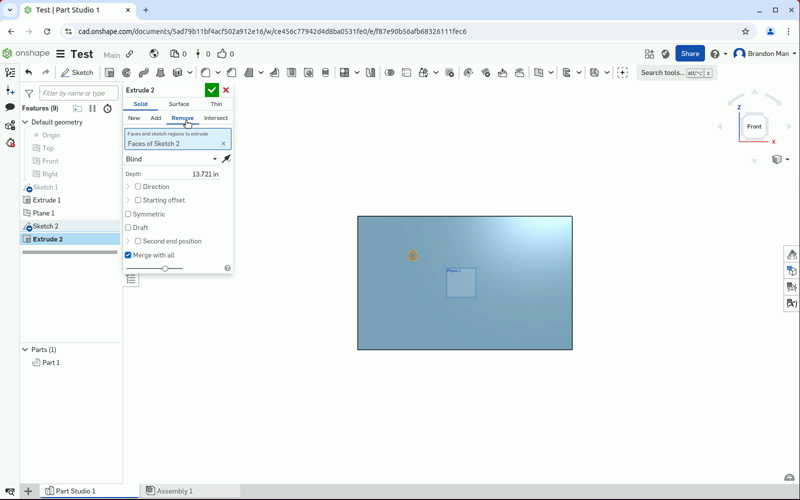
key(enter)
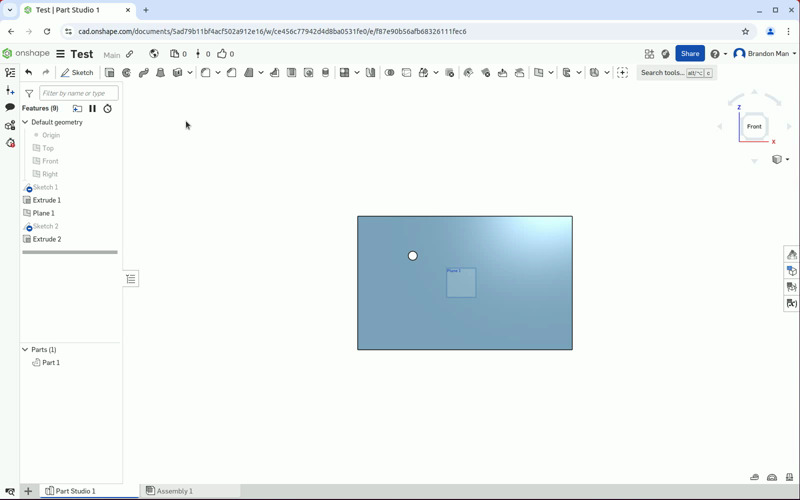
key(shift+h)
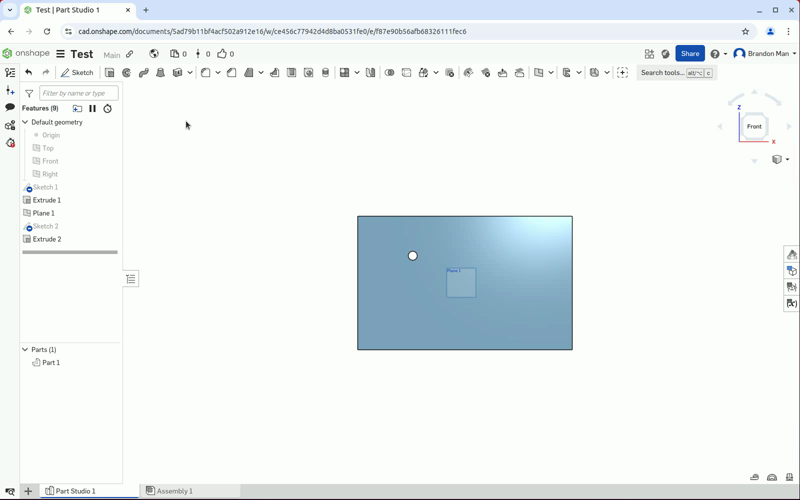
key(shift+h)
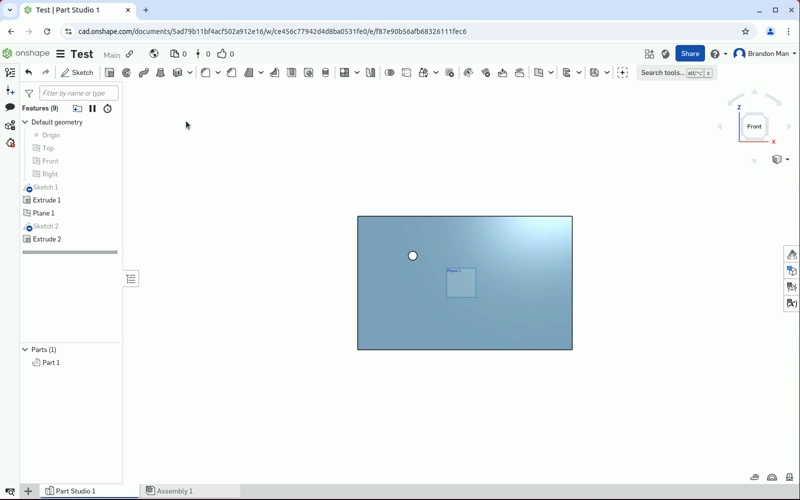
mouse_move(73, 189)
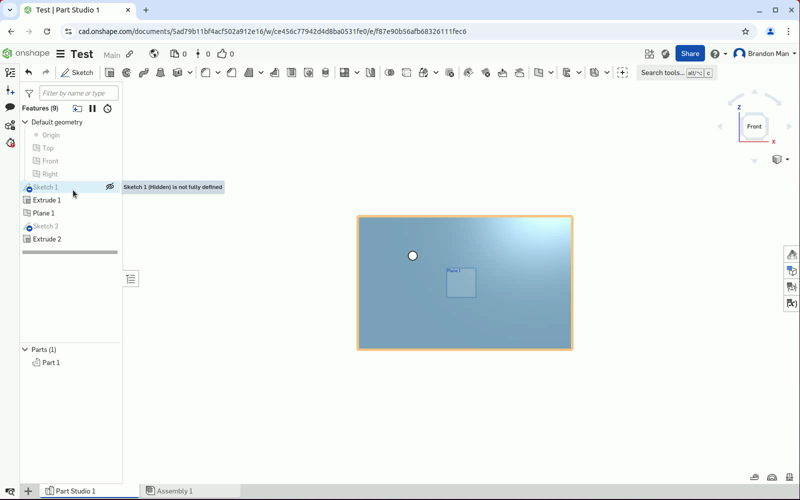
click(73, 189)
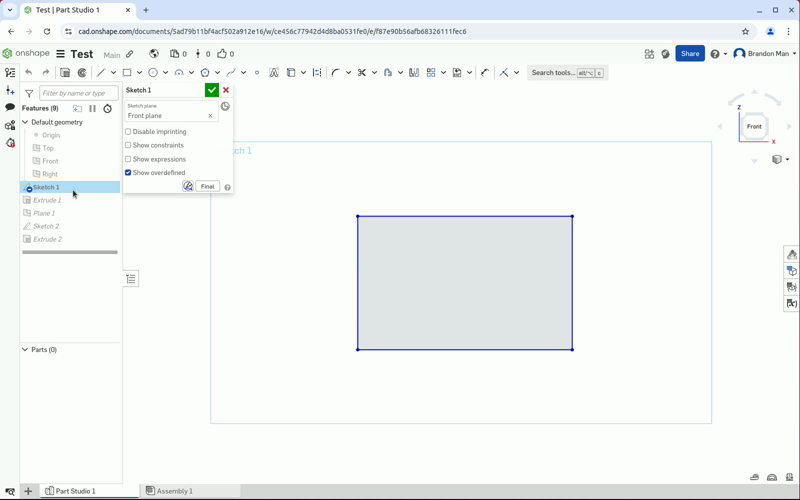
mouse_move(229, 92)
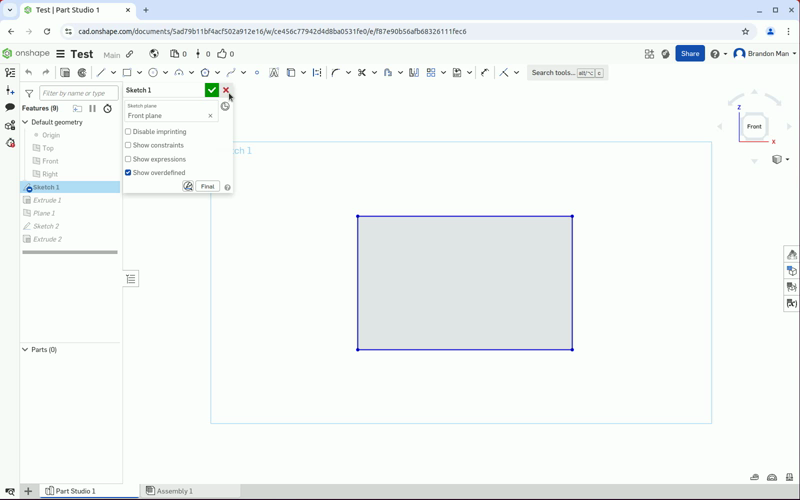
click(229, 92)
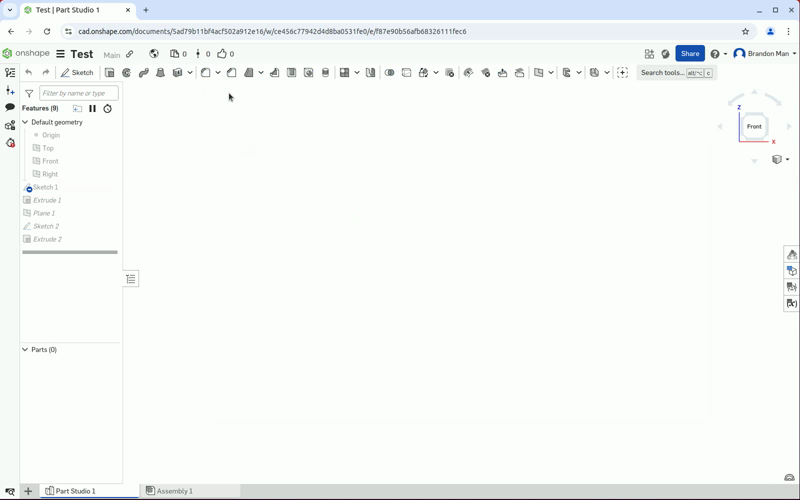
key(shift+s)
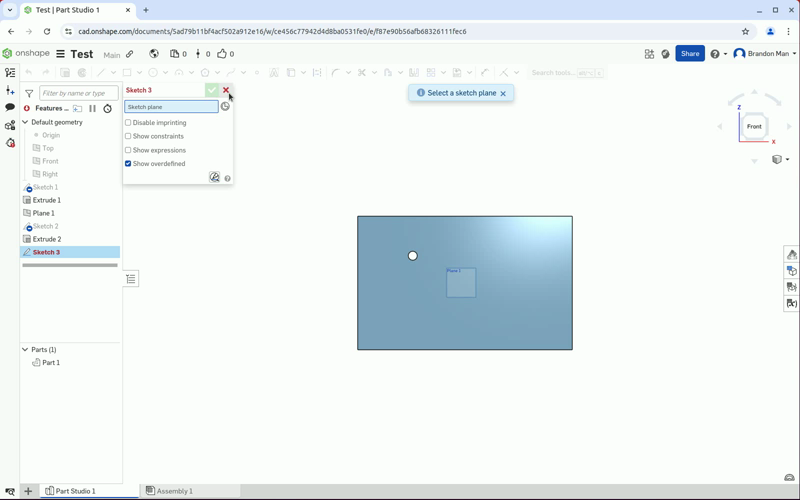
mouse_move(73, 215)
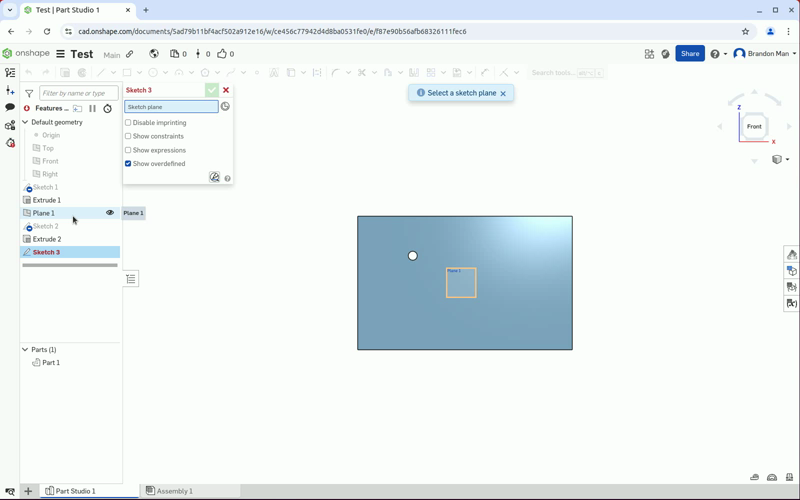
click(73, 215)
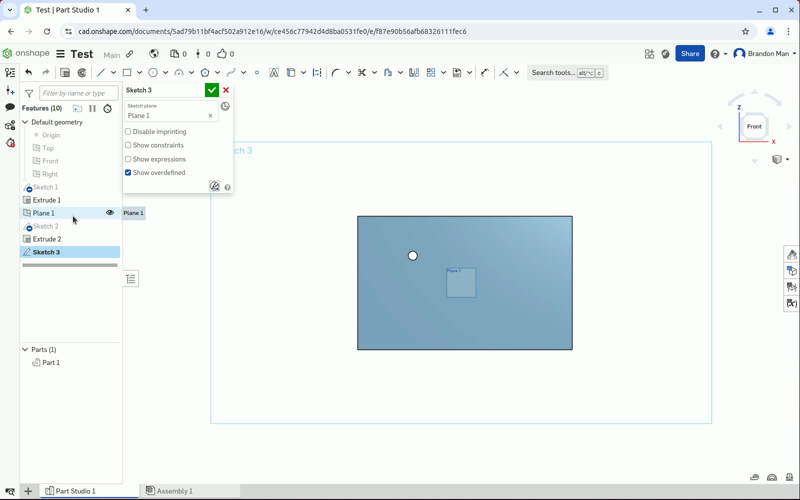
mouse_move(73, 352)
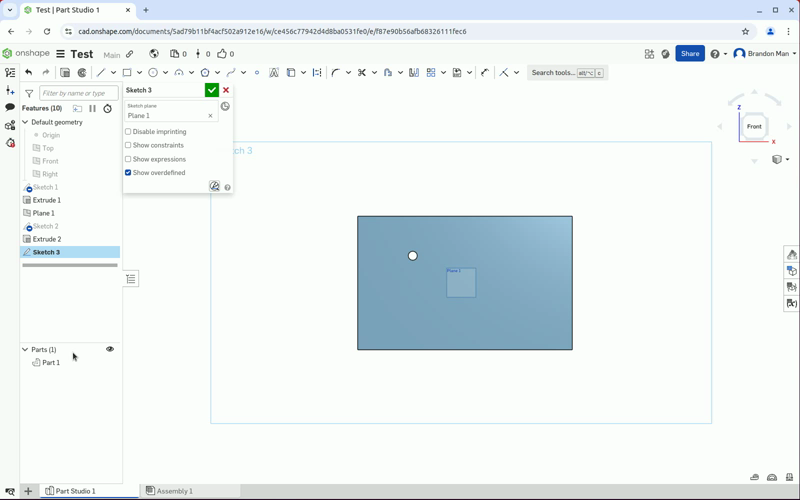
key(y)
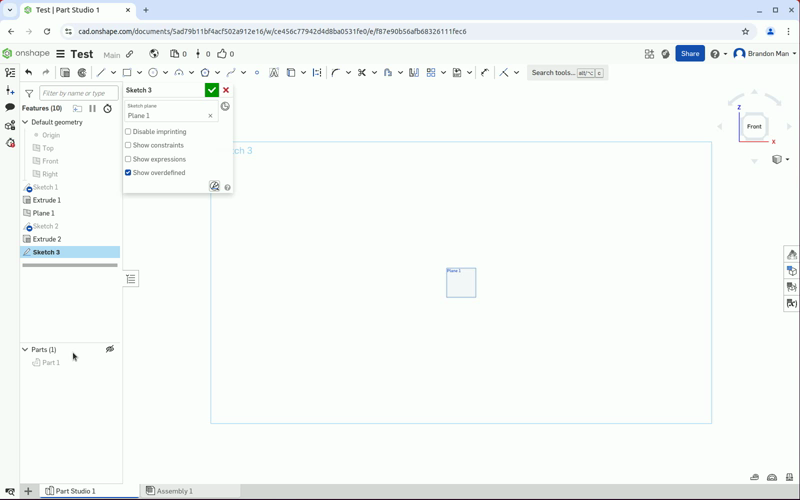
key(c)
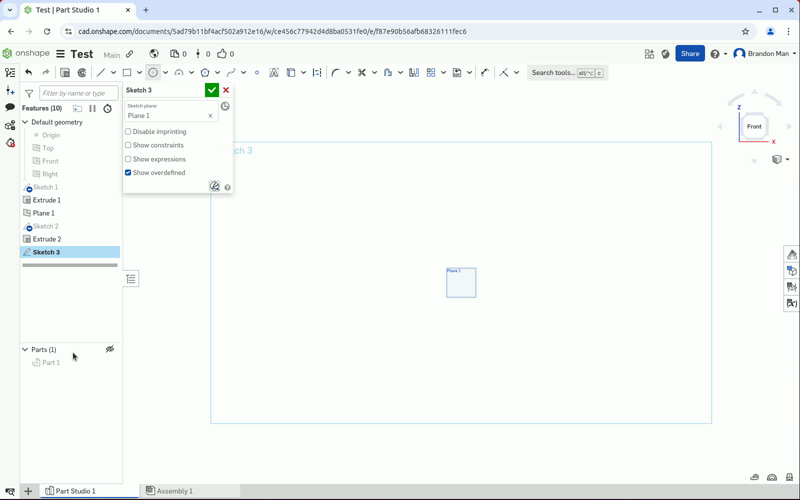
key_down(shift)
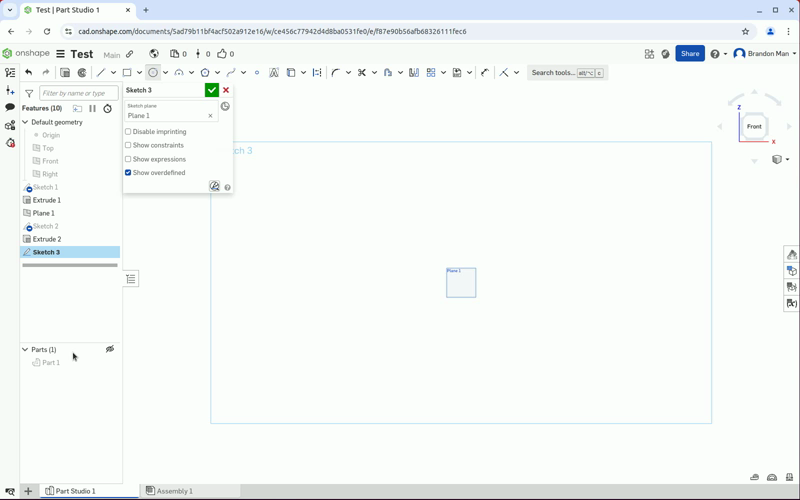
mouse_move(412, 309)
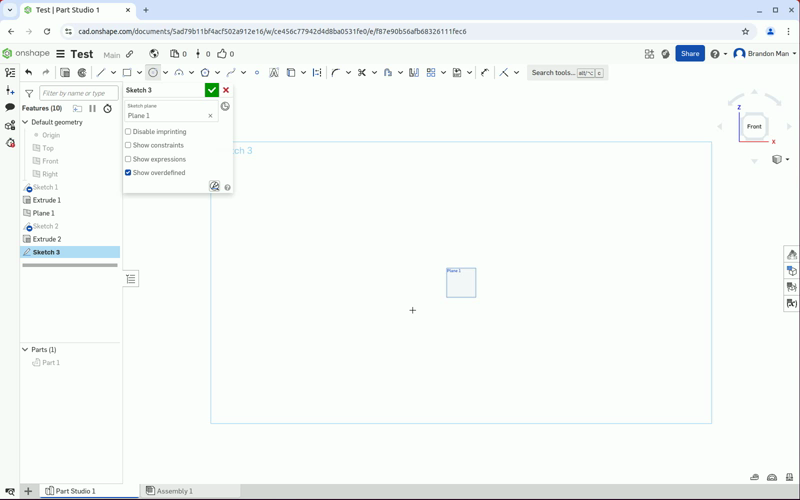
click(412, 309)
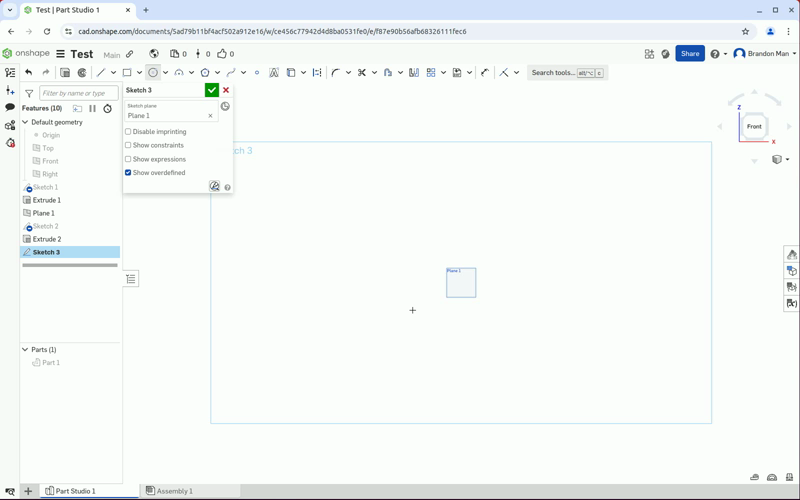
key_up(shift)
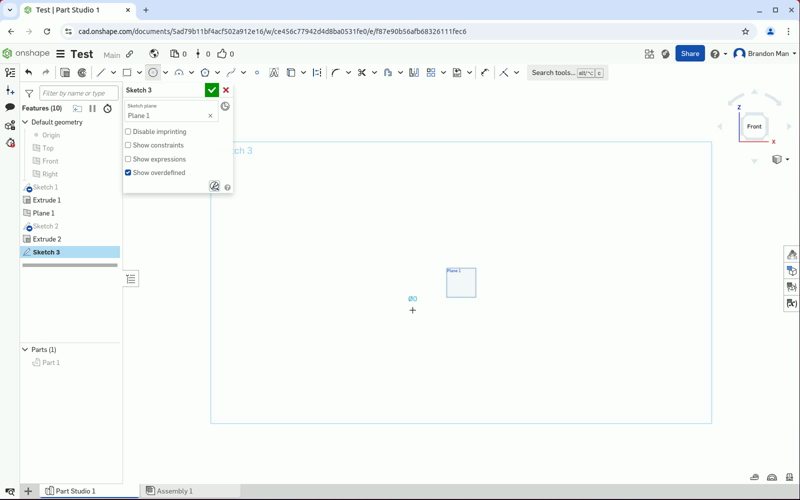
mouse_move(417, 309)
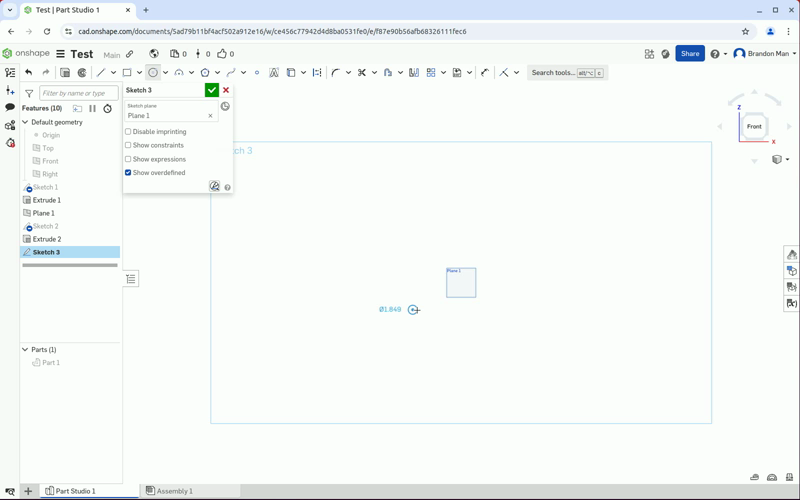
click(417, 309)
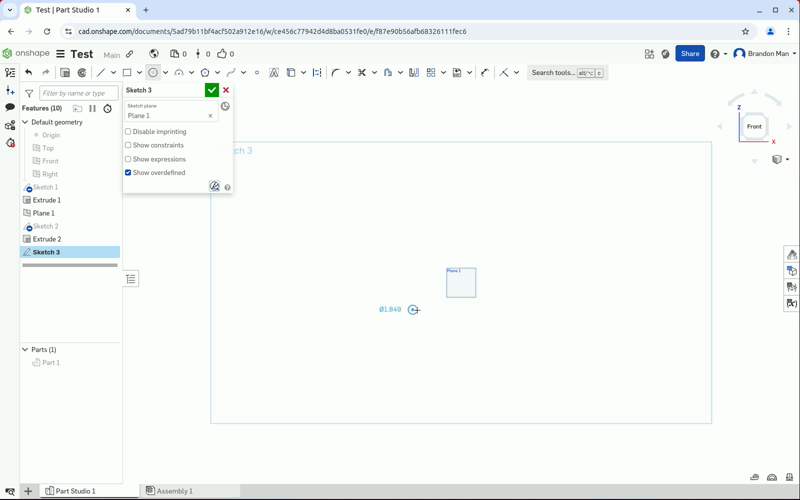
key(esc)
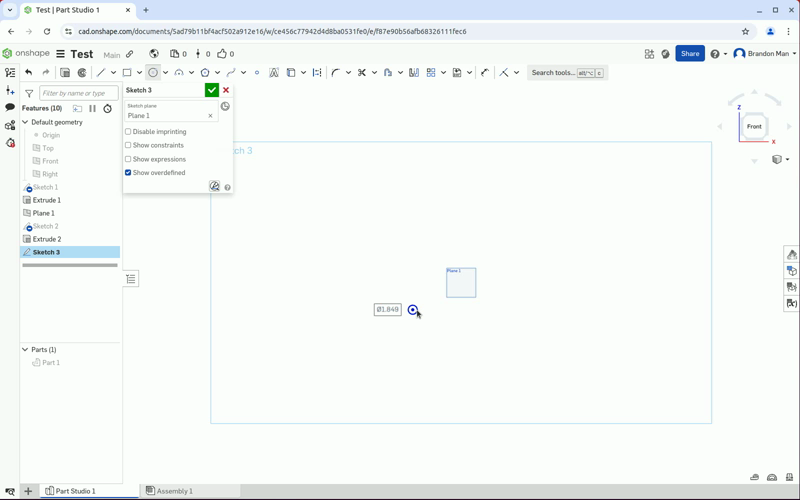
mouse_move(413, 309)
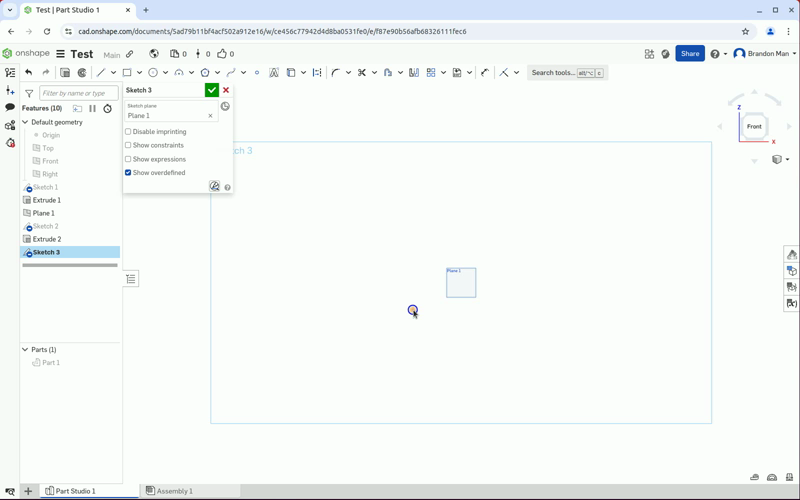
scroll(6)
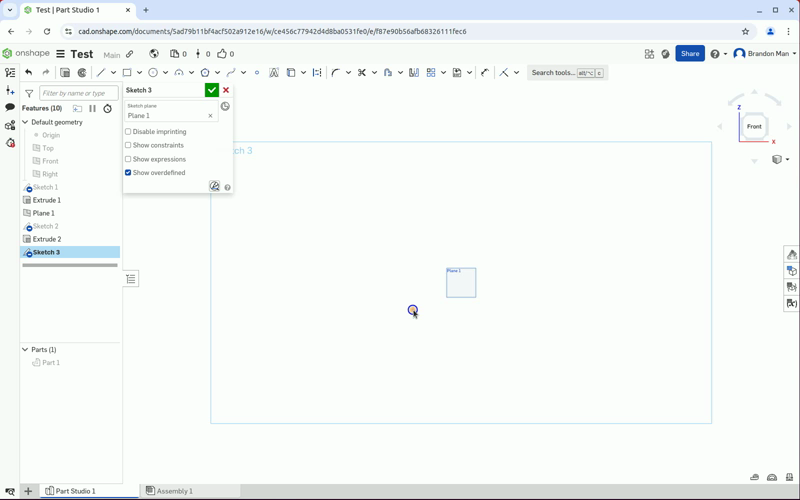
scroll(6)
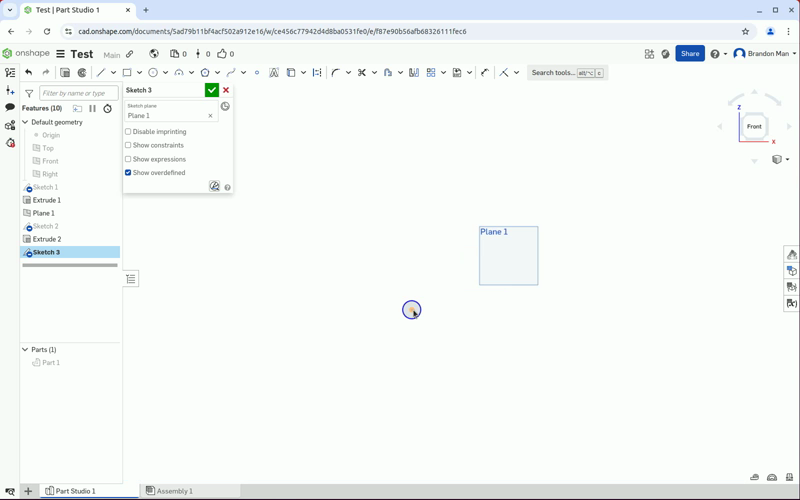
scroll(6)
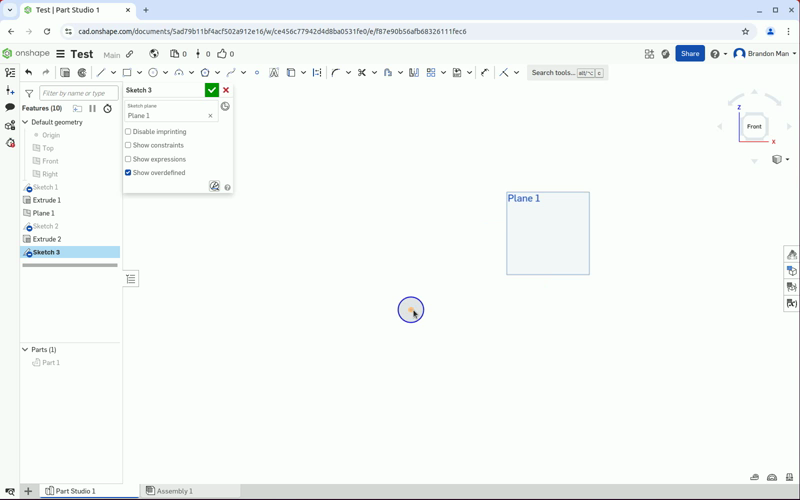
scroll(6)
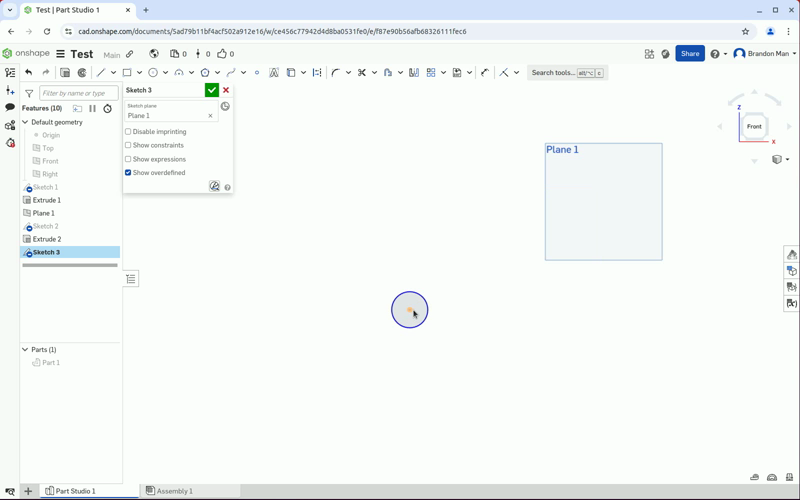
scroll(6)
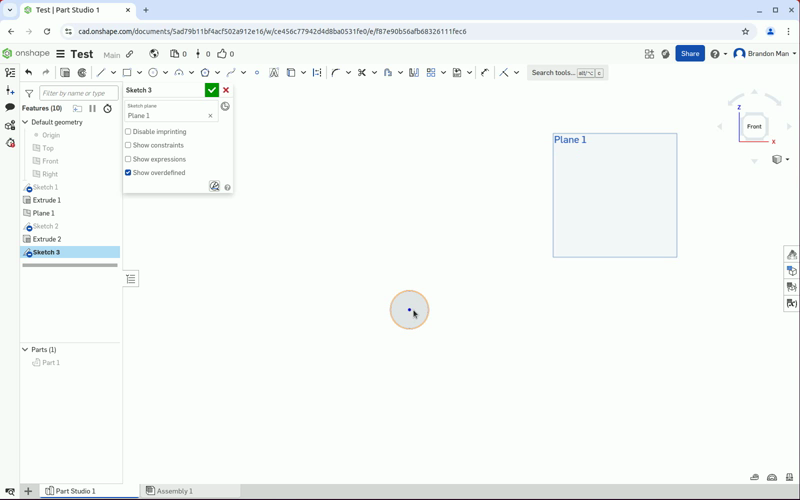
scroll(6)
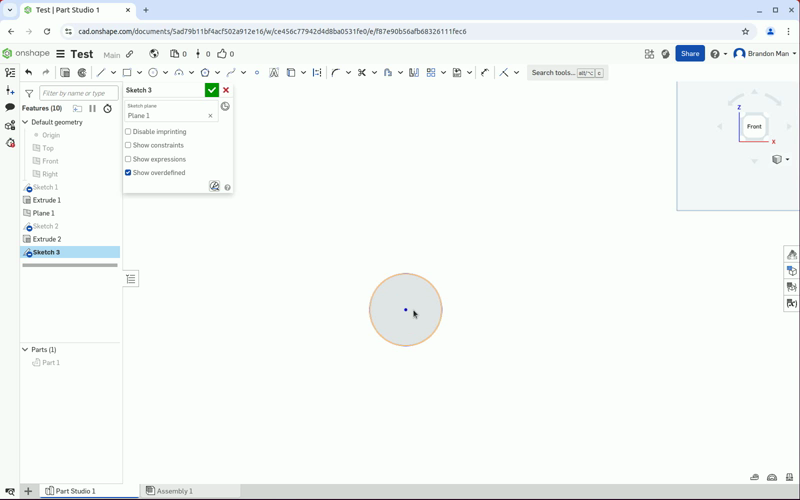
scroll(6)
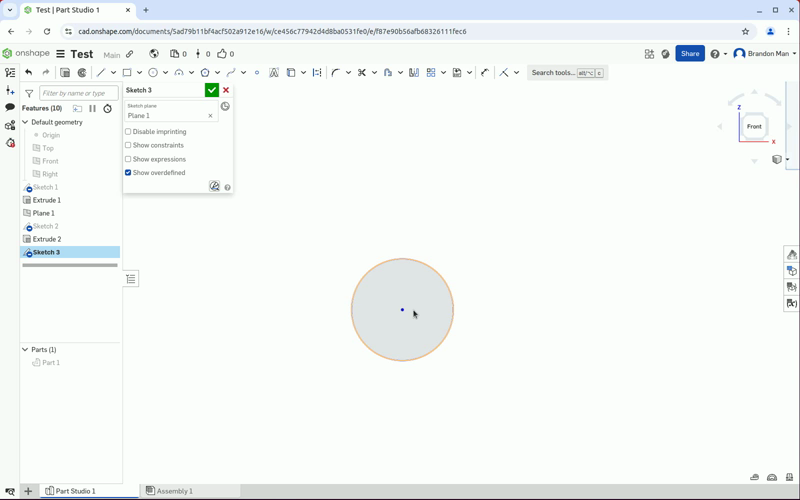
click(413, 309)
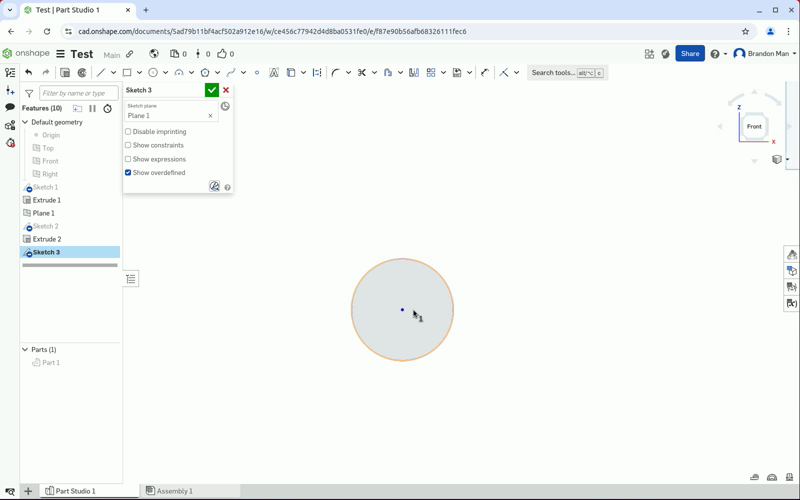
scroll(-6)
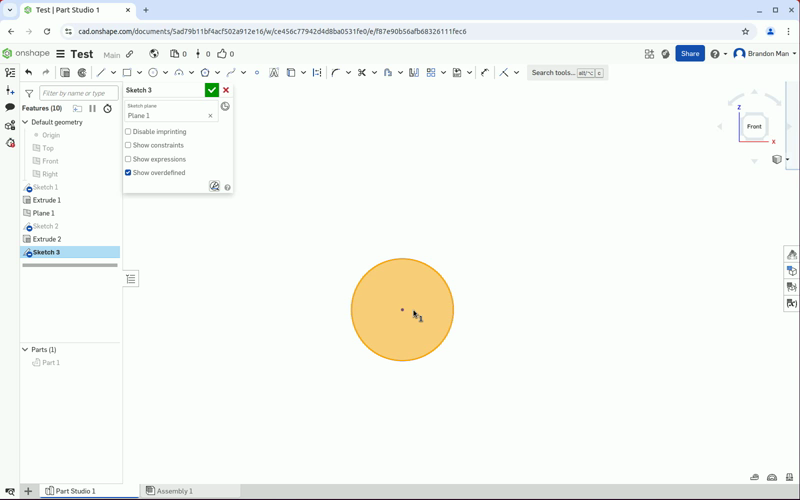
scroll(-6)
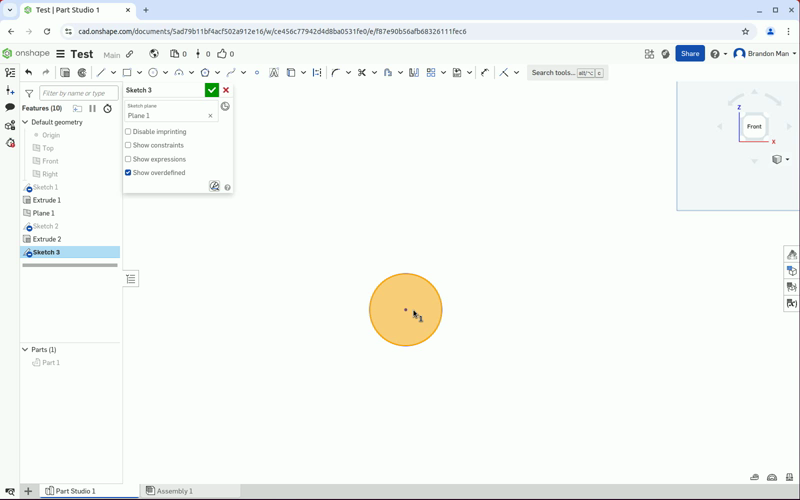
scroll(-6)
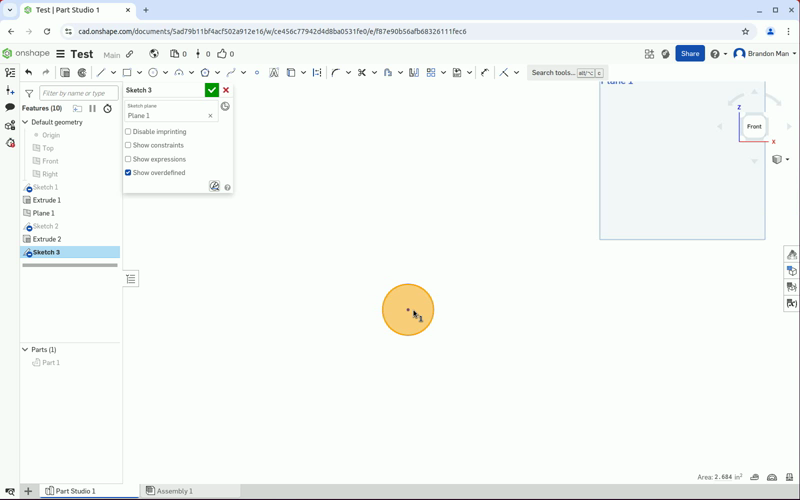
scroll(-6)
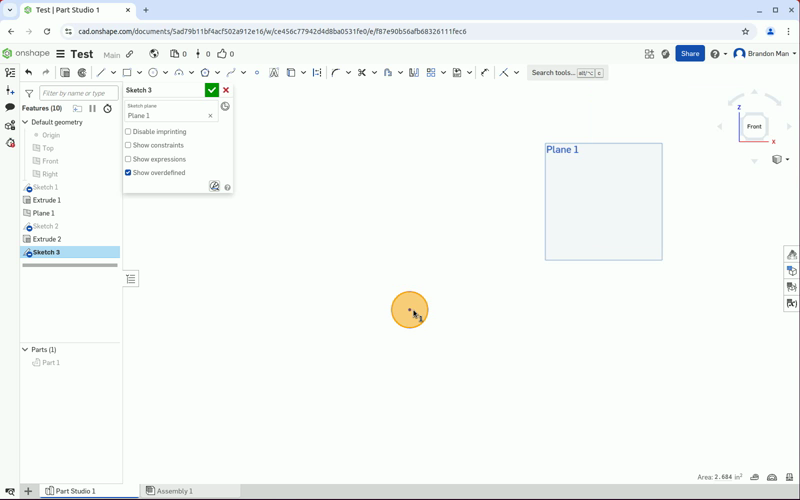
scroll(-6)
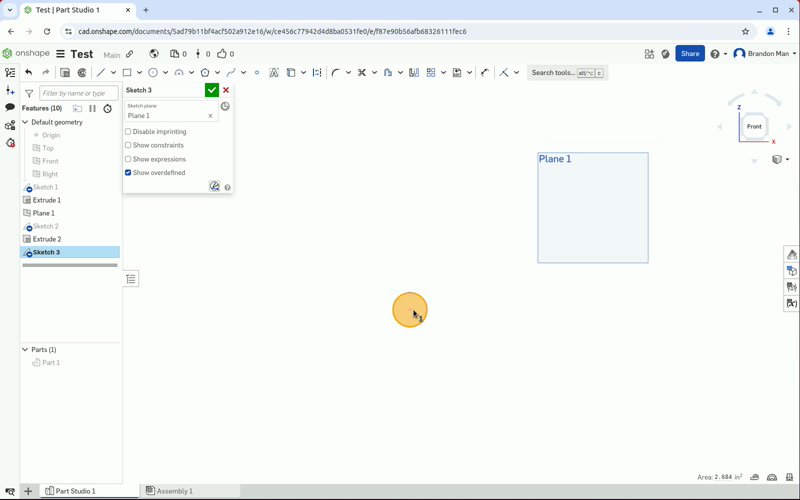
scroll(-6)
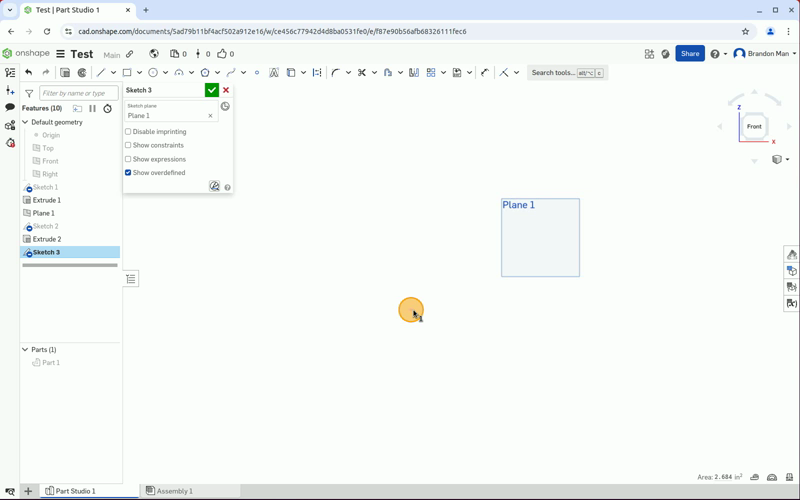
scroll(-6)
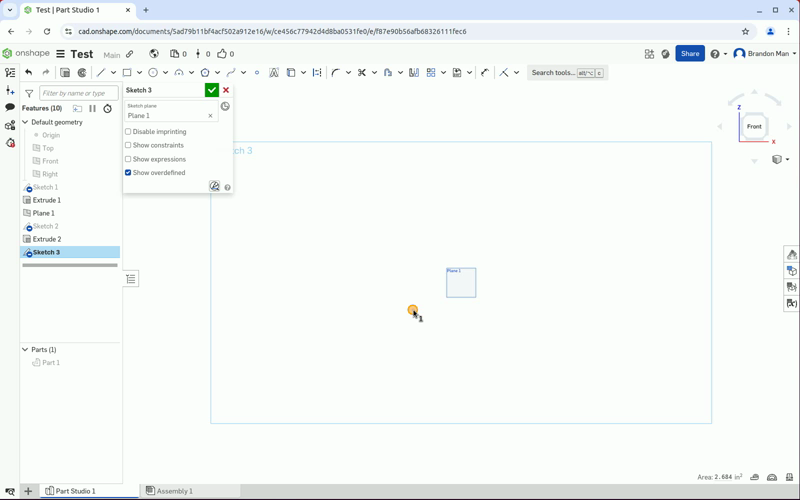
mouse_move(73, 352)
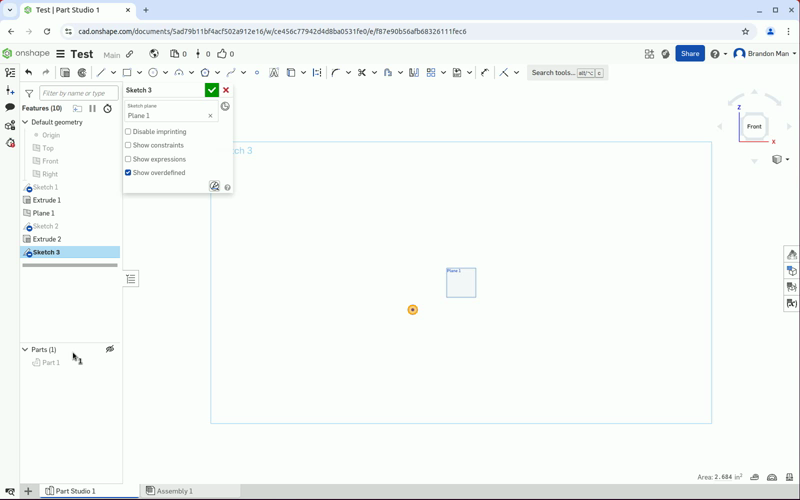
key(shift+y)
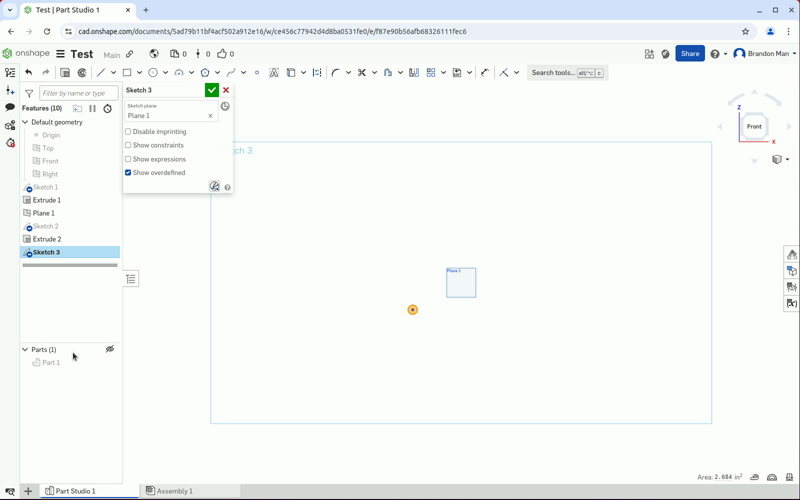
key(shift+e)
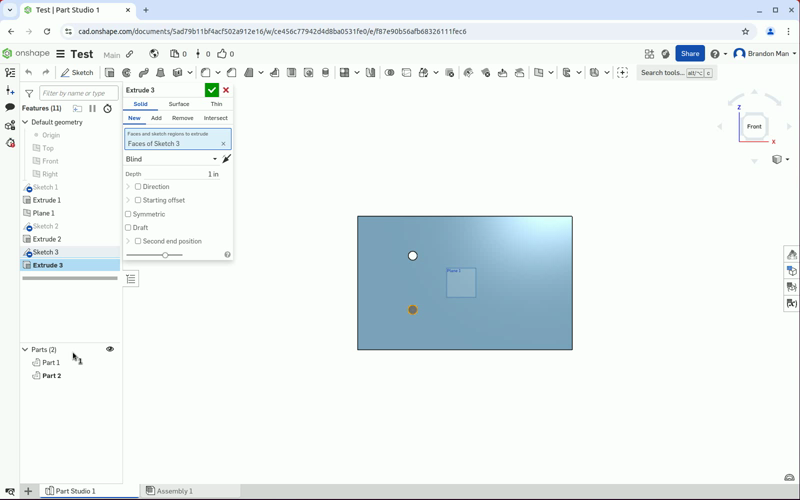
mouse_move(143, 106)
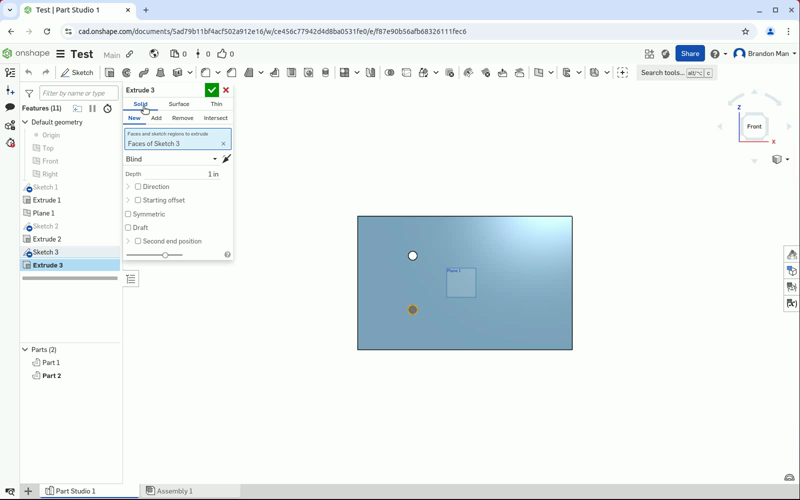
click(143, 106)
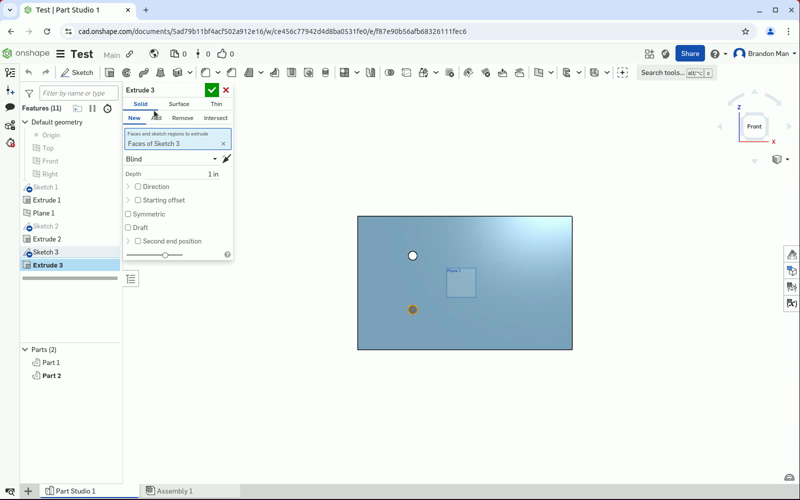
mouse_move(186, 120)
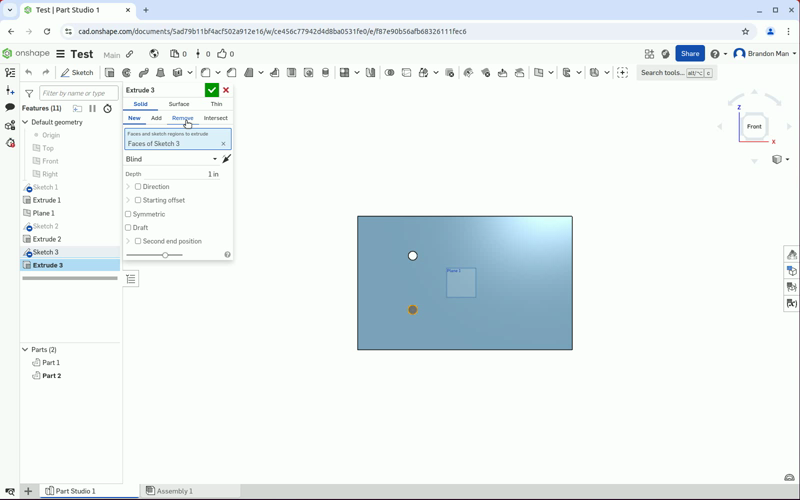
click(186, 120)
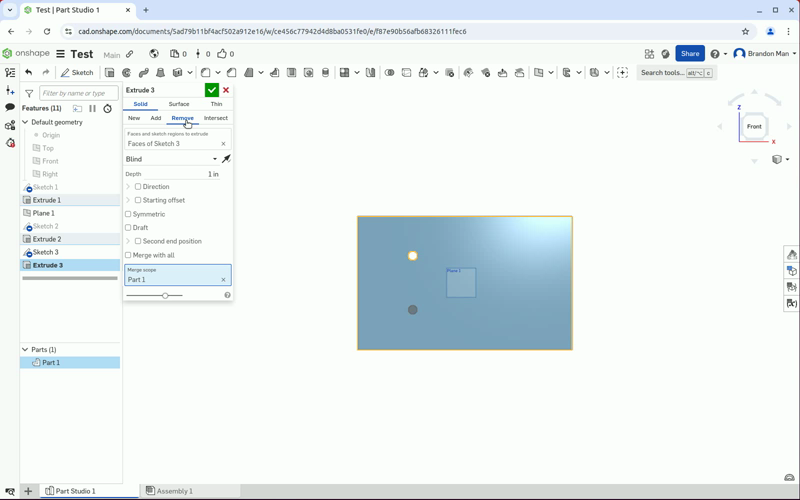
key(tab, 4)
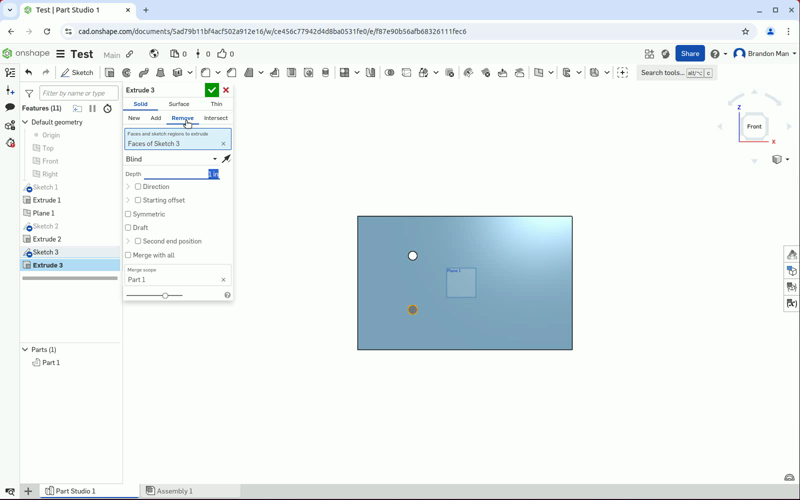
text(13.721)
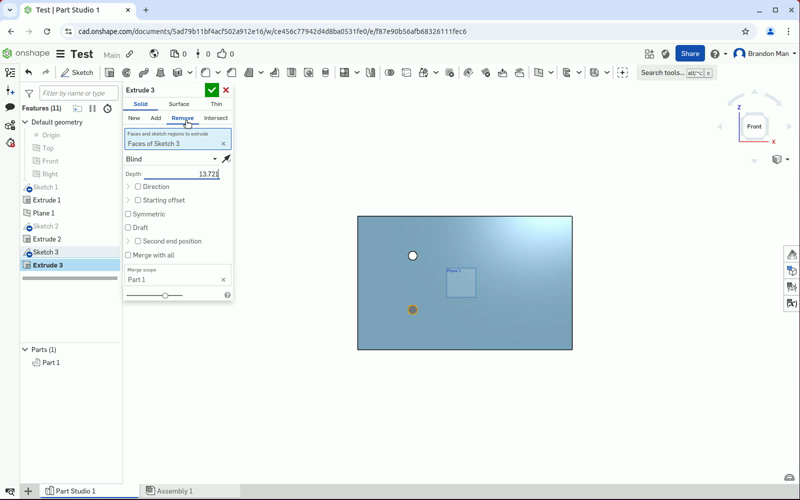
key(tab, 6)
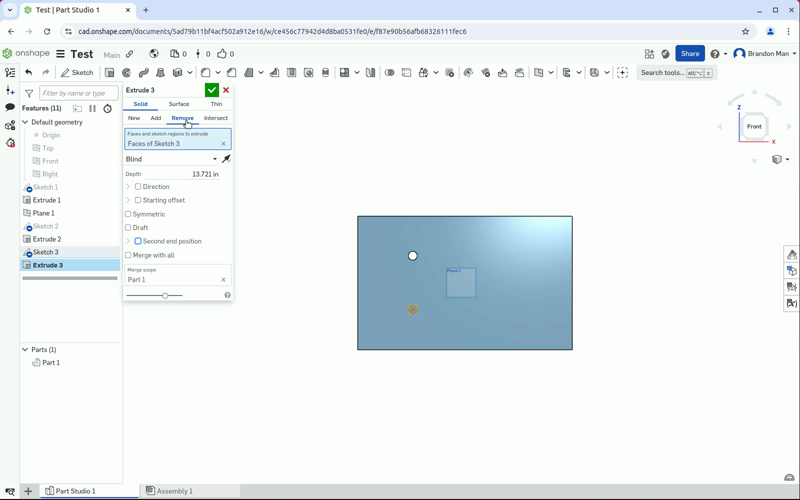
key(space)
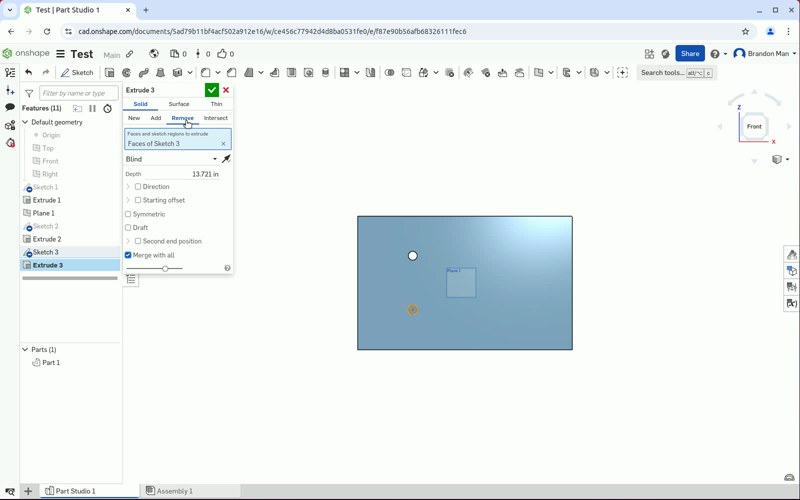
key(enter)
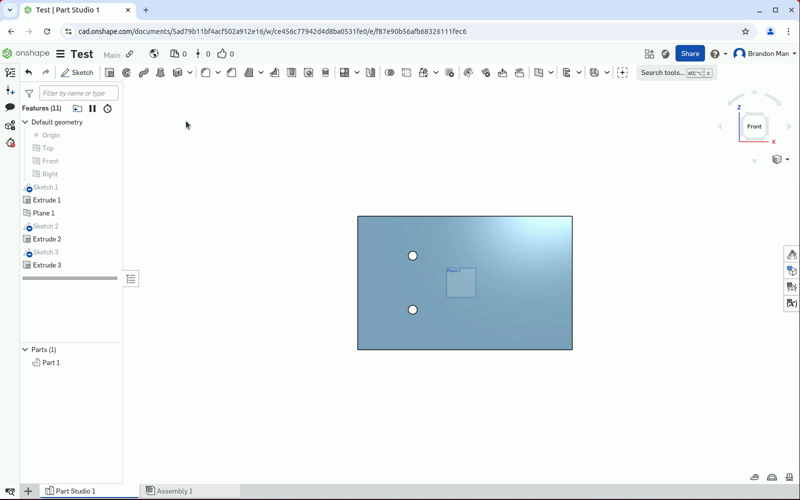
key(shift+h)
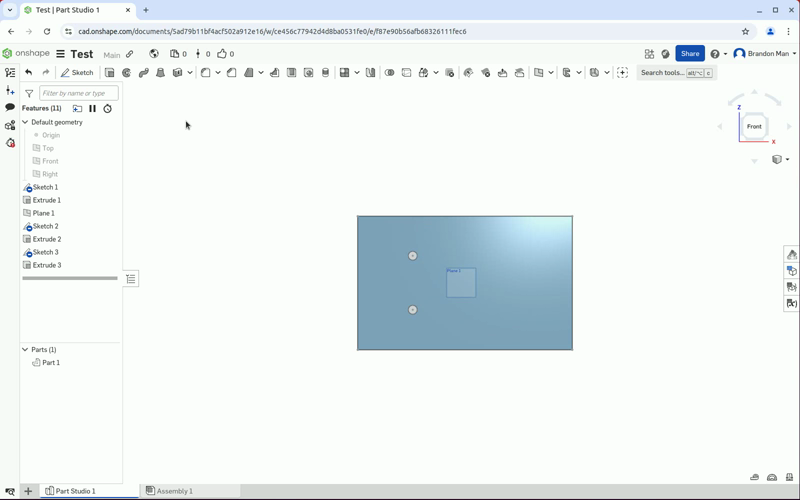
key(shift+h)
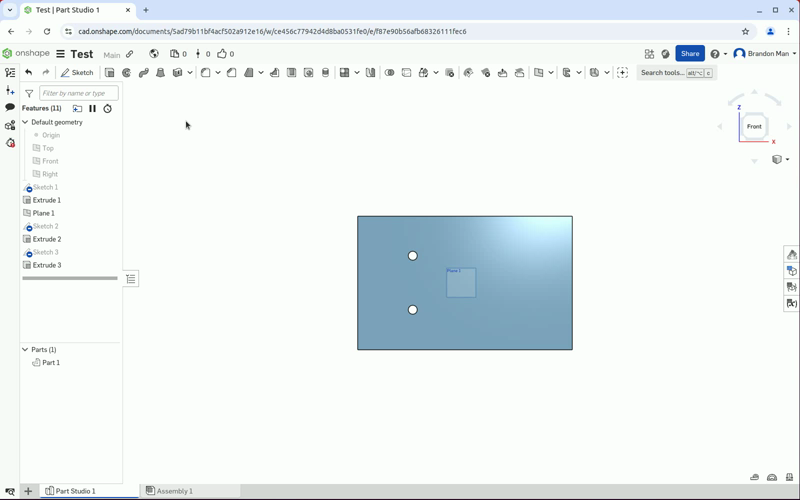
mouse_move(73, 189)
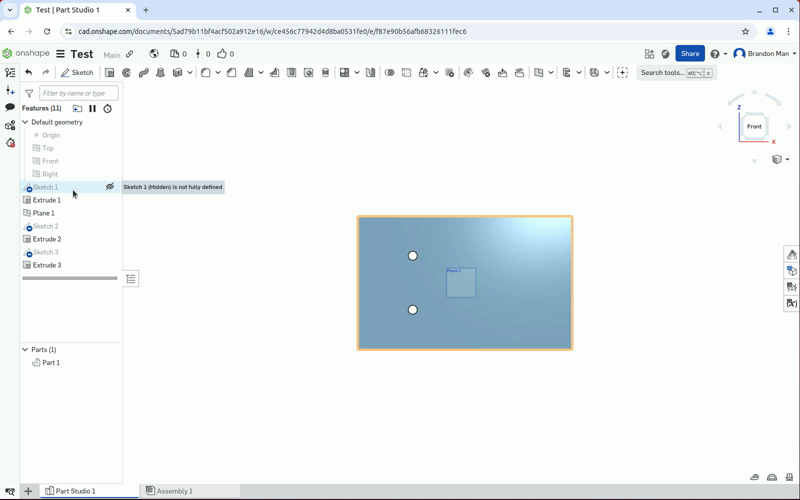
click(73, 189)
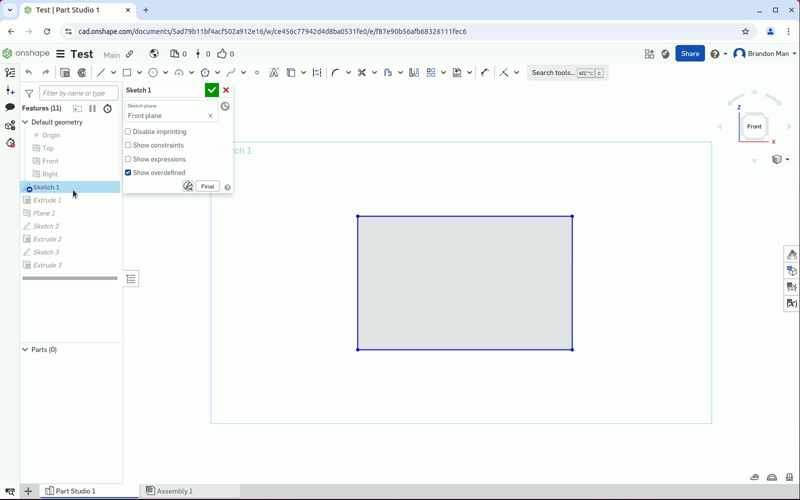
mouse_move(229, 92)
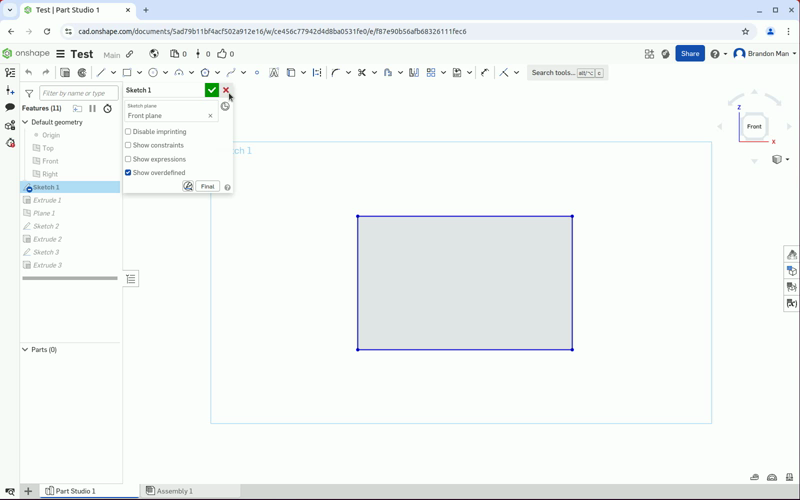
click(229, 92)
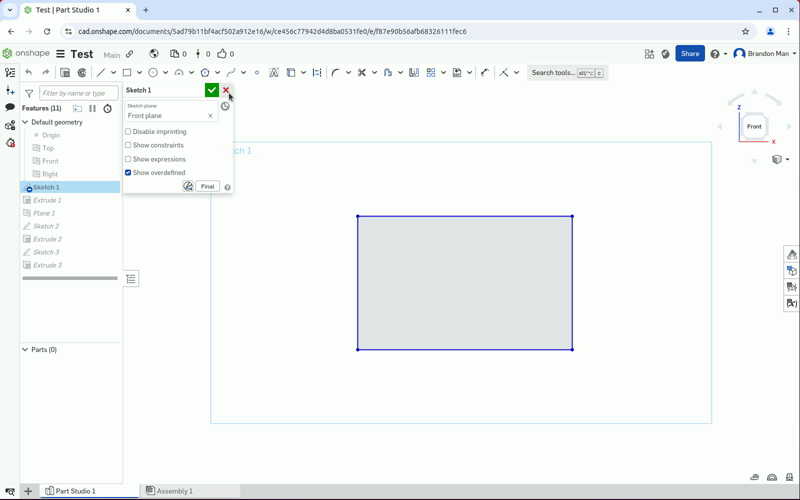
key(shift+s)
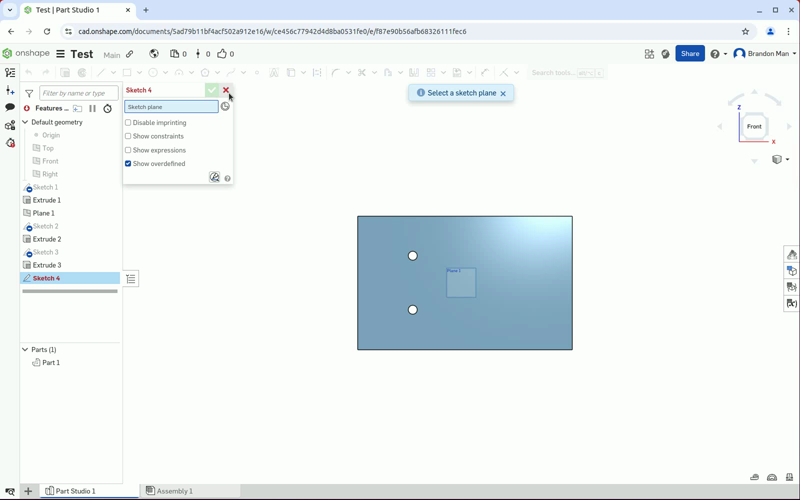
mouse_move(73, 215)
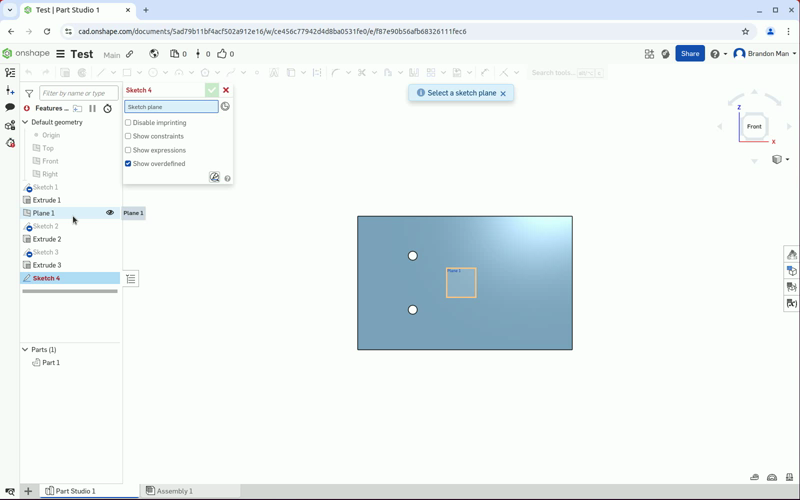
click(73, 215)
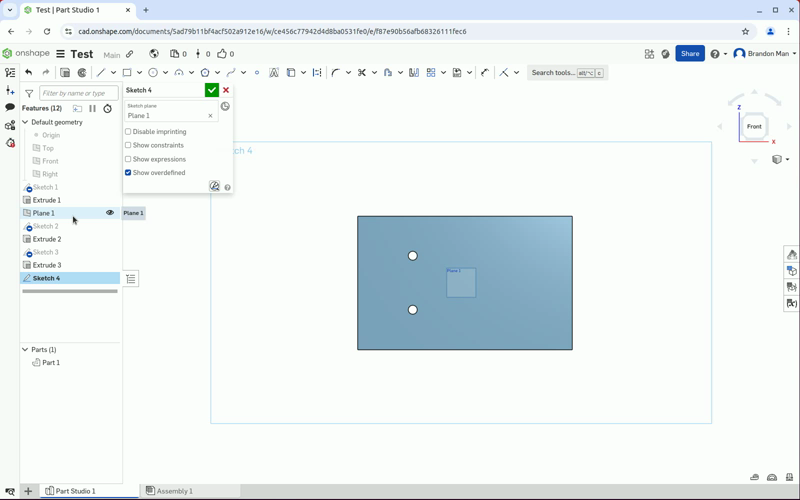
mouse_move(73, 352)
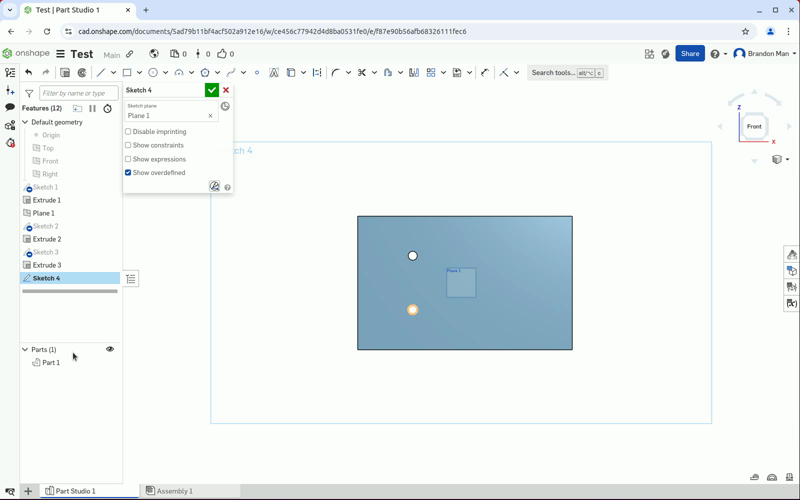
key(y)
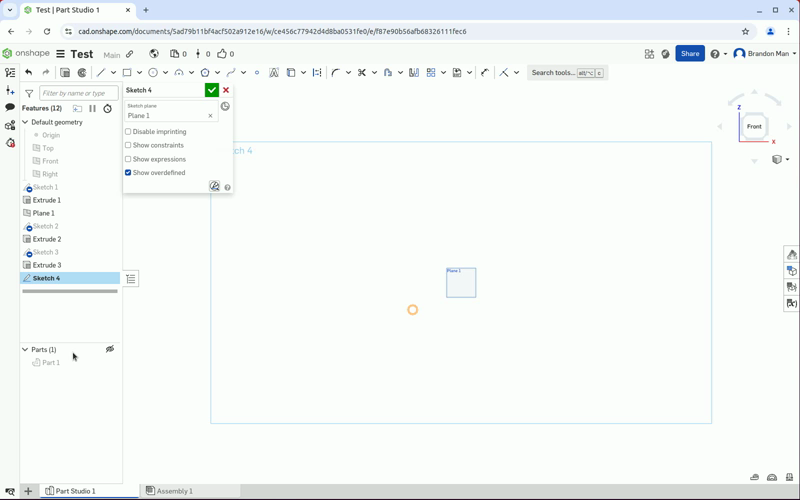
key(c)
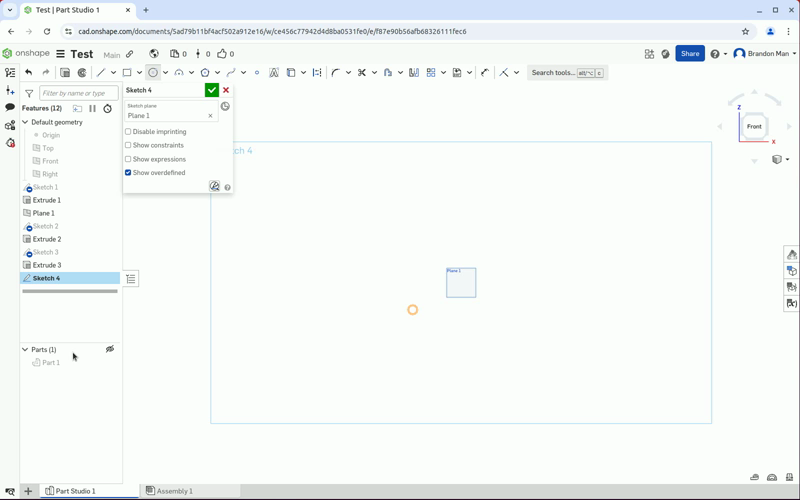
key_down(shift)
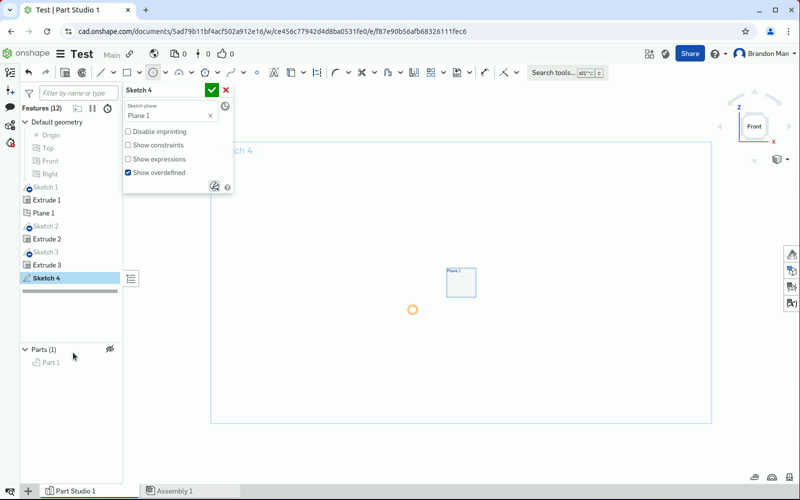
mouse_move(510, 309)
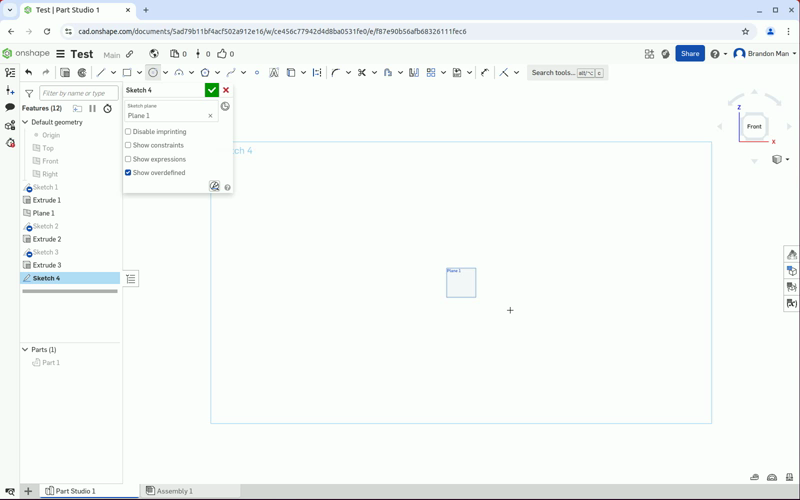
click(510, 309)
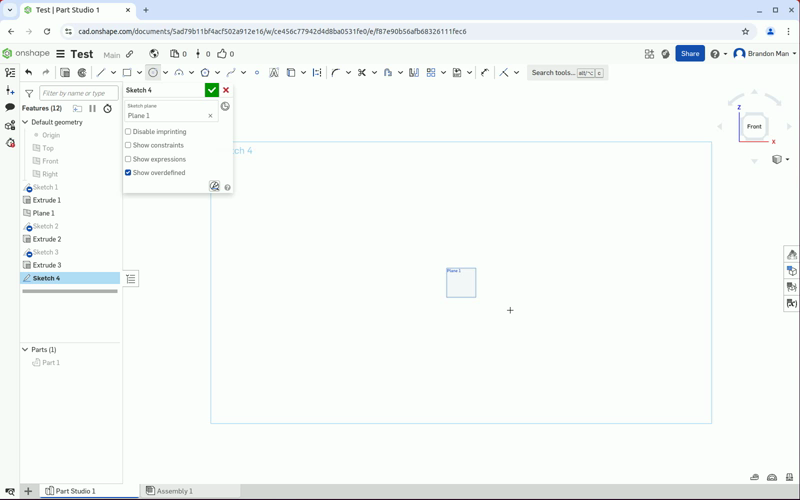
key_up(shift)
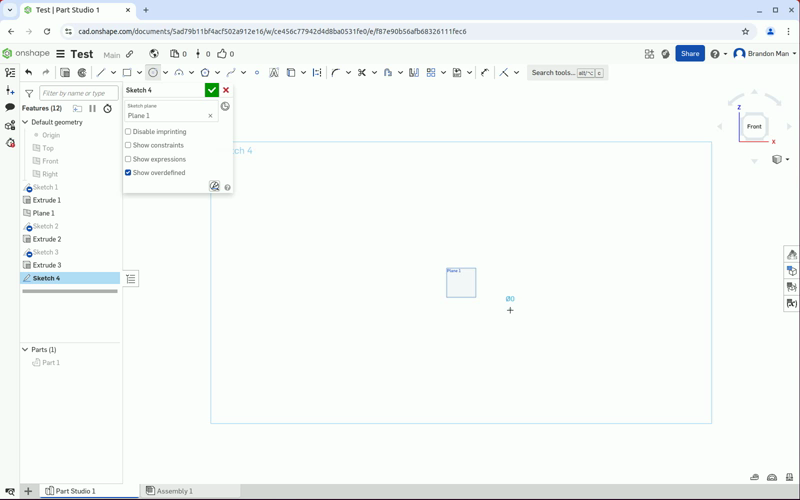
mouse_move(514, 309)
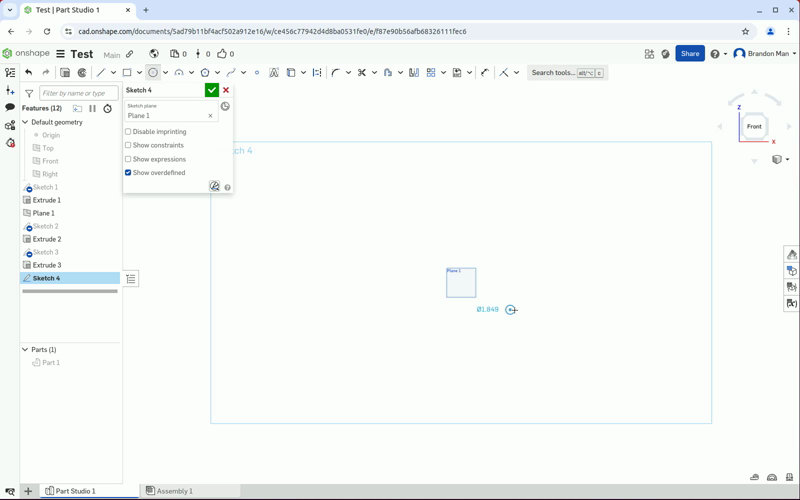
click(514, 309)
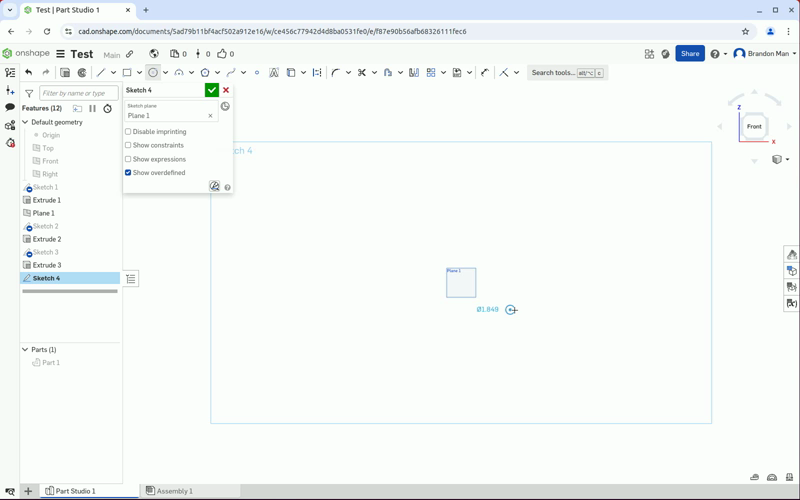
key(esc)
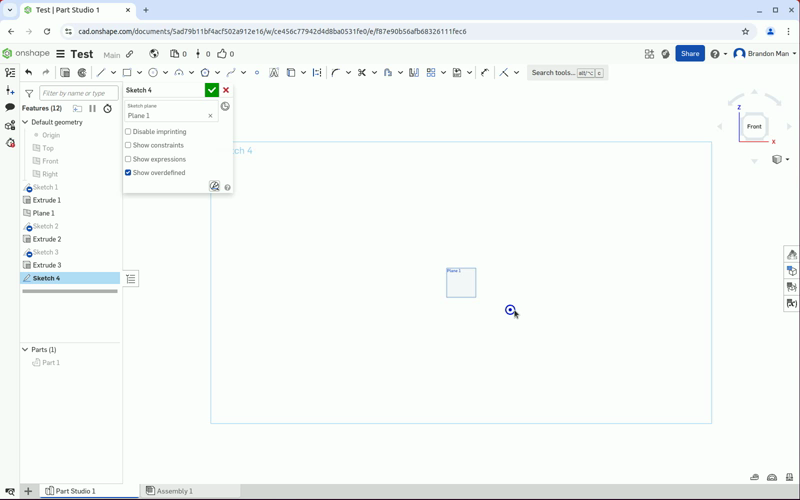
mouse_move(512, 306)
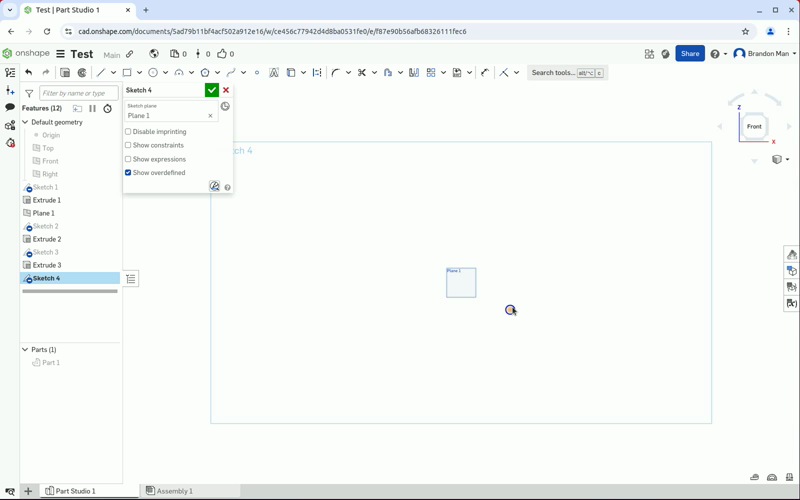
scroll(6)
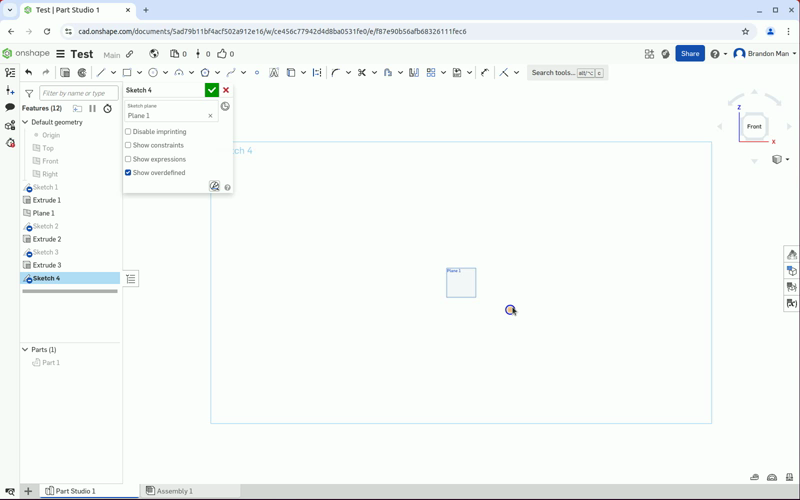
scroll(6)
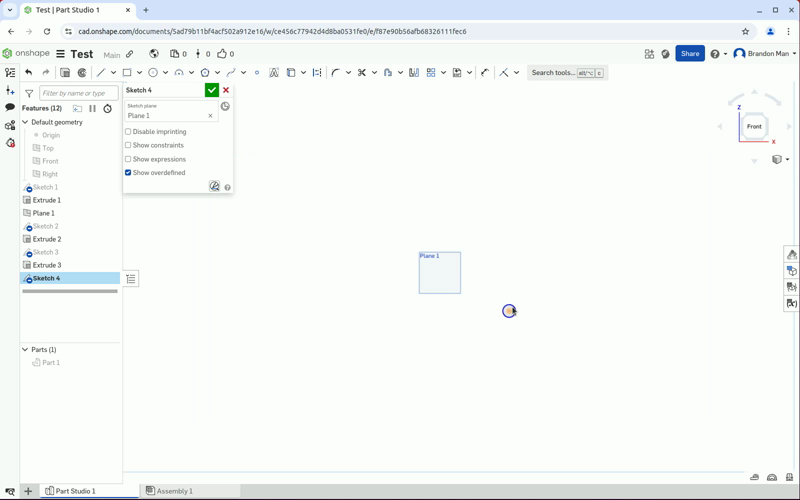
scroll(6)
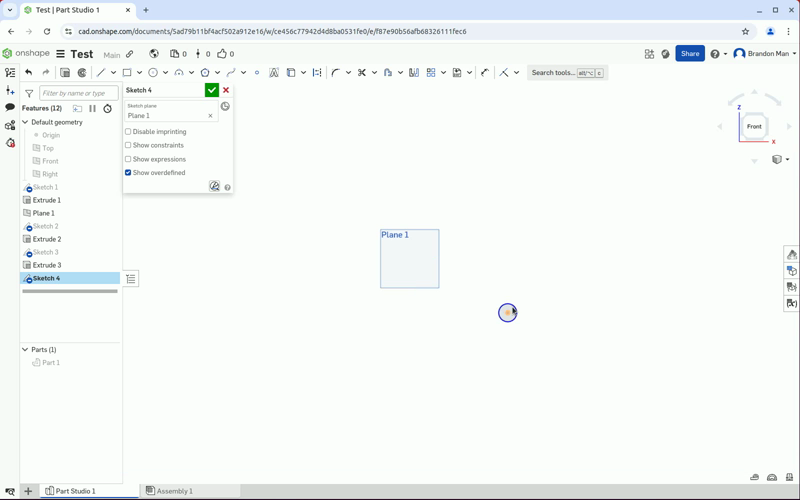
scroll(6)
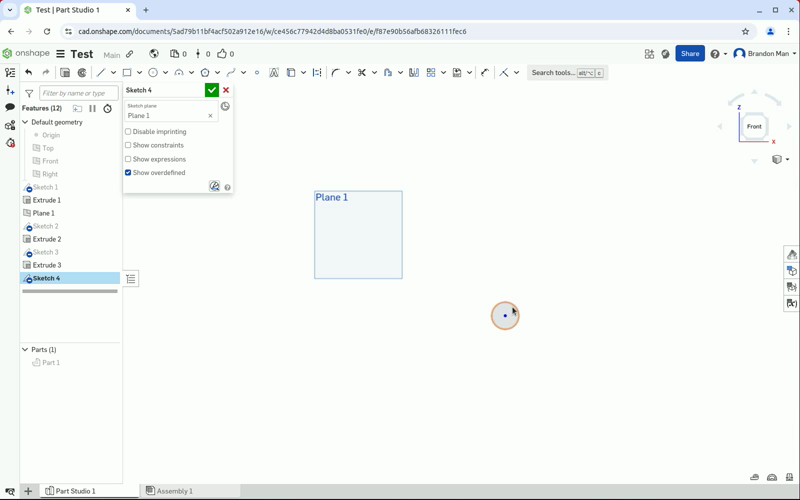
scroll(6)
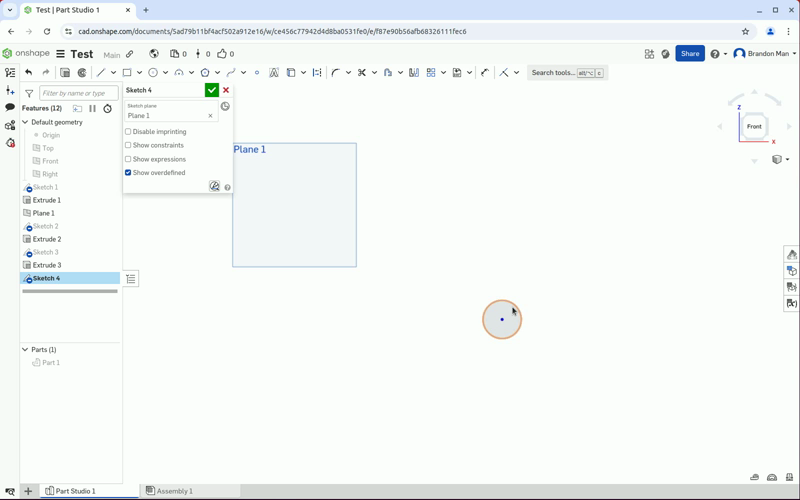
scroll(6)
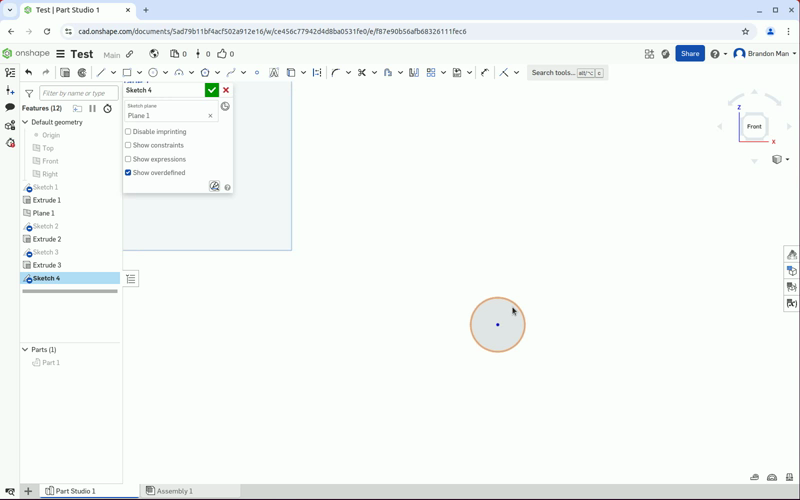
scroll(6)
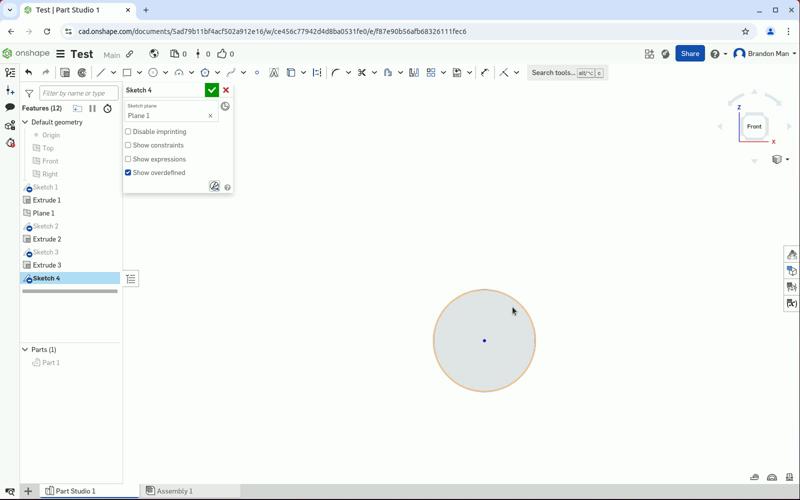
click(512, 306)
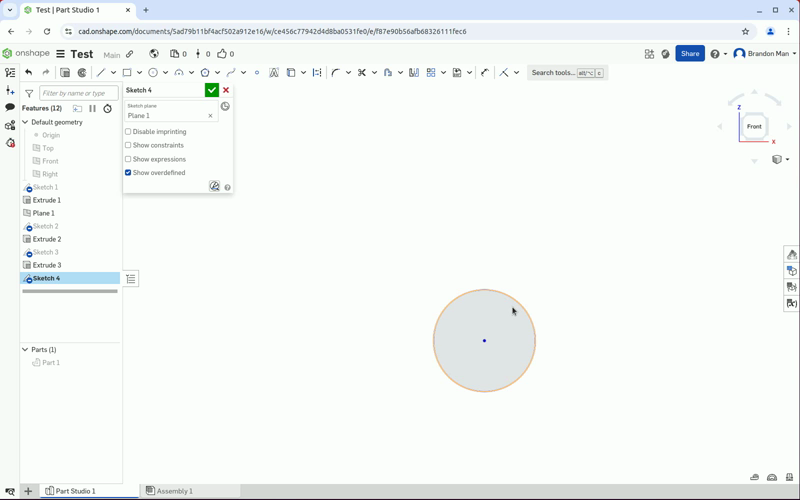
scroll(-6)
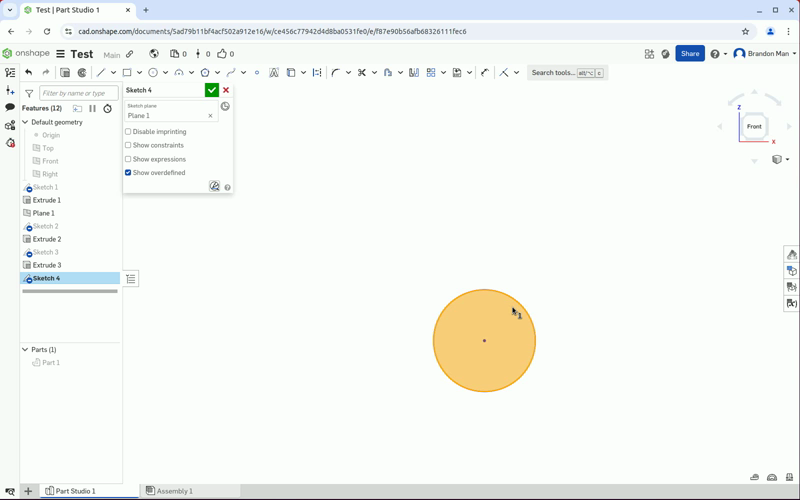
scroll(-6)
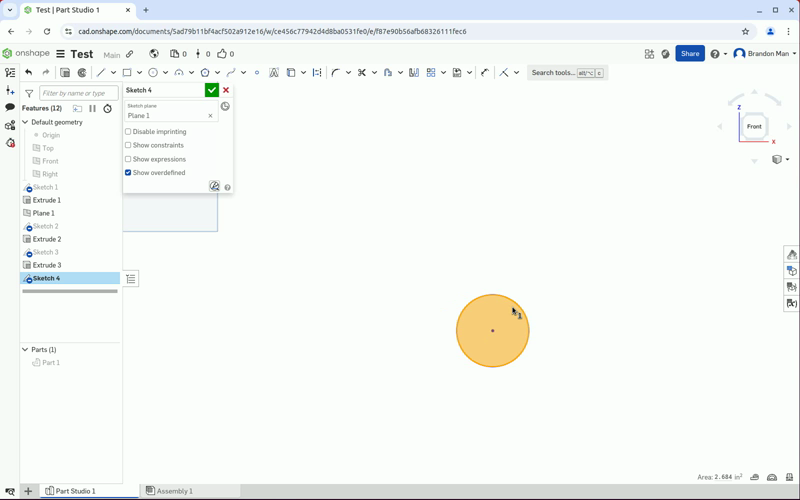
scroll(-6)
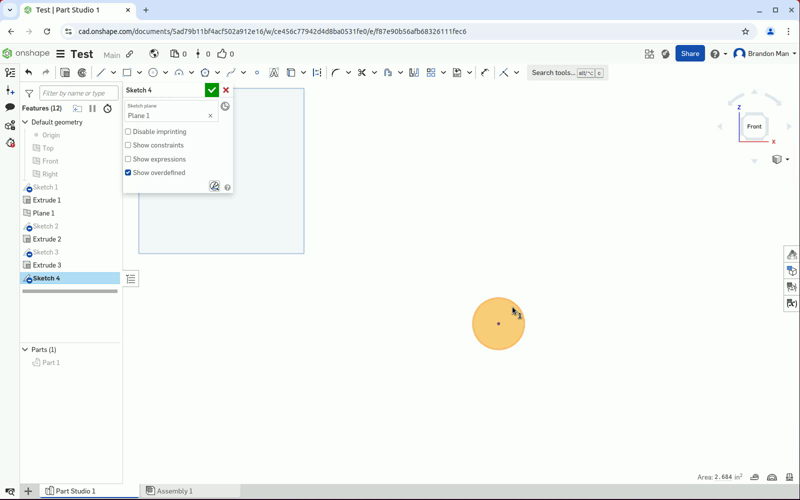
scroll(-6)
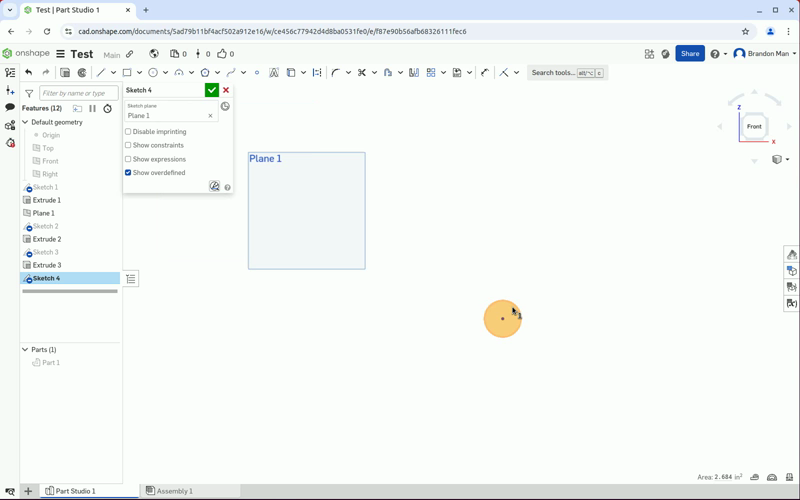
scroll(-6)
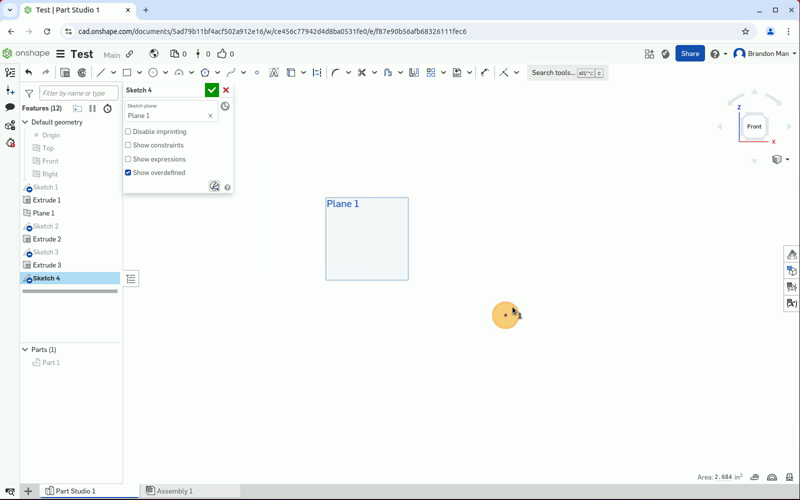
scroll(-6)
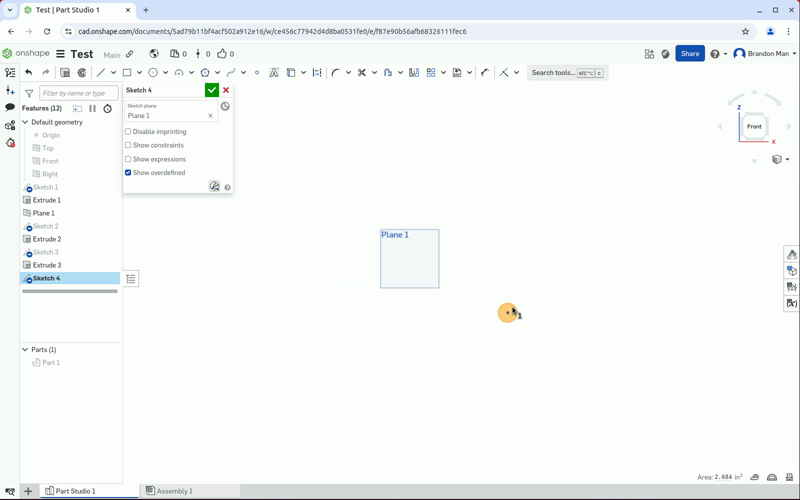
scroll(-6)
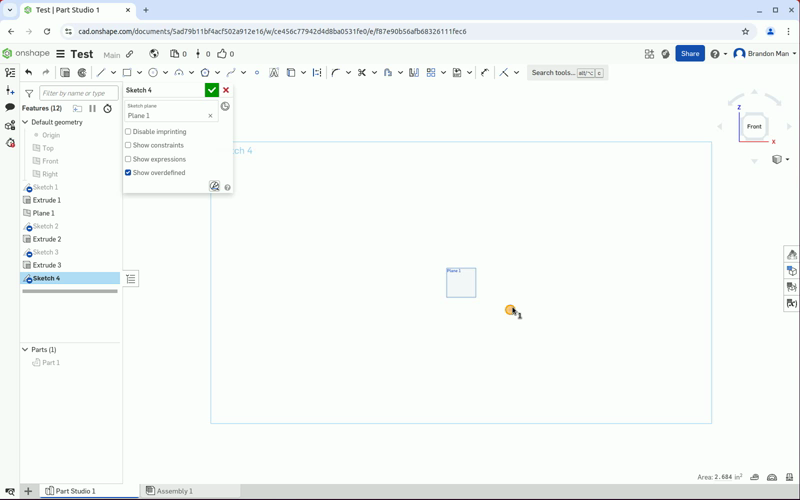
mouse_move(73, 352)
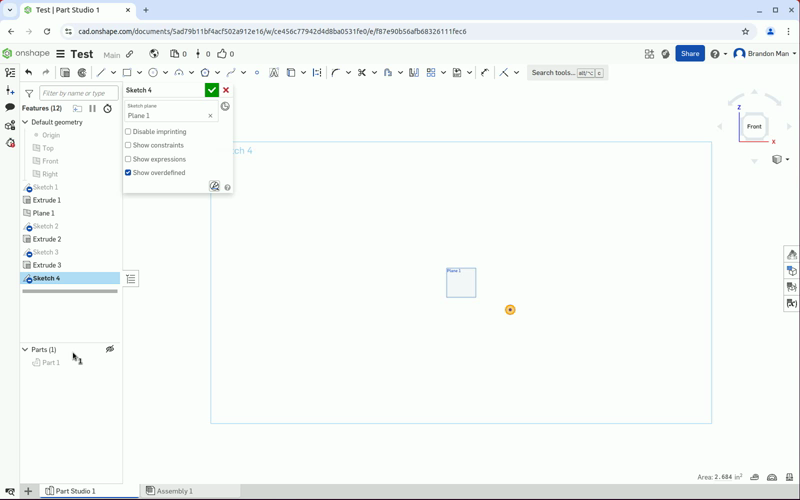
key(shift+y)
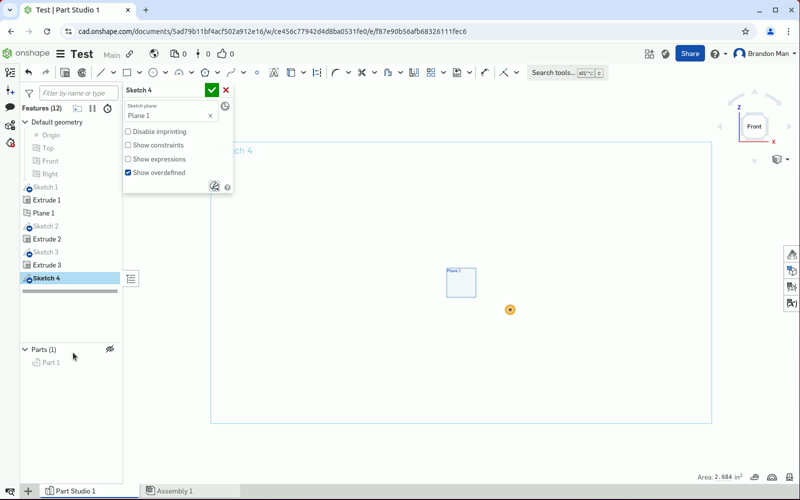
key(shift+e)
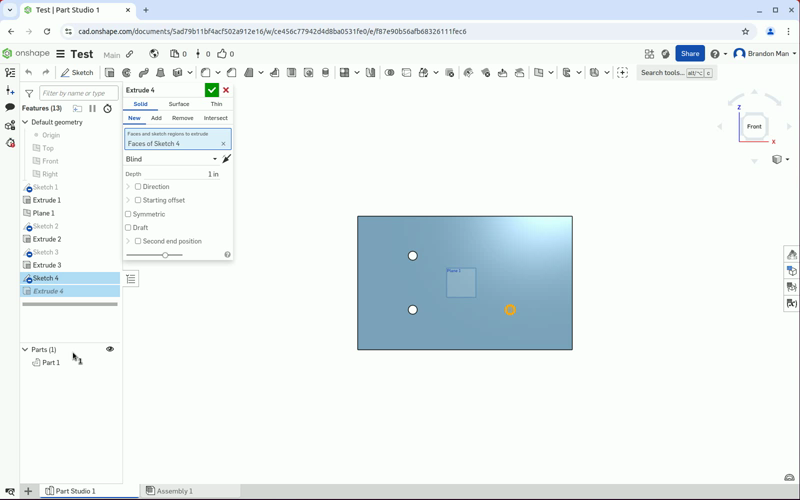
mouse_move(143, 106)
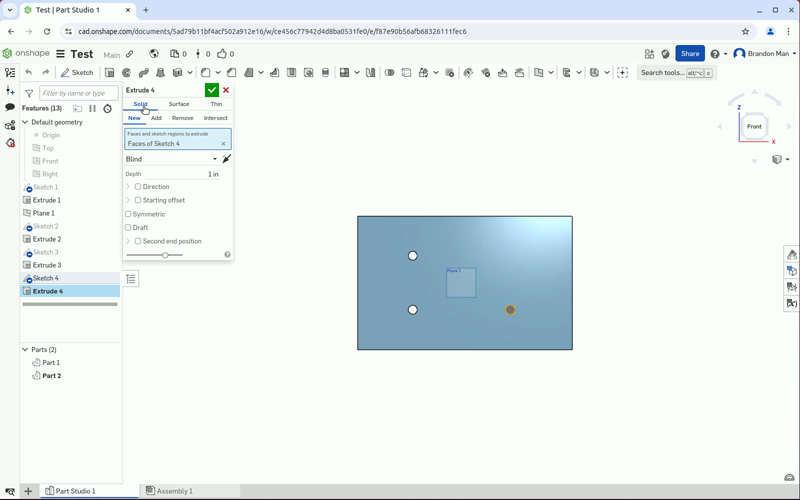
click(143, 106)
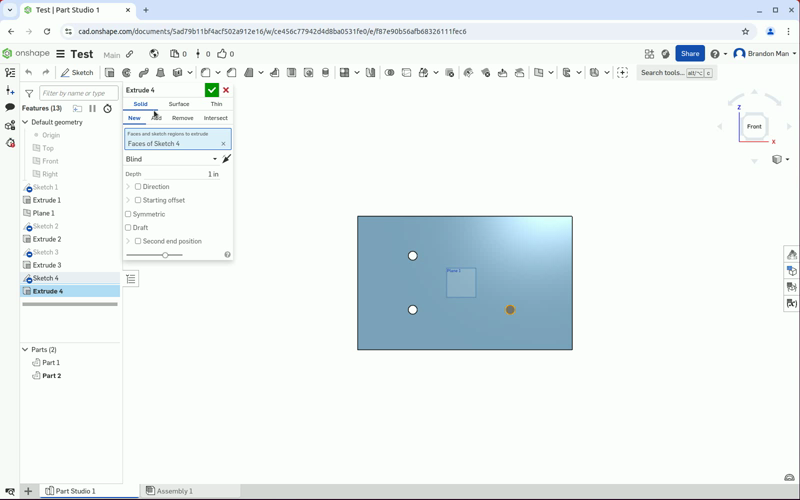
mouse_move(186, 120)
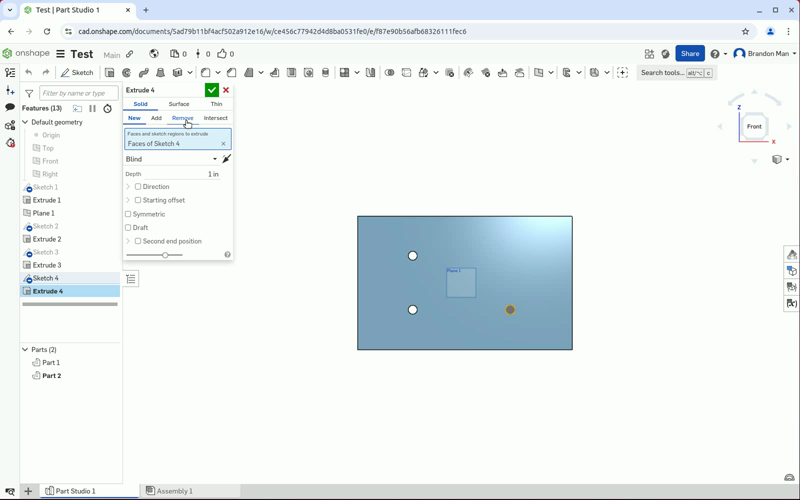
click(186, 120)
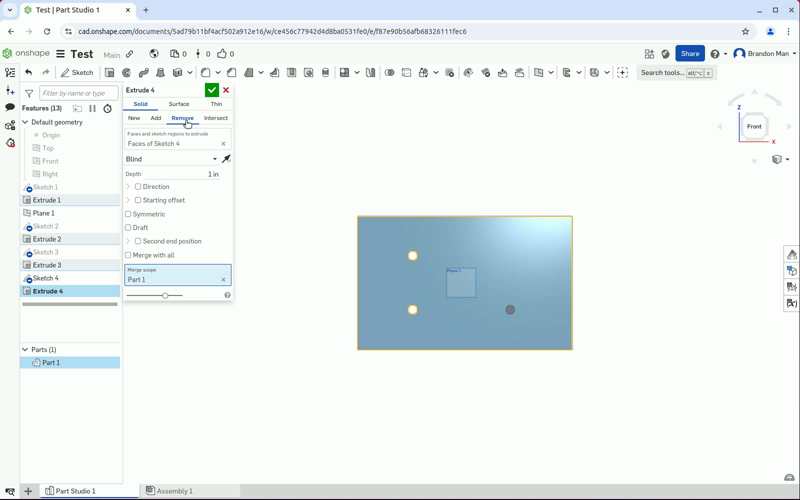
key(tab, 4)
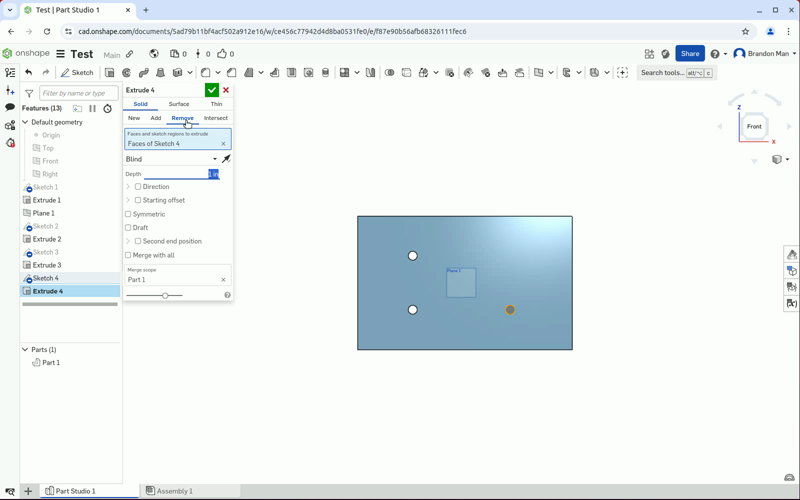
text(13.721)
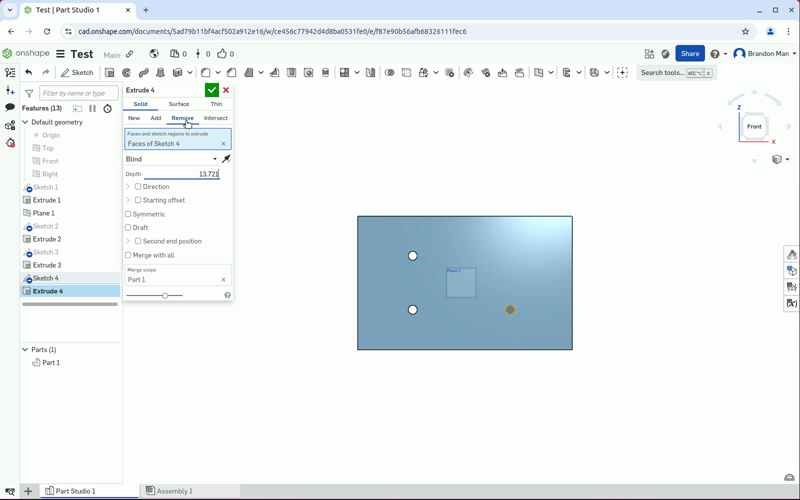
key(tab, 6)
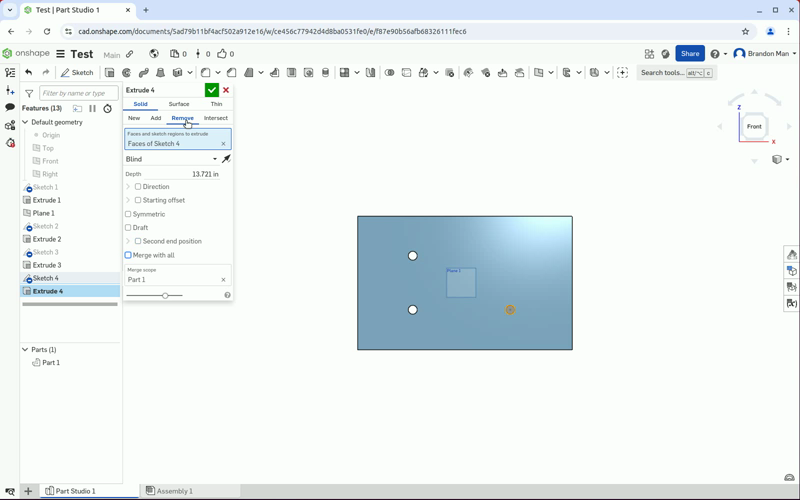
key(space)
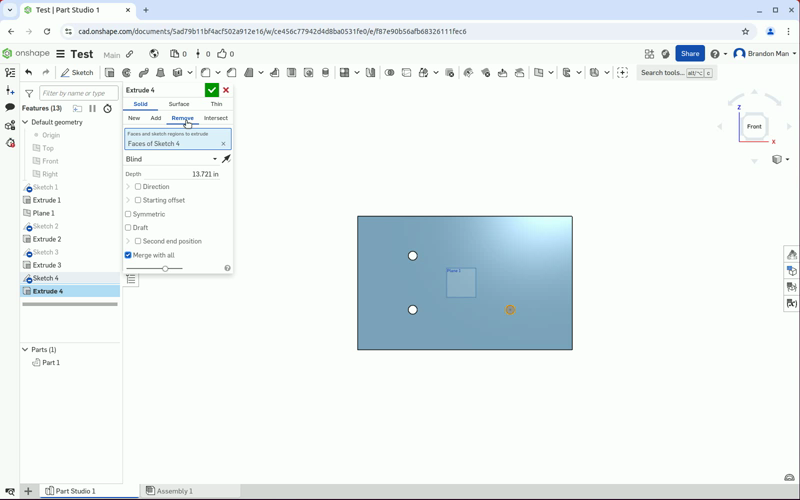
key(enter)
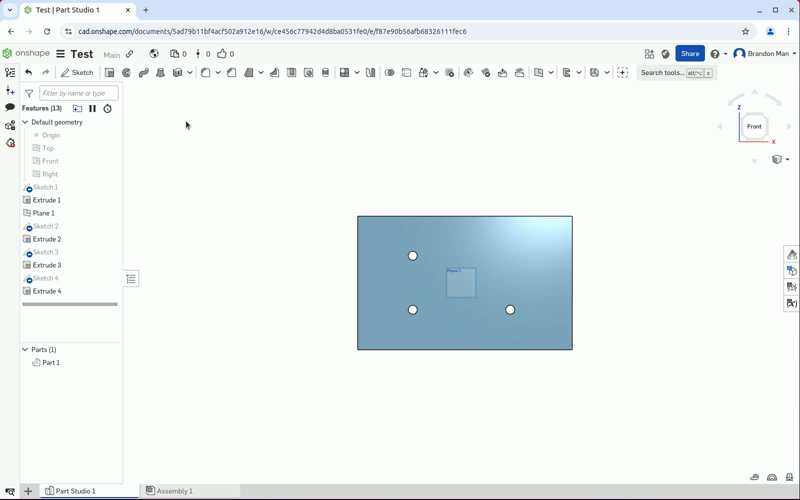
key(shift+h)
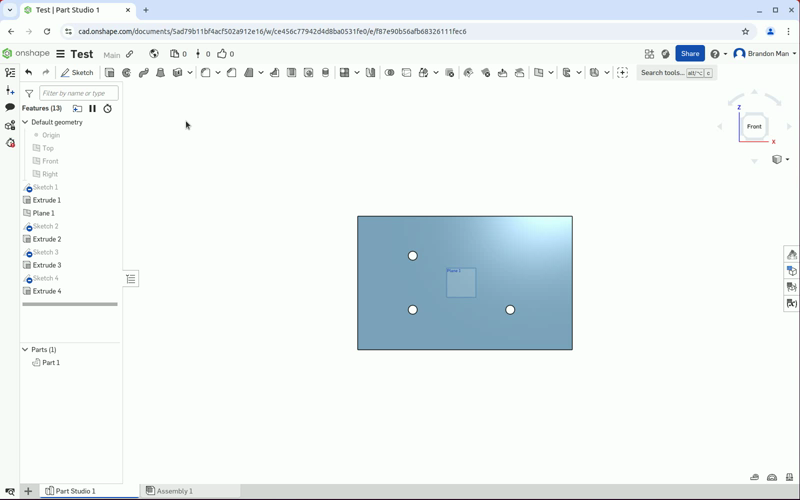
key(shift+h)
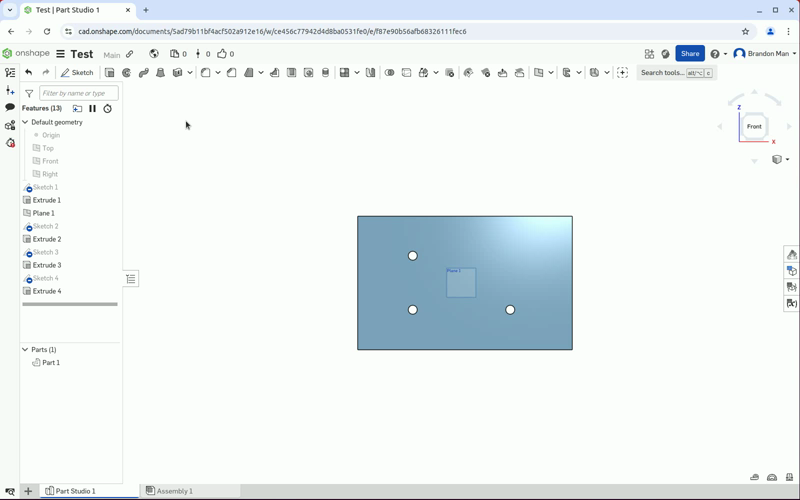
mouse_move(73, 189)
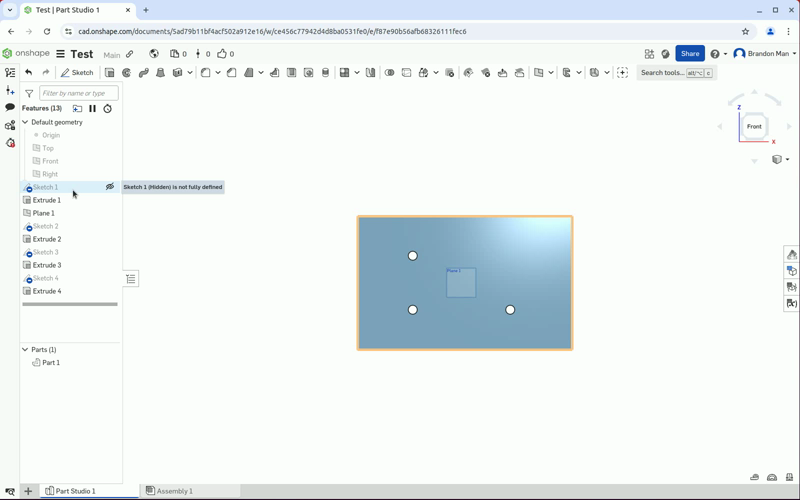
click(73, 189)
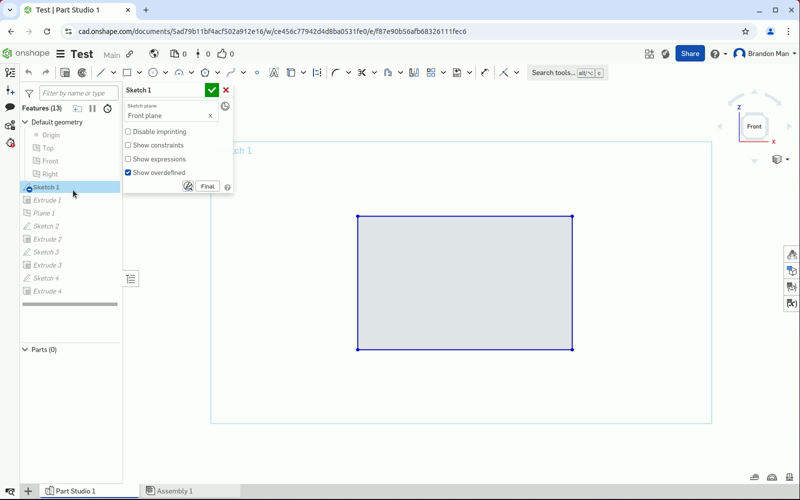
mouse_move(229, 92)
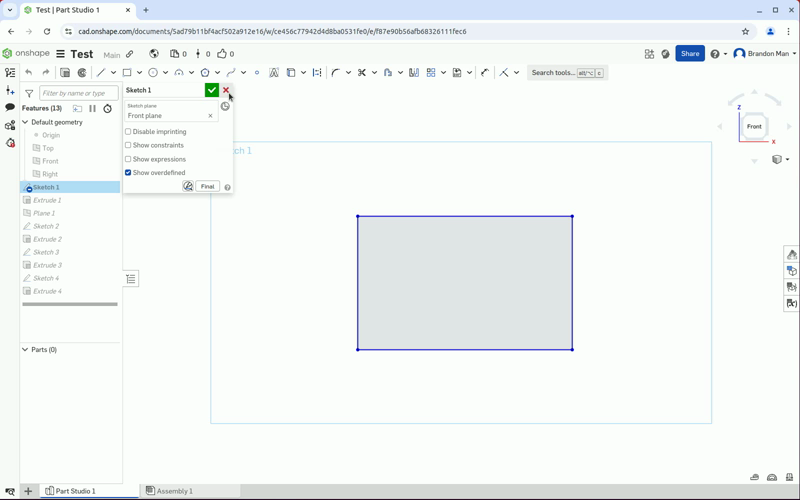
click(229, 92)
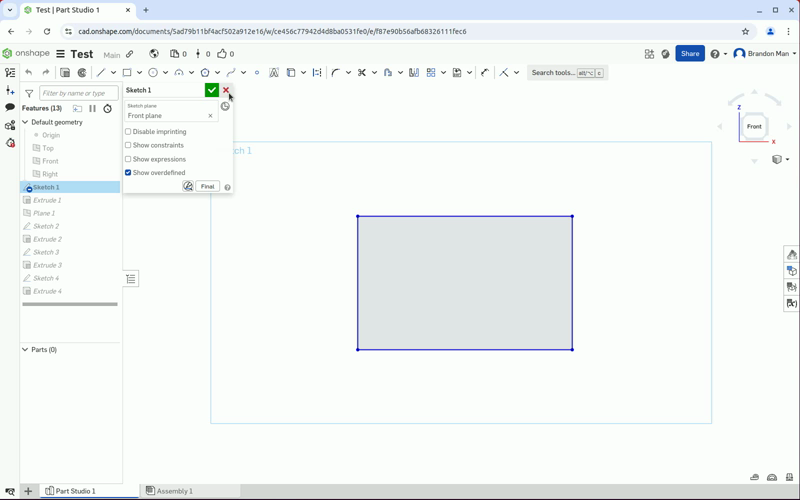
key(shift+s)
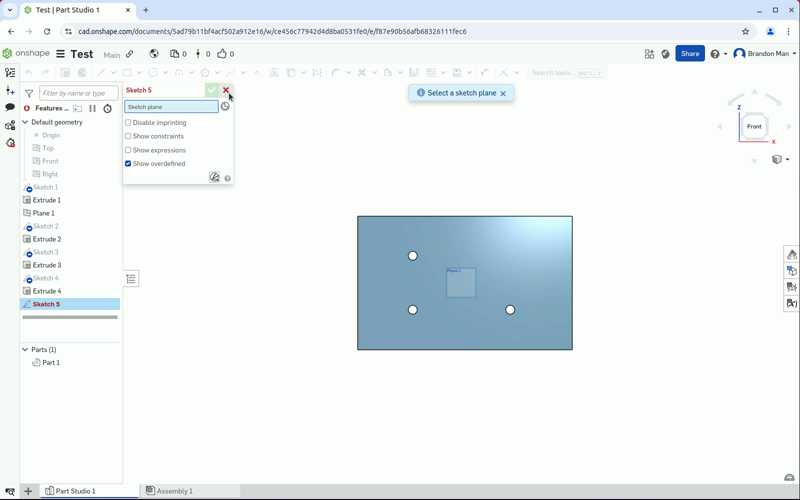
mouse_move(73, 215)
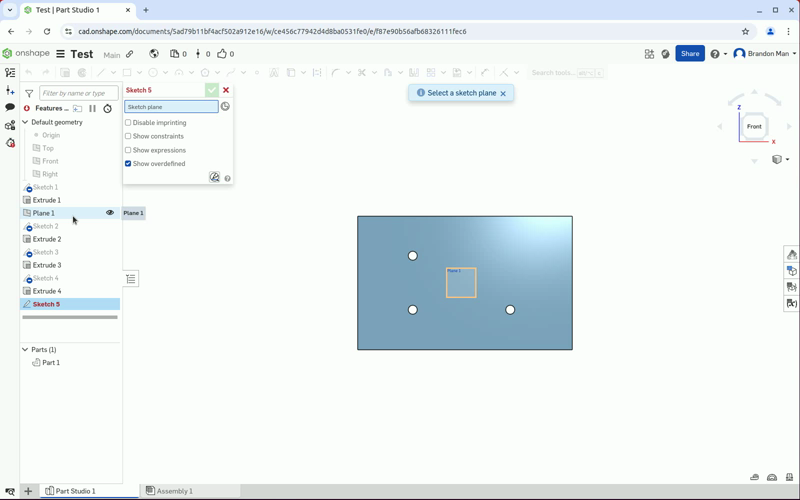
click(73, 215)
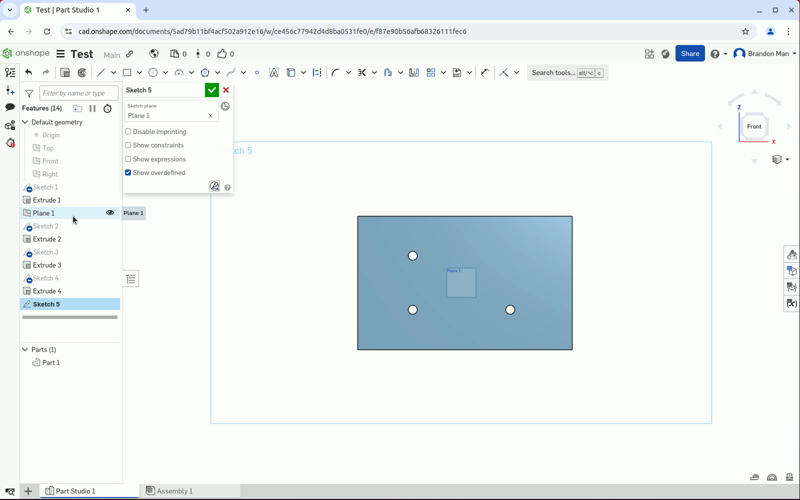
mouse_move(73, 352)
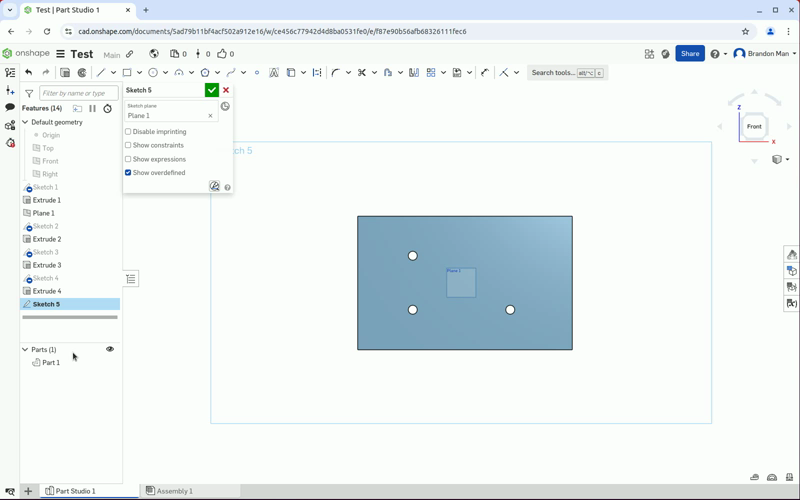
key(y)
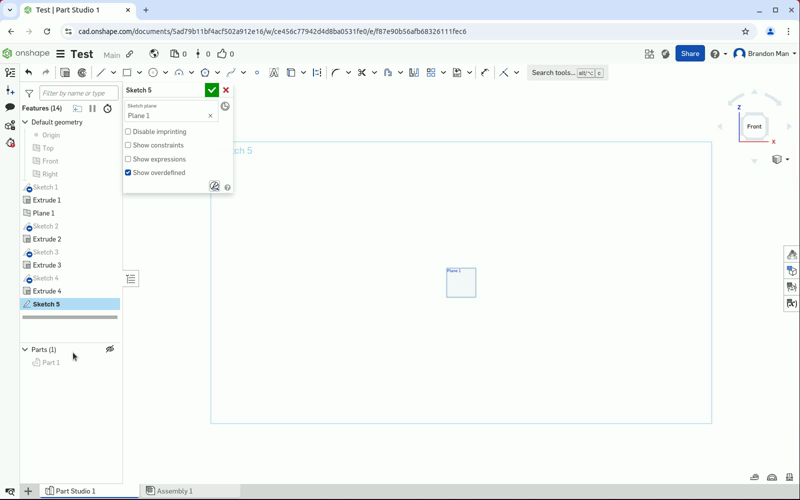
key(c)
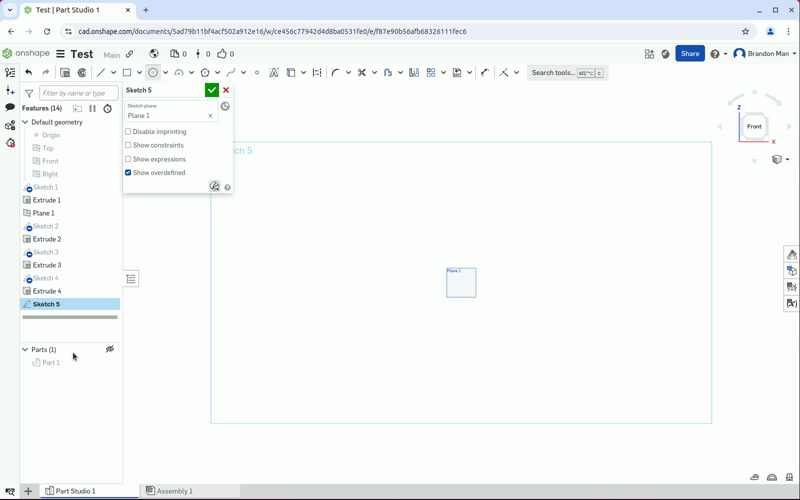
key_down(shift)
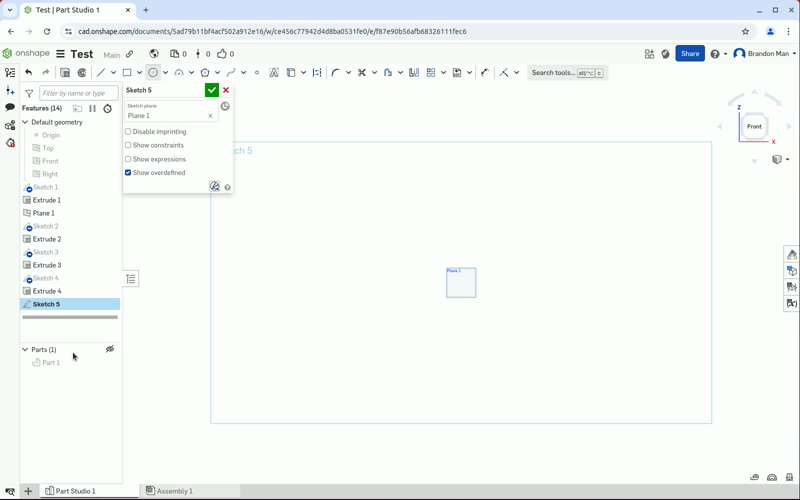
mouse_move(510, 255)
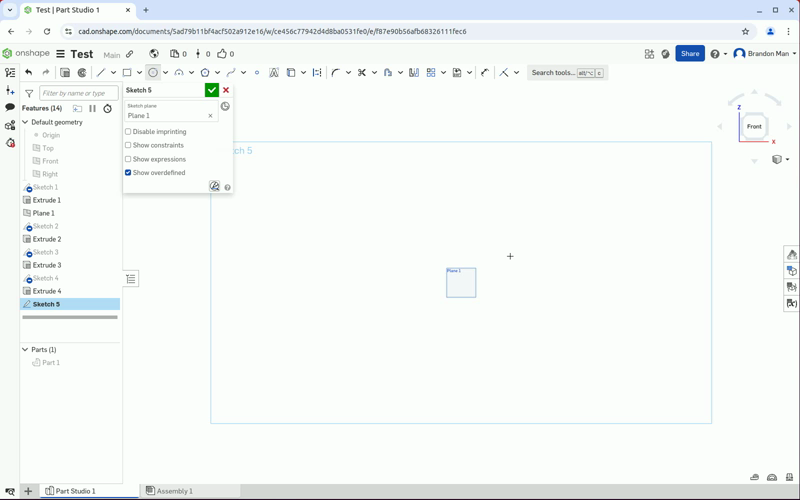
click(510, 255)
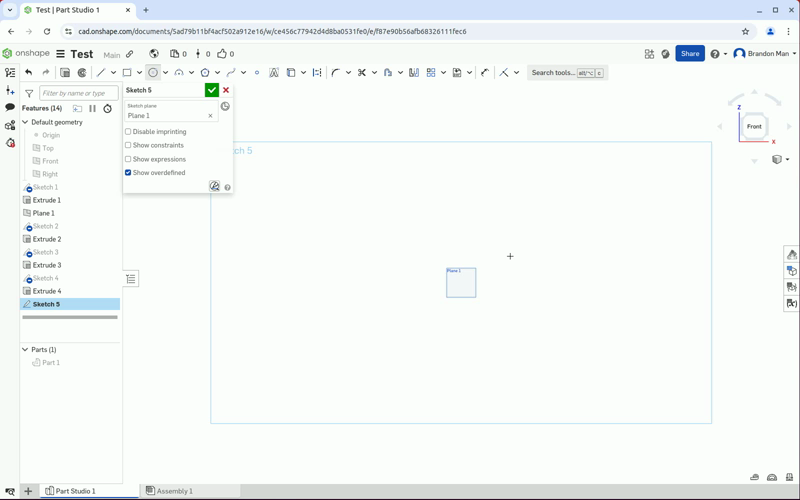
key_up(shift)
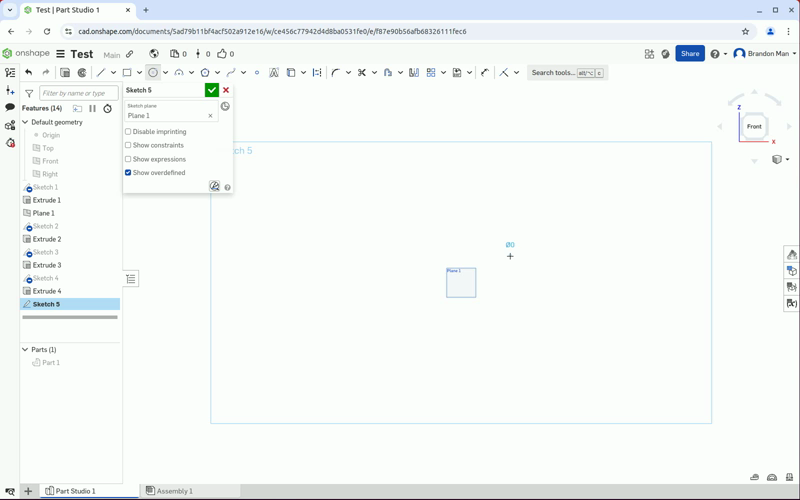
mouse_move(514, 255)
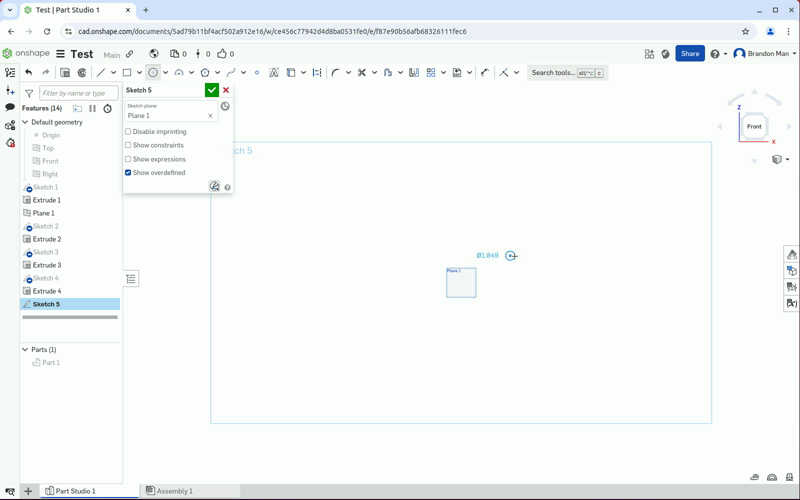
click(514, 255)
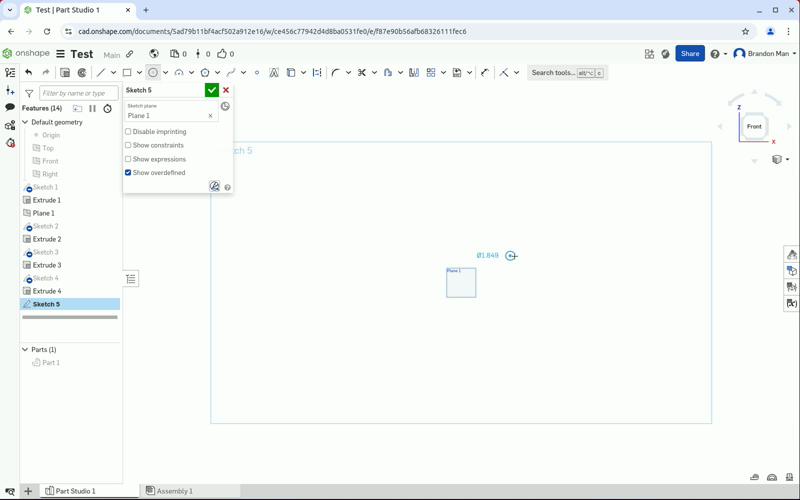
key(esc)
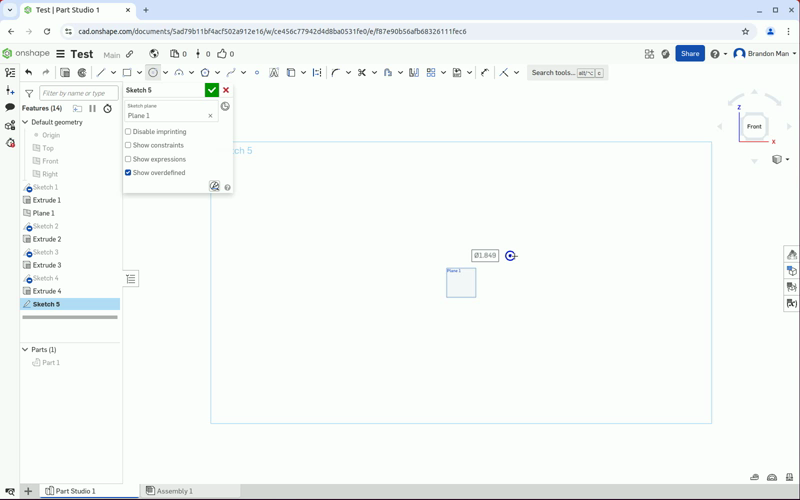
mouse_move(509, 252)
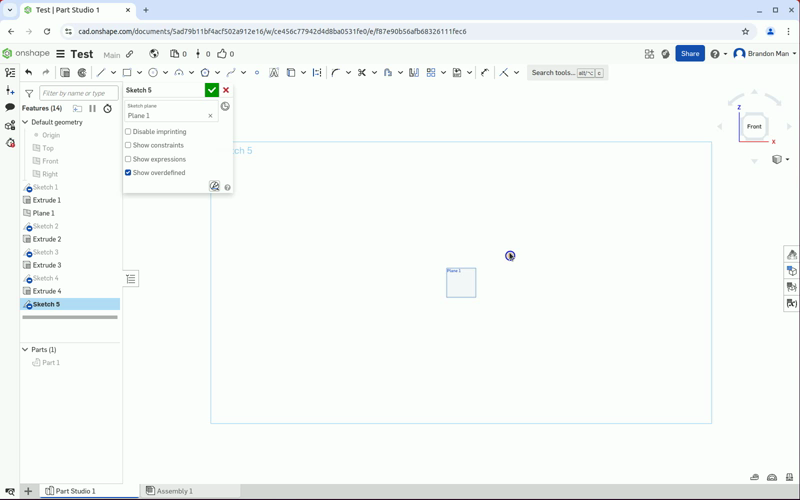
scroll(6)
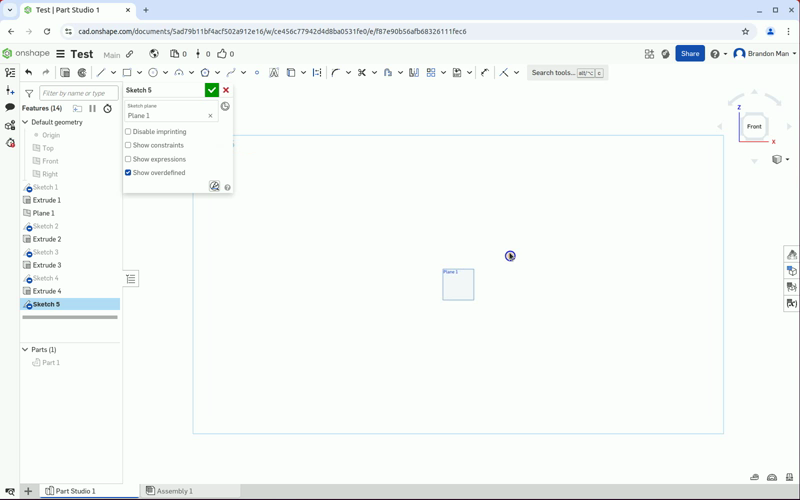
scroll(6)
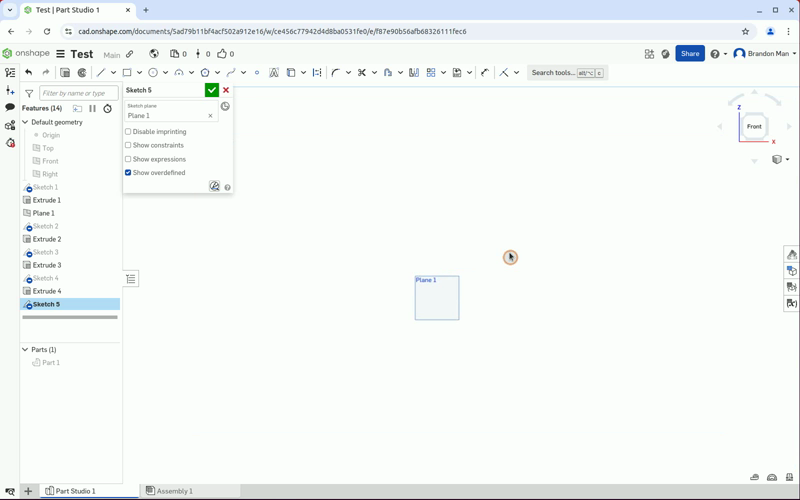
scroll(6)
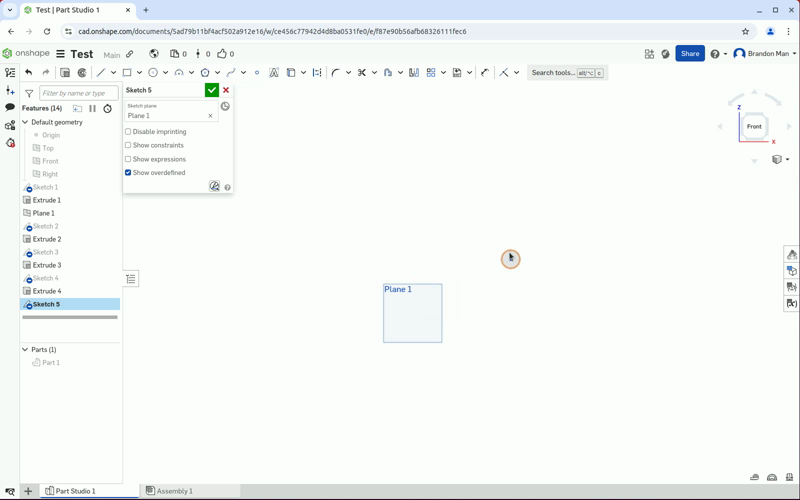
scroll(6)
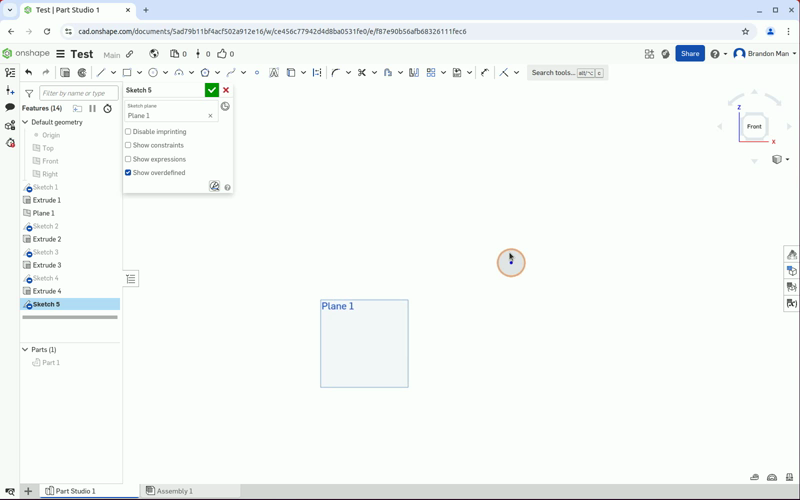
scroll(6)
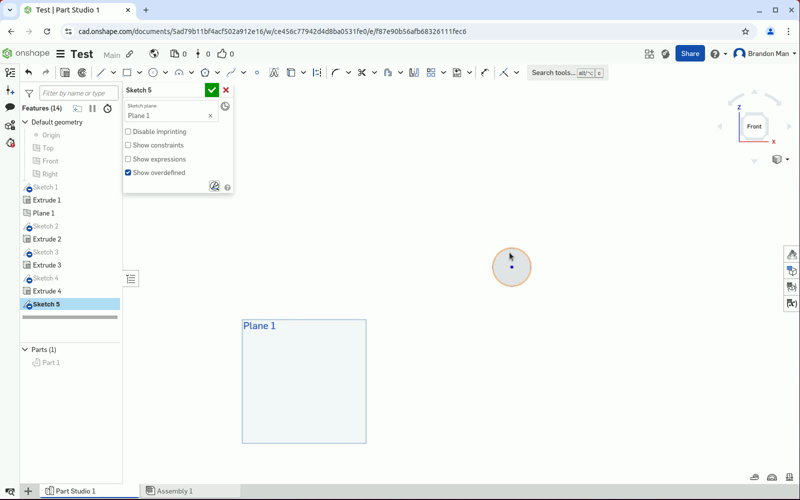
scroll(6)
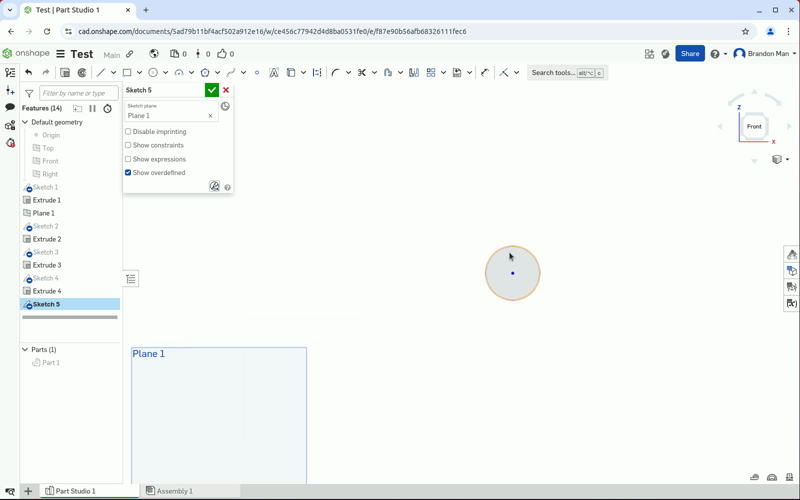
scroll(6)
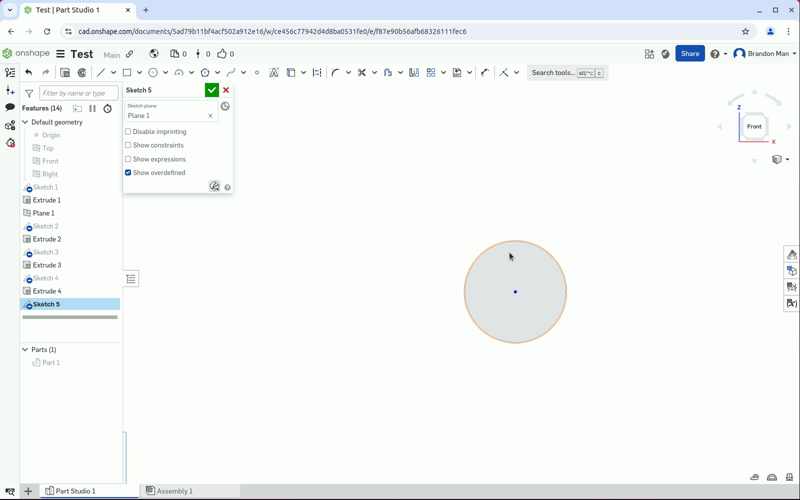
click(509, 252)
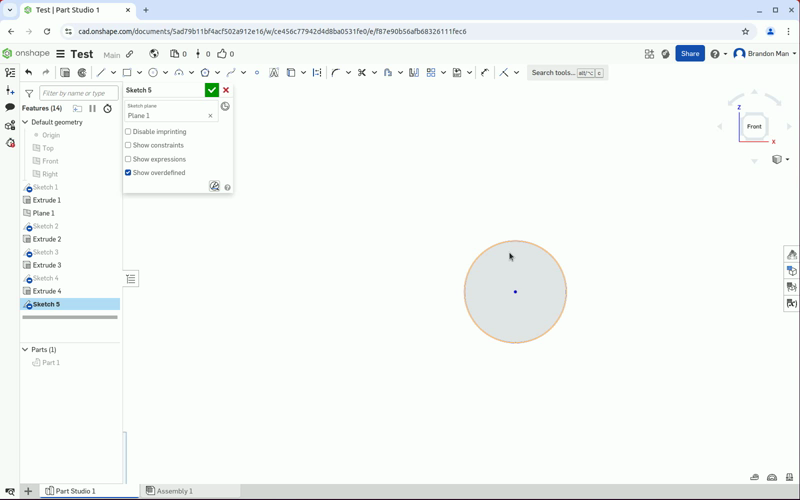
scroll(-6)
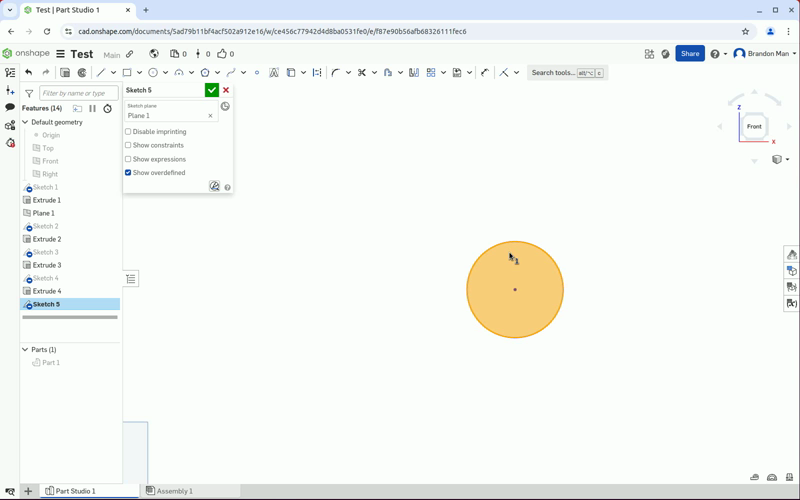
scroll(-6)
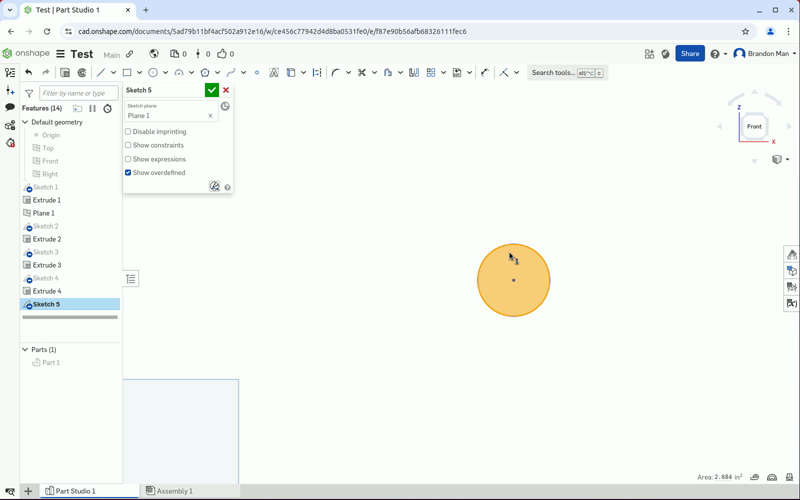
scroll(-6)
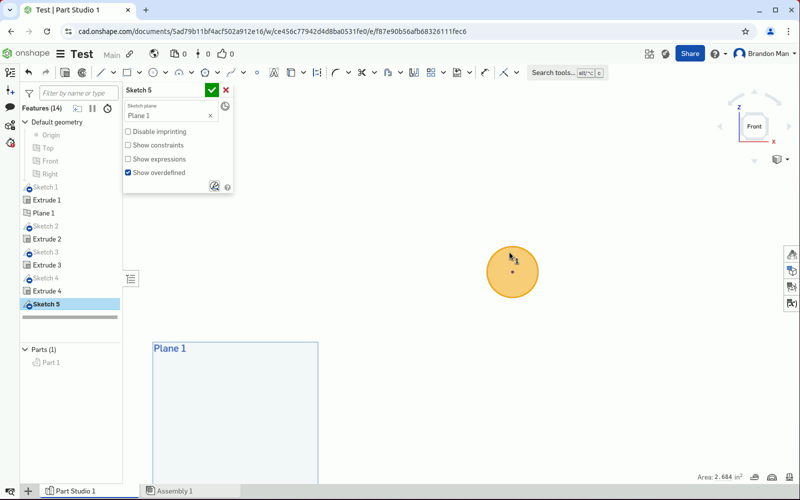
scroll(-6)
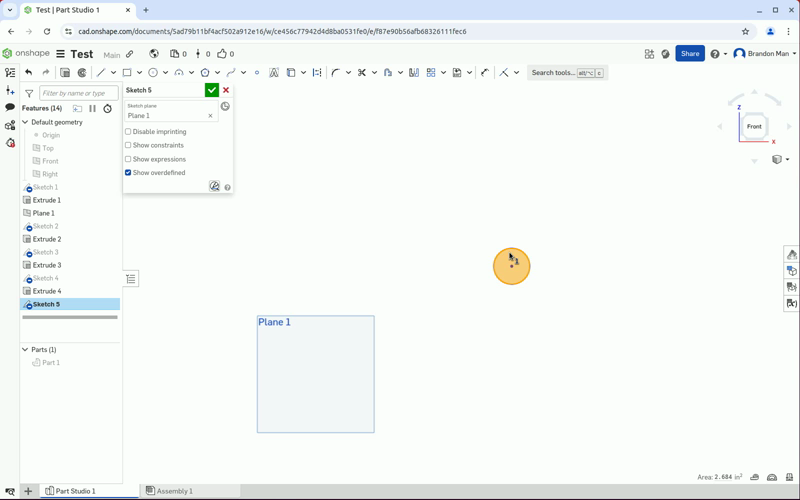
scroll(-6)
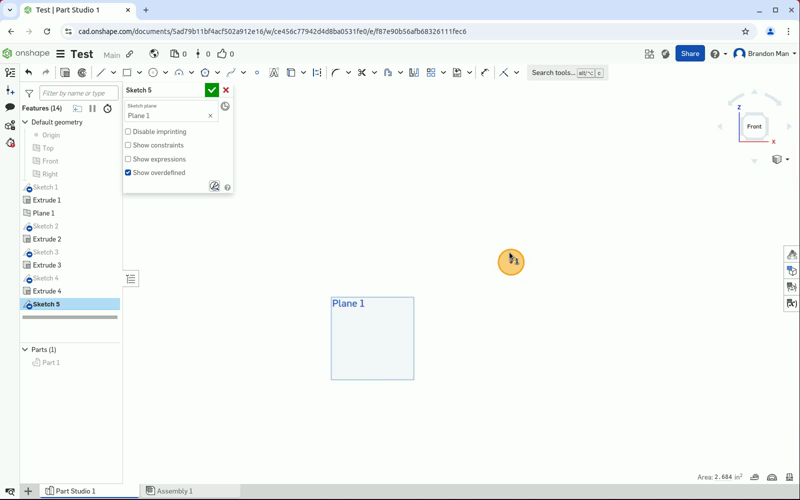
scroll(-6)
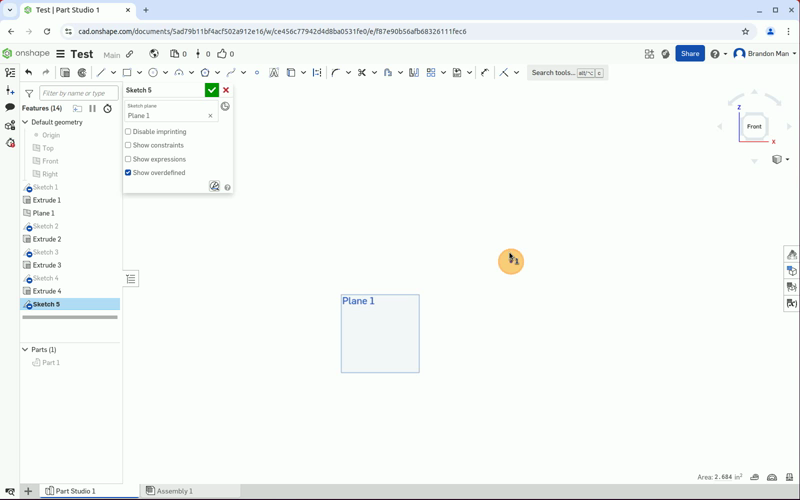
scroll(-6)
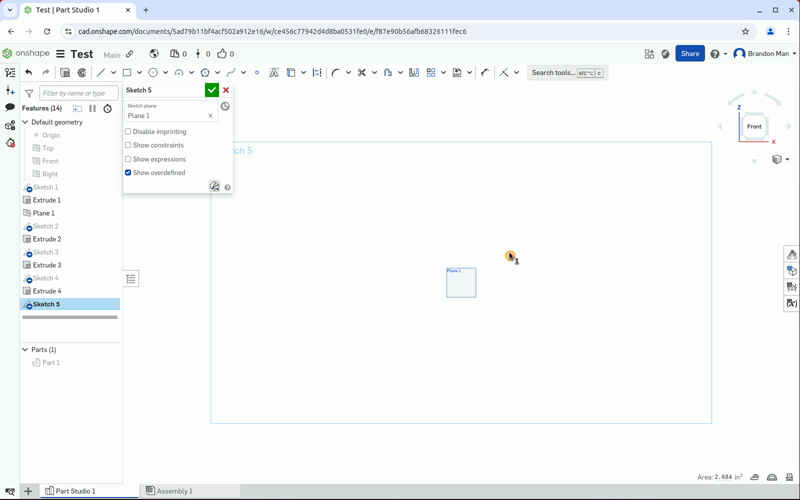
mouse_move(73, 352)
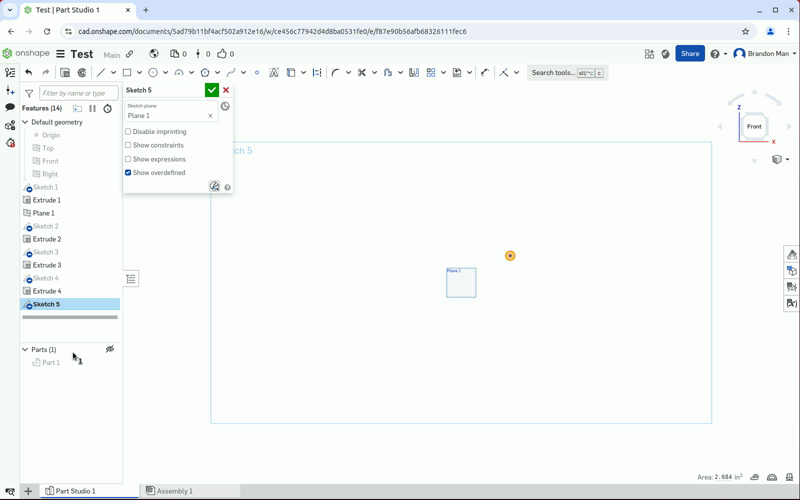
key(shift+y)
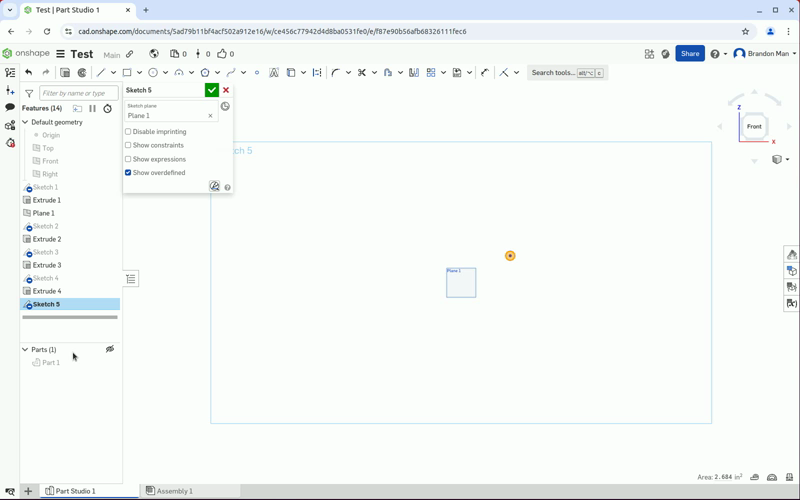
key(shift+e)
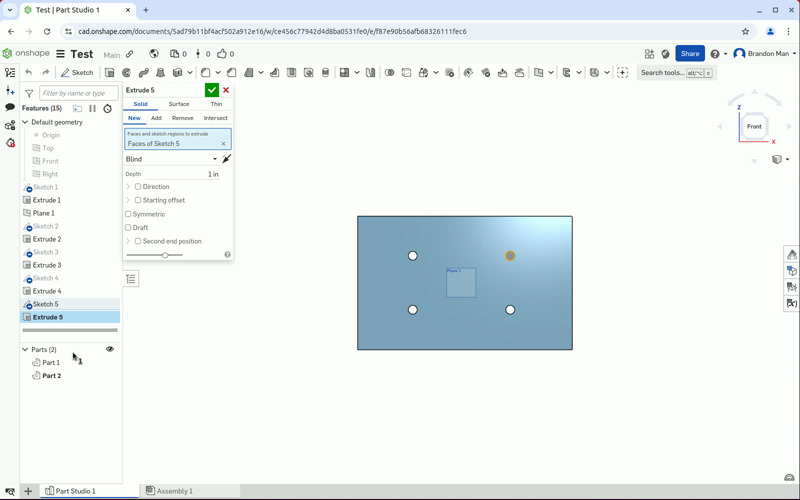
mouse_move(143, 106)
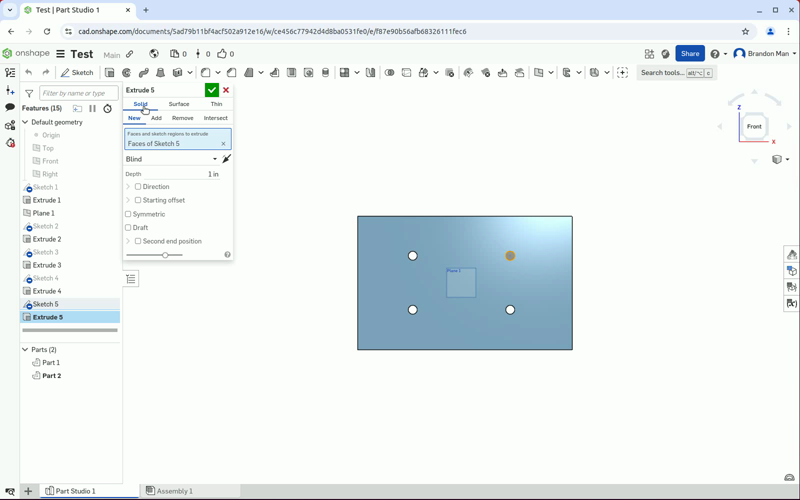
click(143, 106)
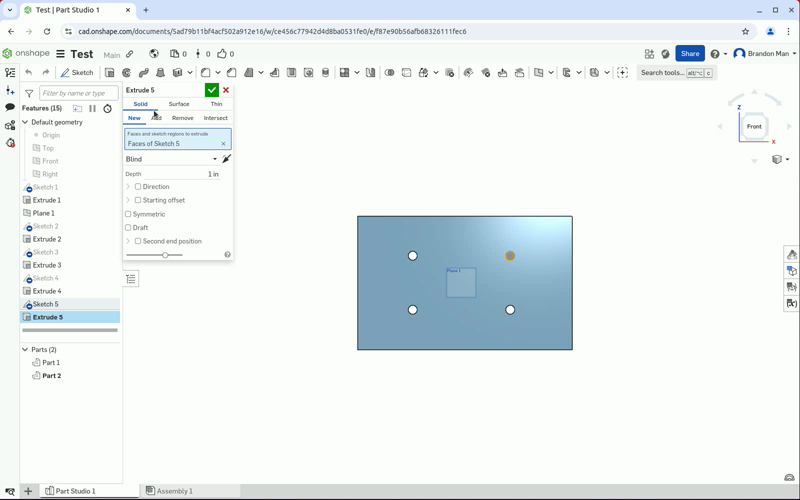
mouse_move(186, 120)
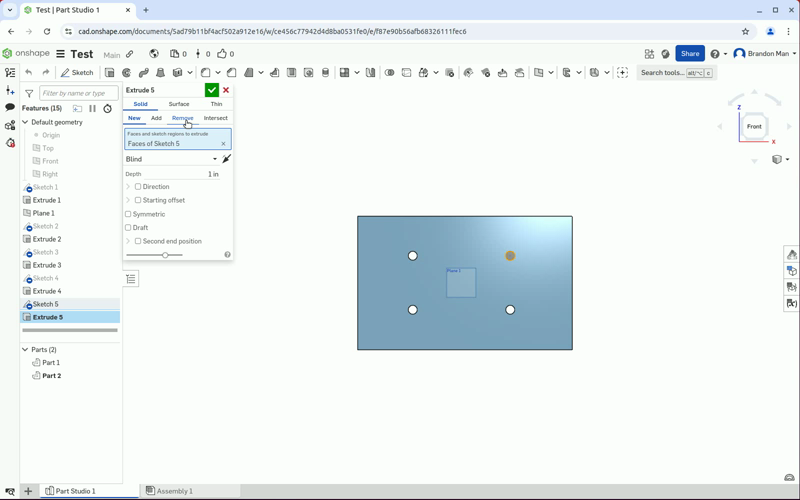
click(186, 120)
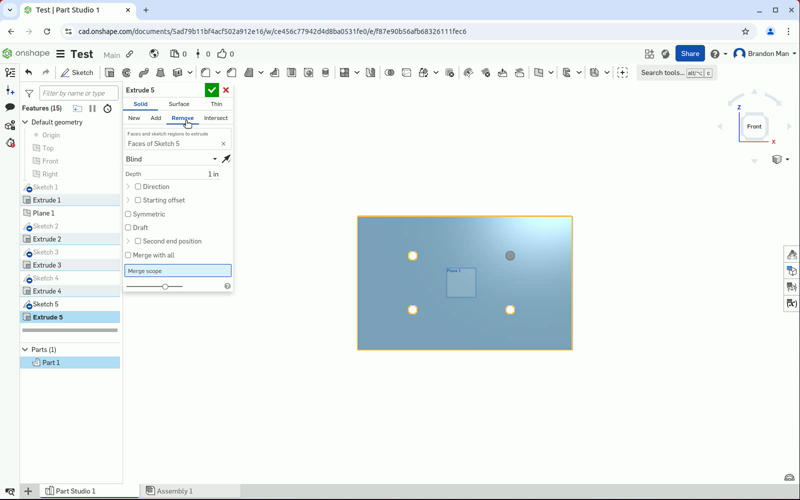
key(tab, 4)
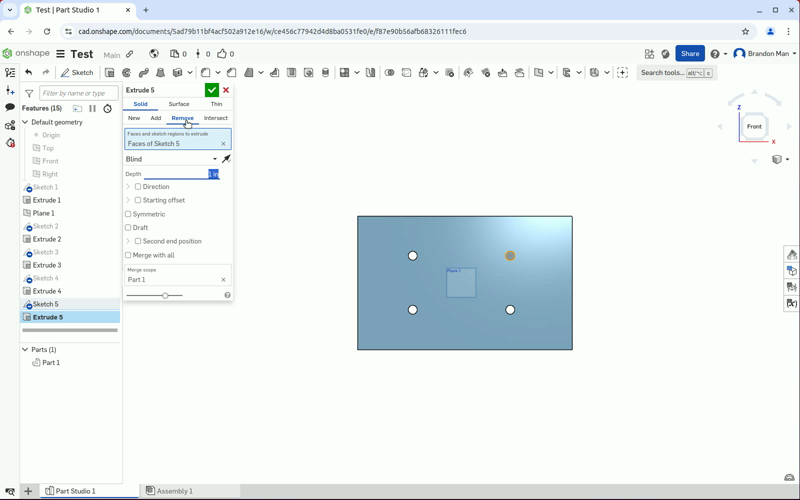
text(13.721)
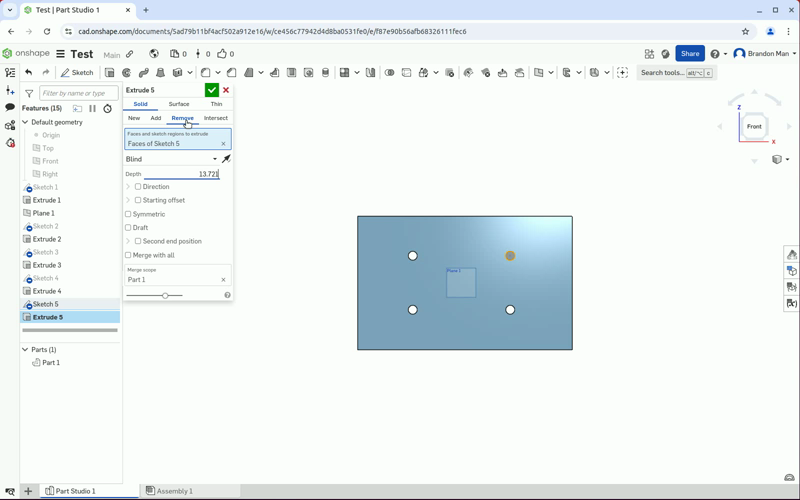
key(tab, 6)
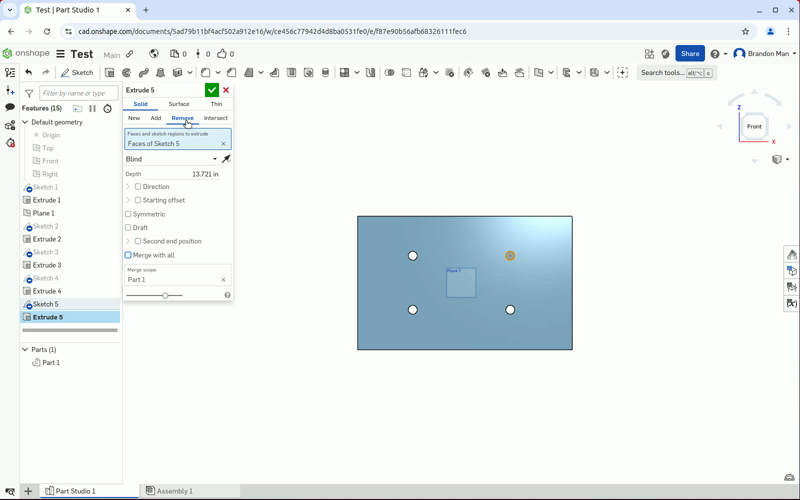
key(space)
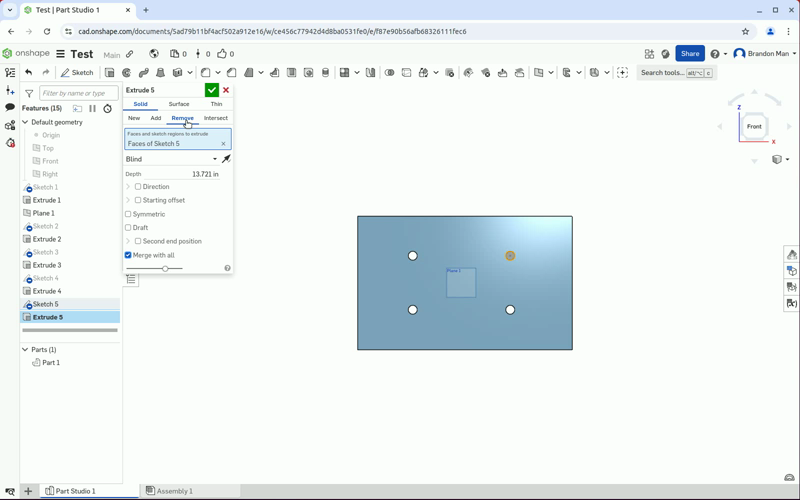
key(enter)
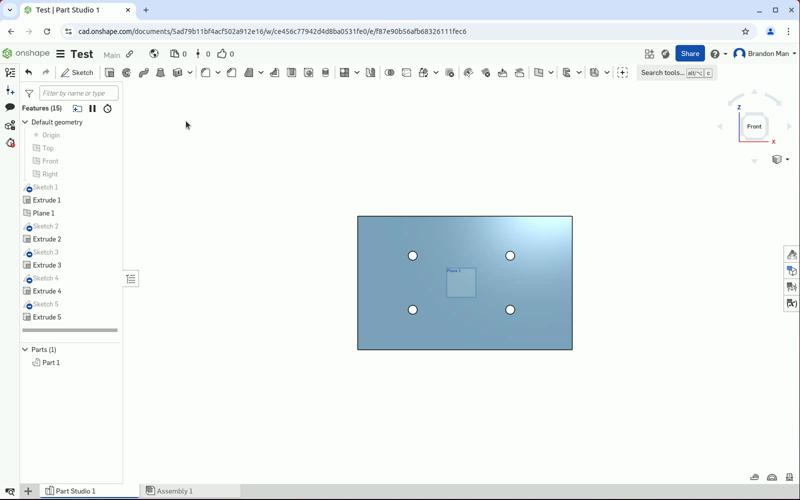
key(shift+h)
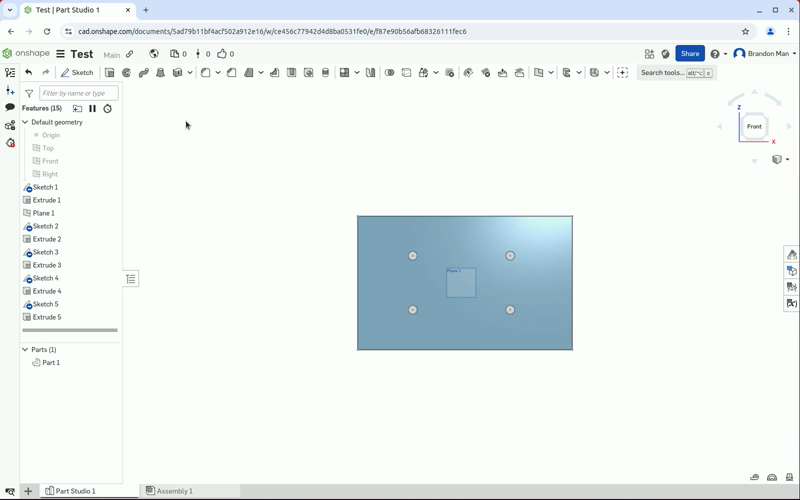
key(shift+h)
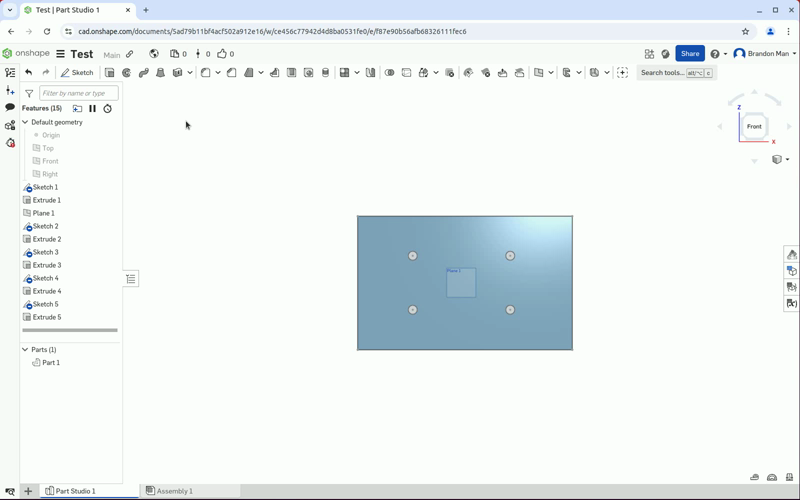
key(shift+7)
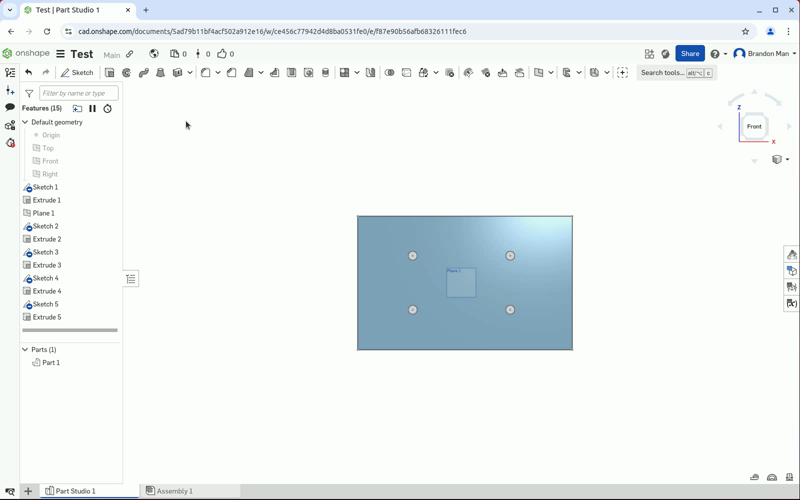
key(left, 2)
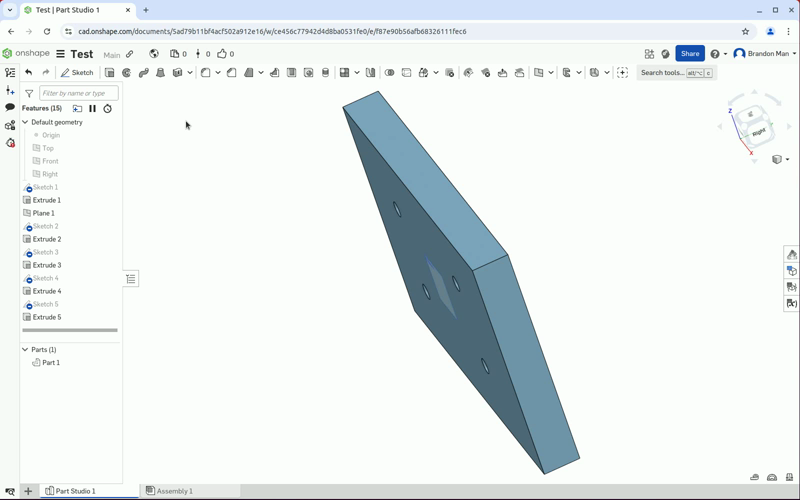
key(down, 2)
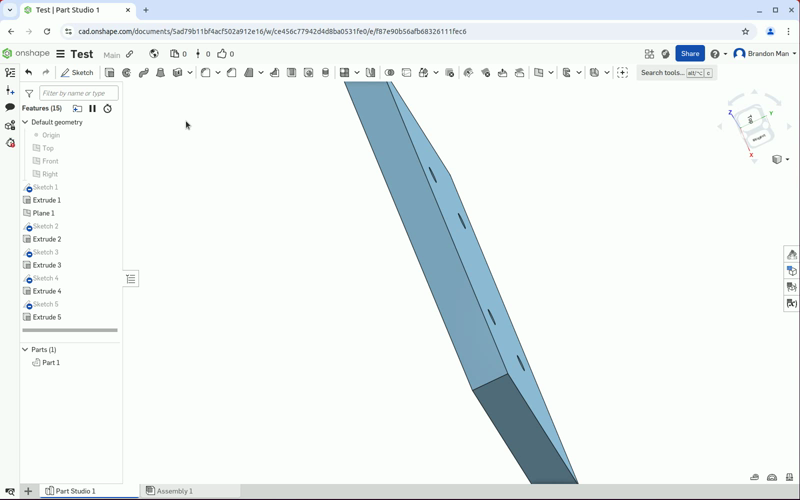
key(up, 2)
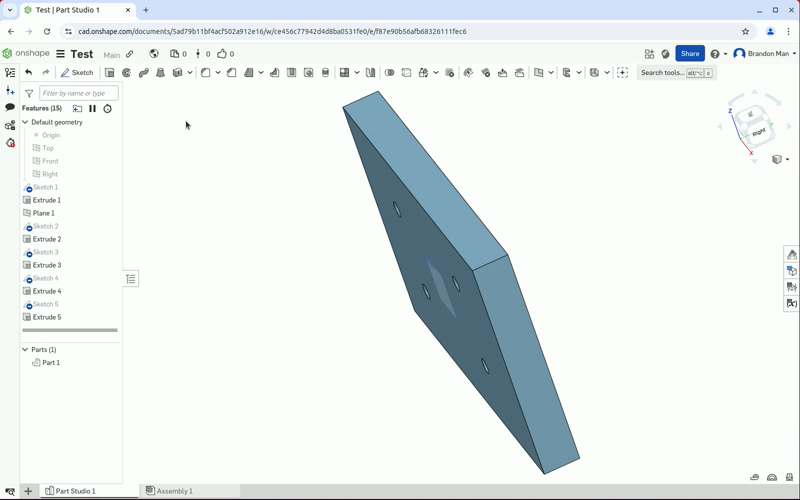
key(right, 2)
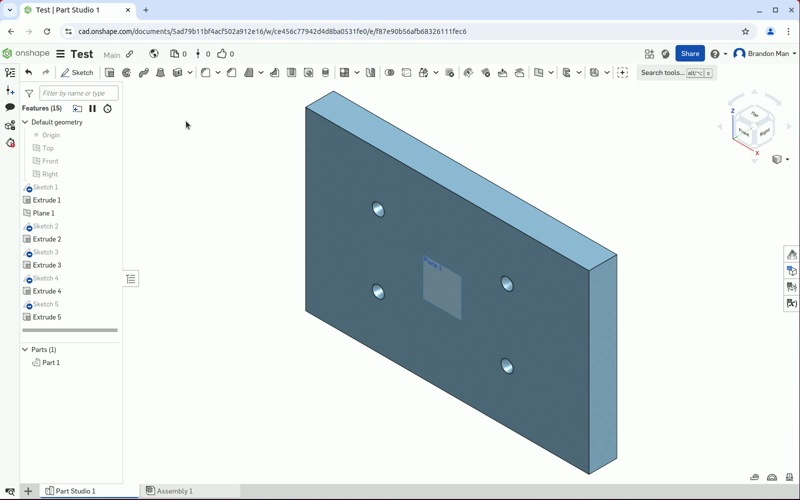
mouse_move(73, 189)
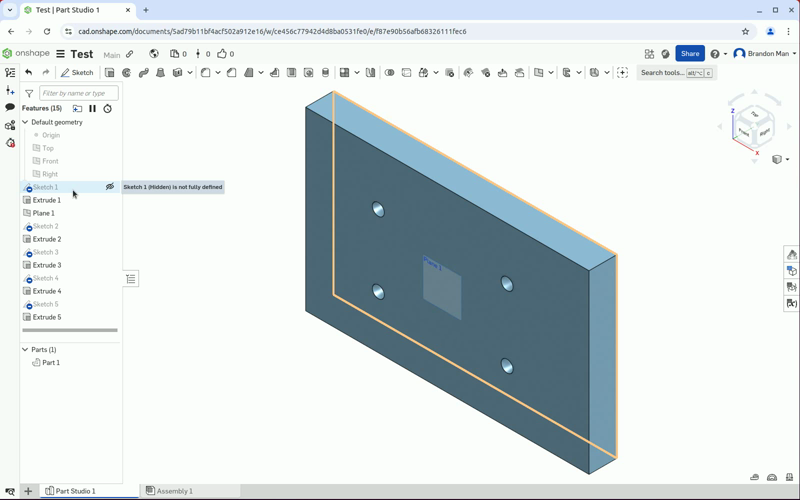
click(73, 189)